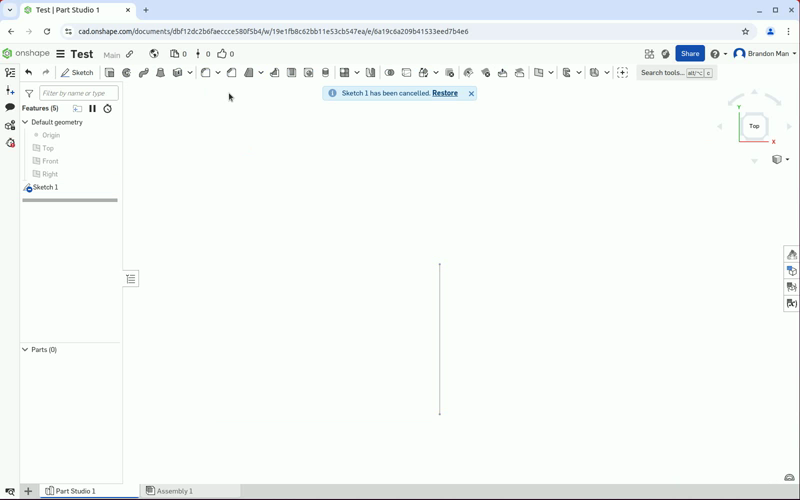
key(shift+h)
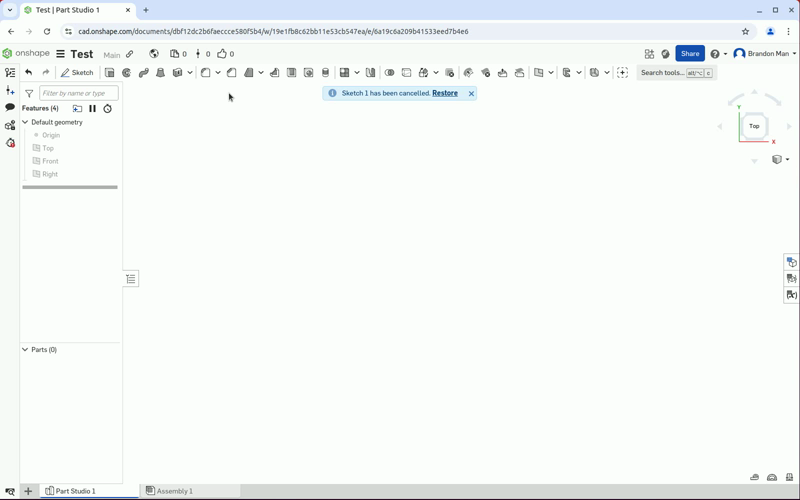
mouse_move(73, 352)
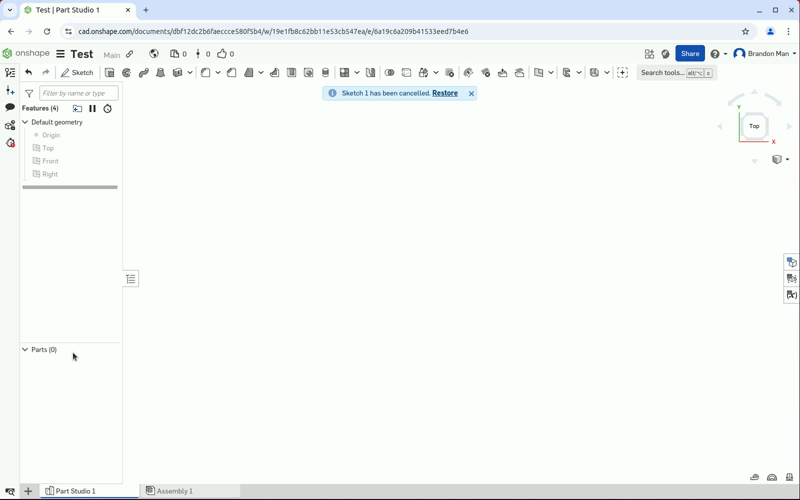
key(y)
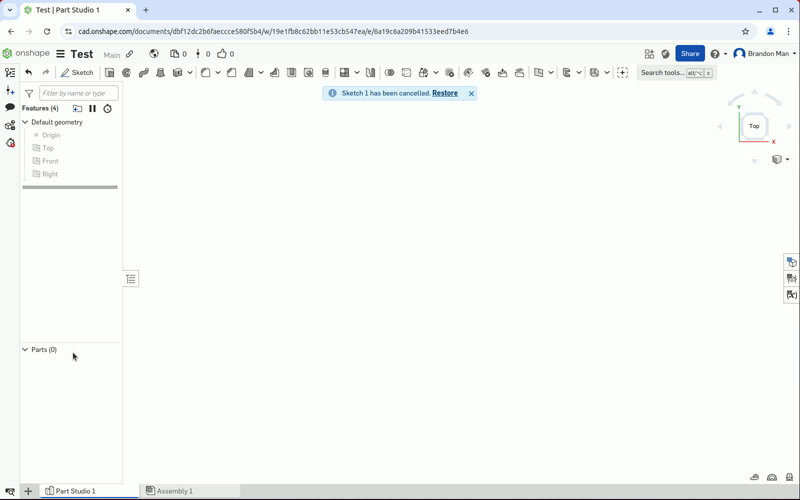
key(shift+p)
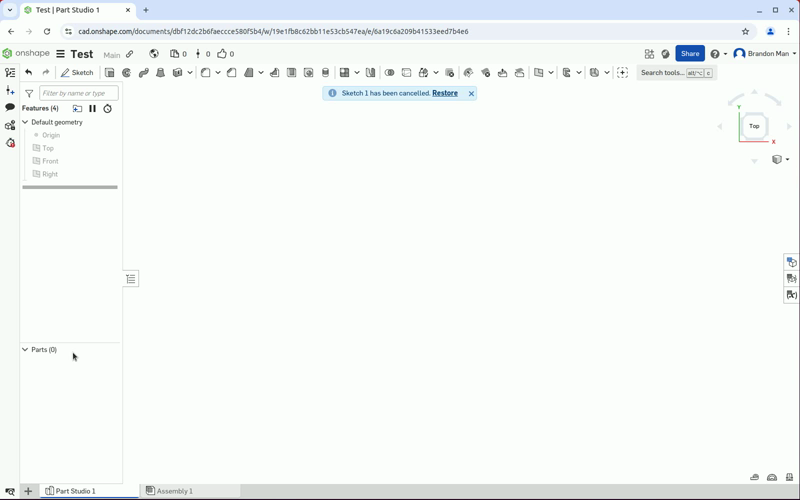
key(space)
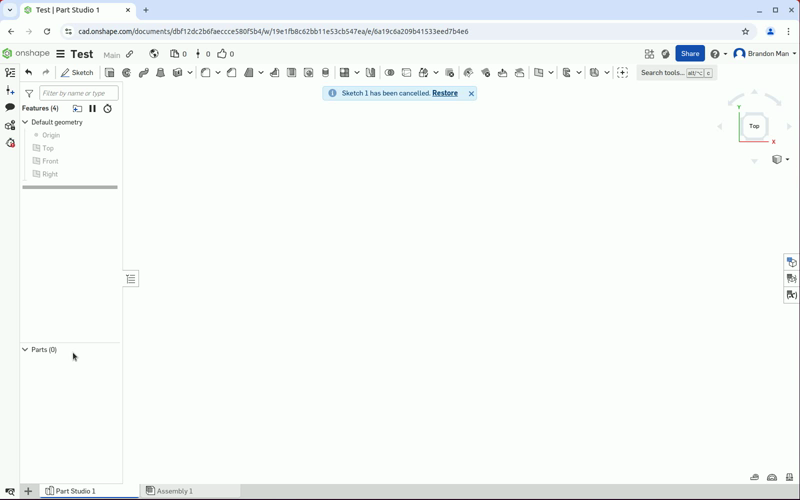
key_down(shift)
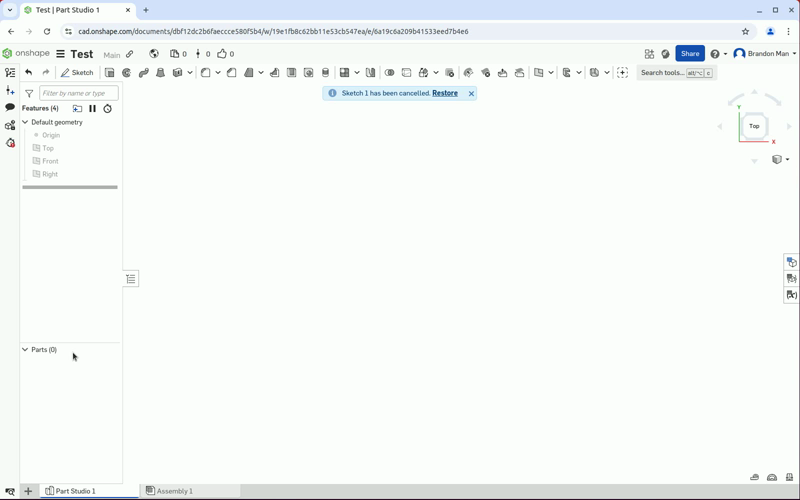
key(up)
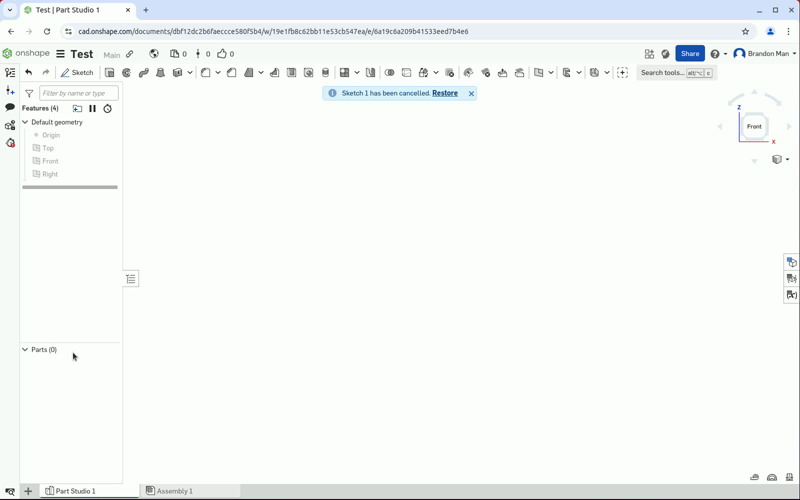
key_up(shift)
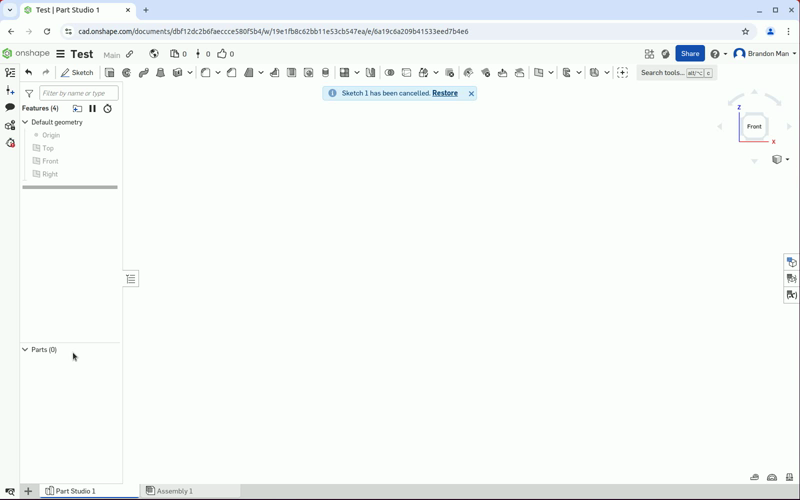
mouse_move(73, 352)
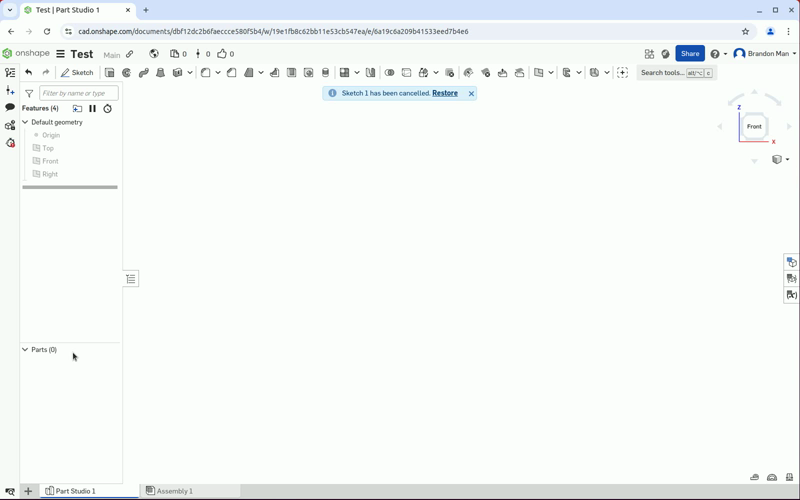
key(shift+y)
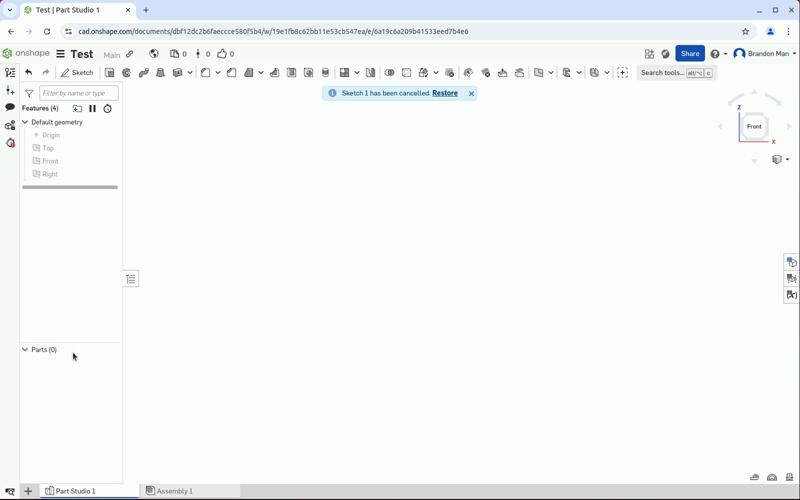
key(shift+s)
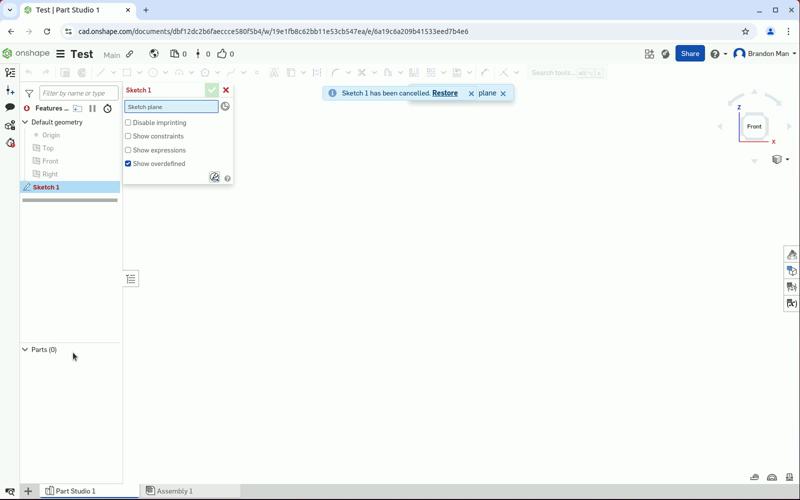
mouse_move(73, 163)
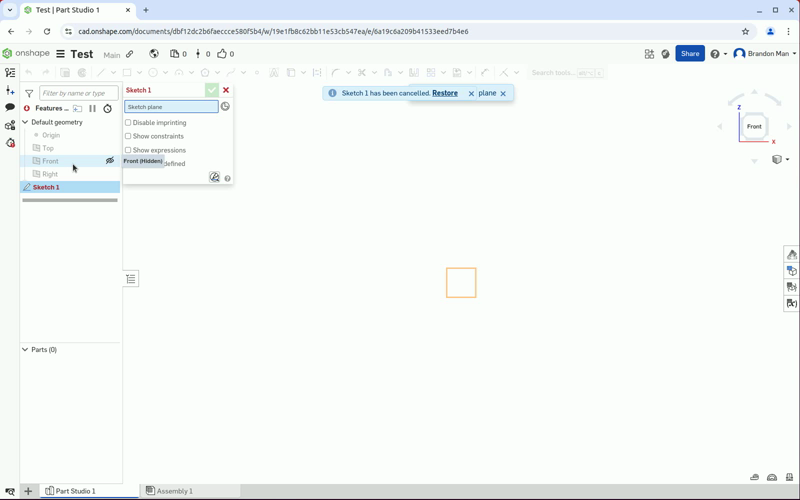
click(73, 163)
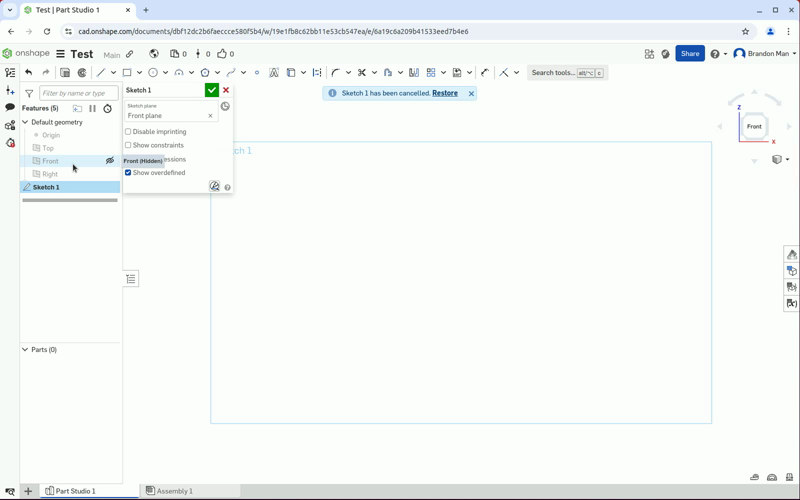
mouse_move(73, 352)
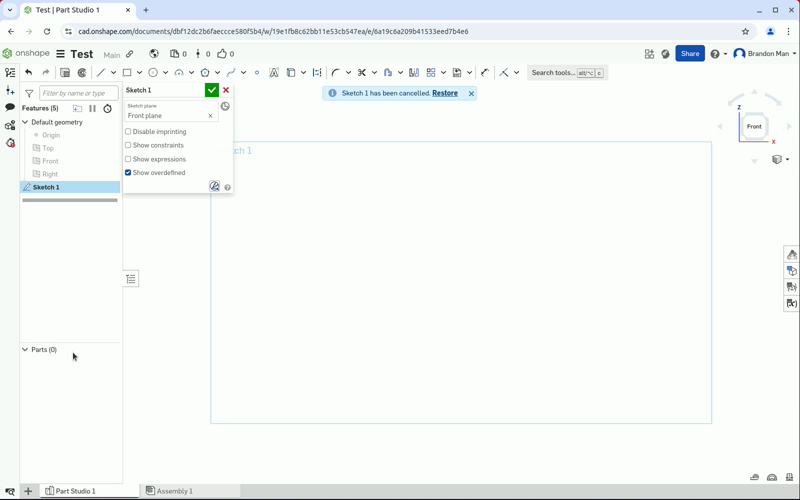
key(y)
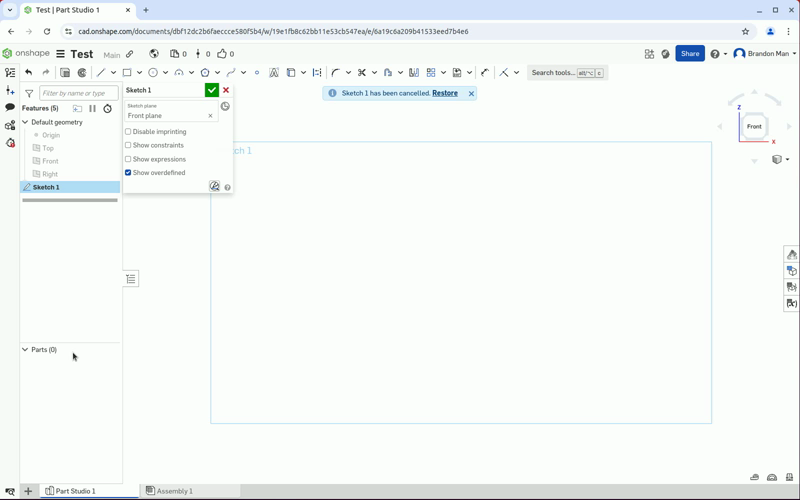
key(l)
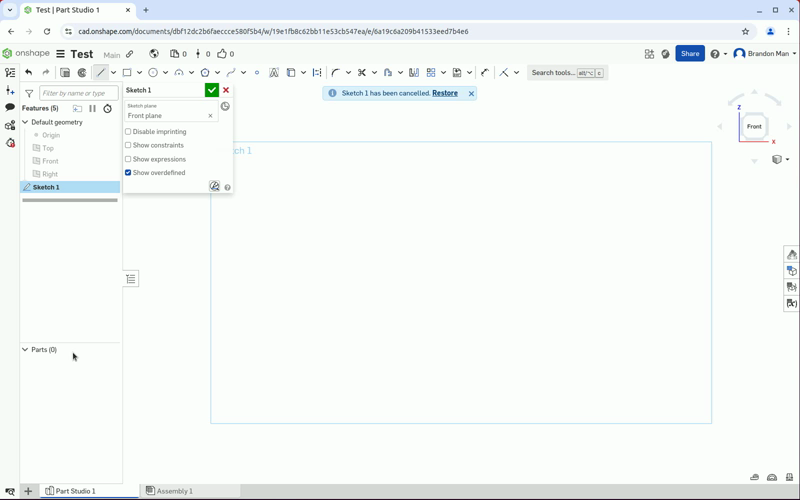
key_down(shift)
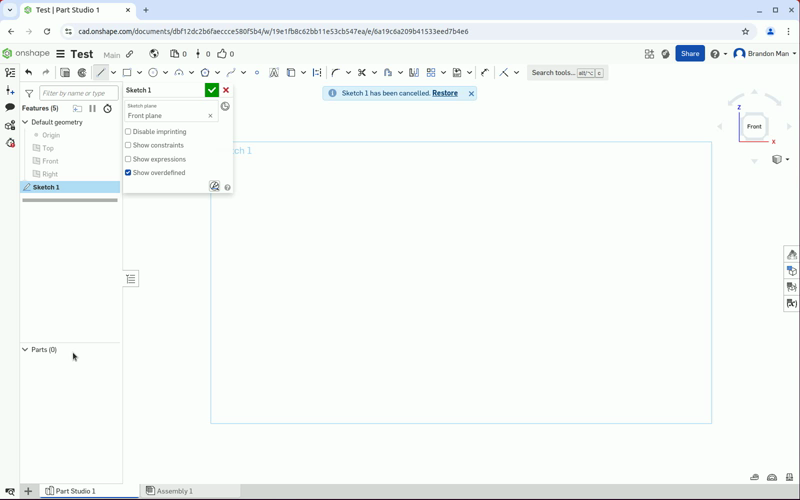
mouse_move(436, 305)
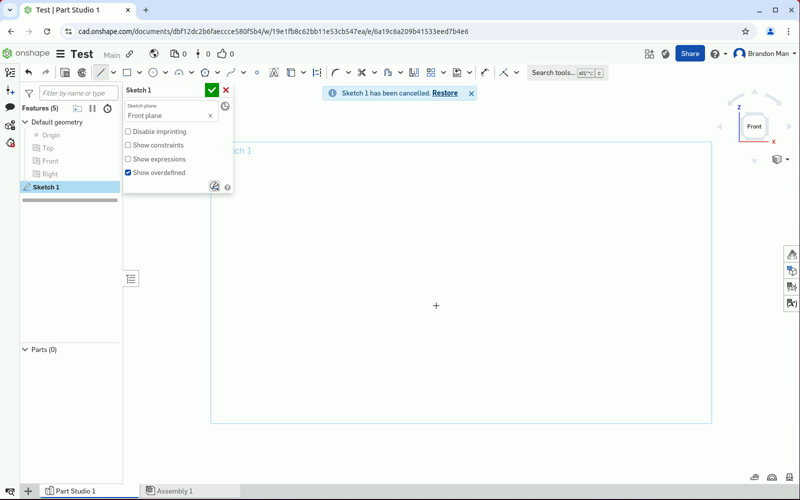
click(436, 305)
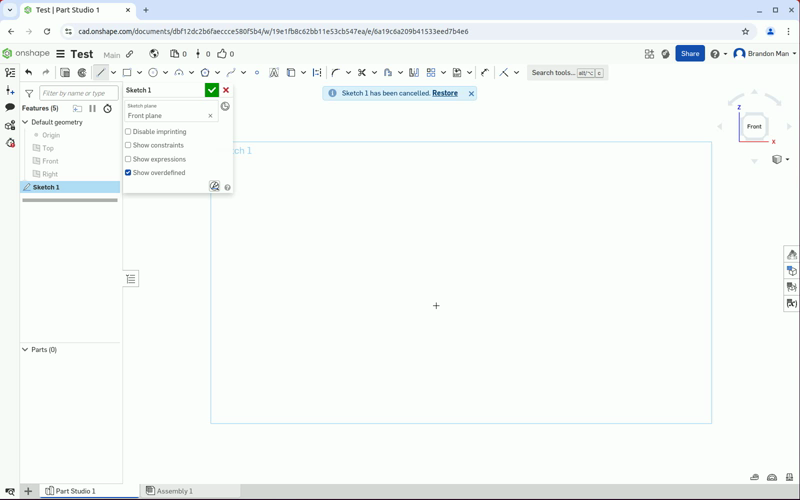
key_up(shift)
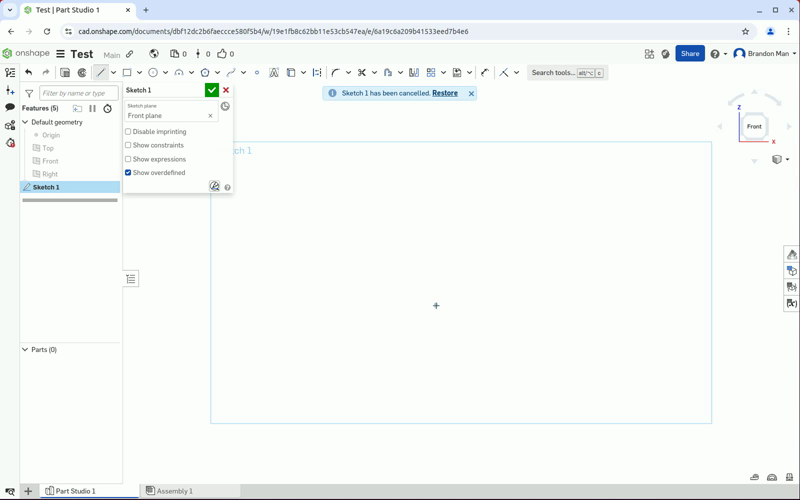
key_down(shift)
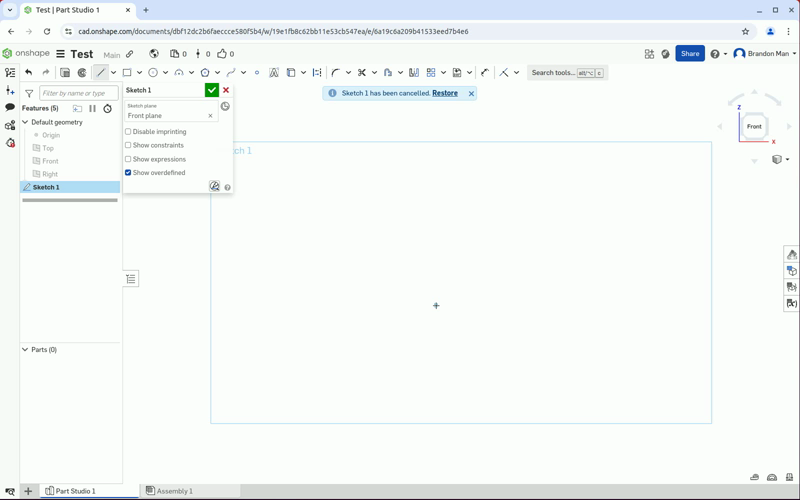
mouse_move(466, 305)
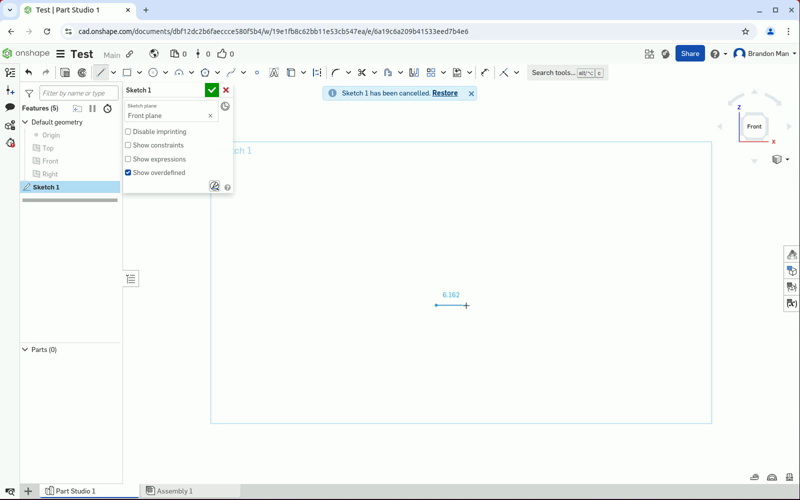
mouse_move(484, 305)
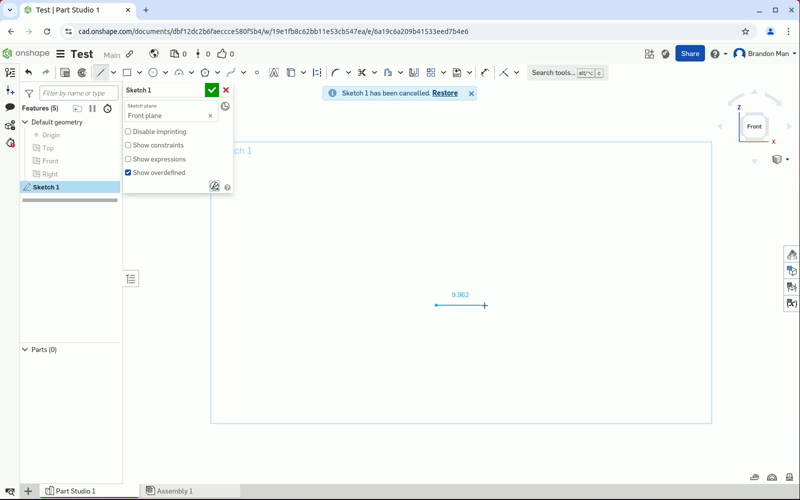
click(484, 305)
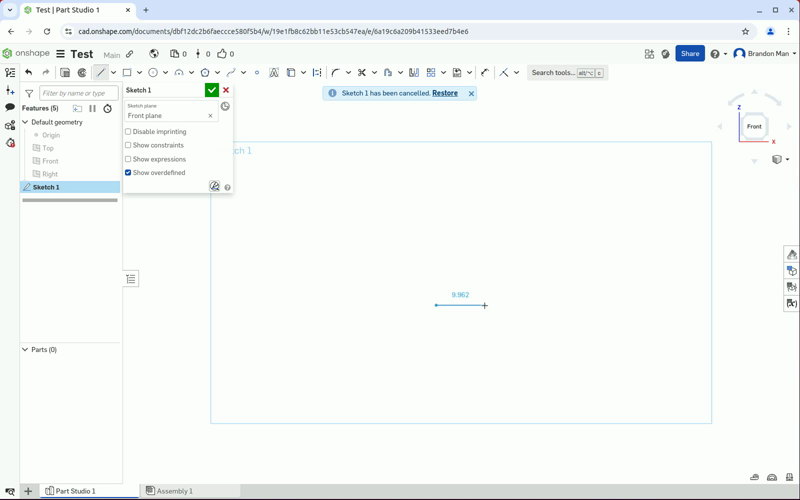
key_up(shift)
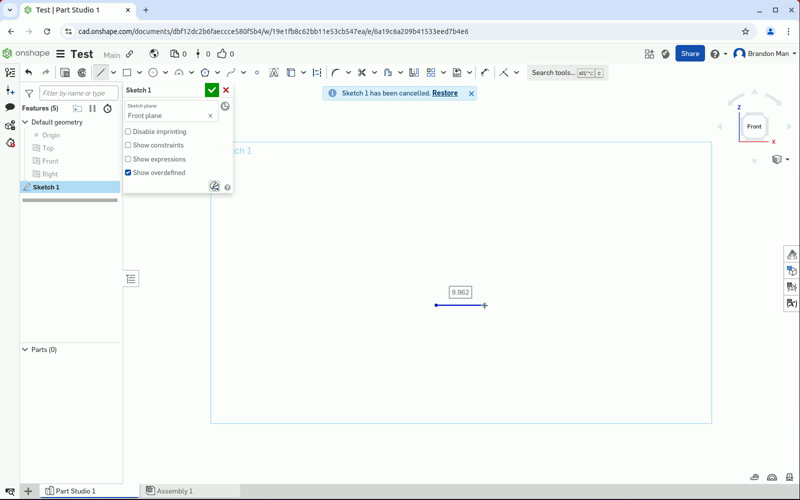
key_down(shift)
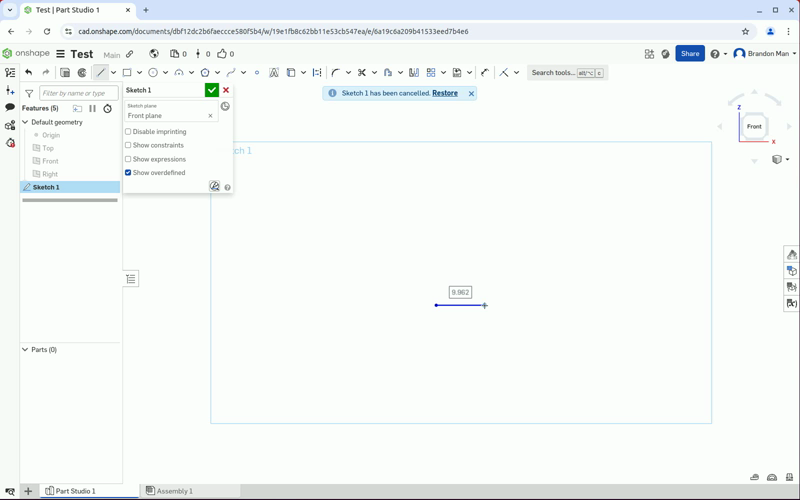
mouse_move(484, 195)
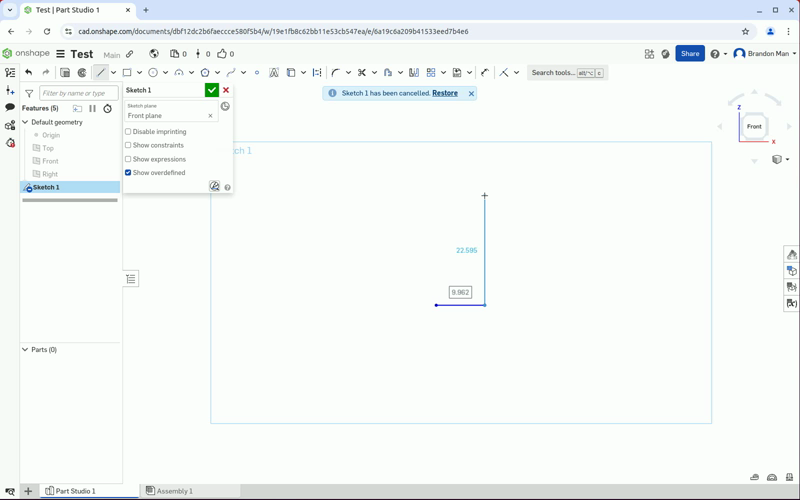
click(484, 195)
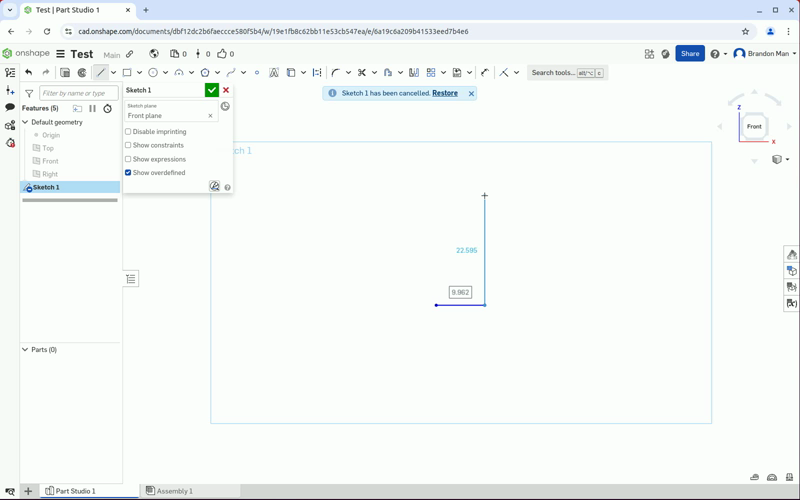
key_up(shift)
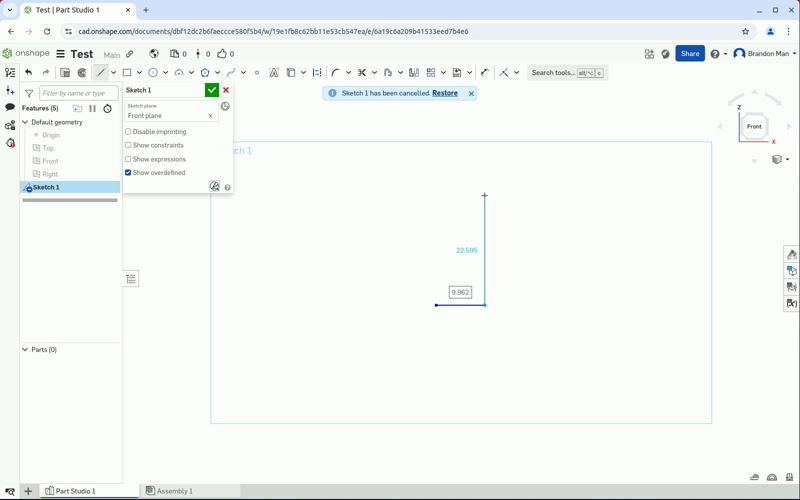
key(esc)
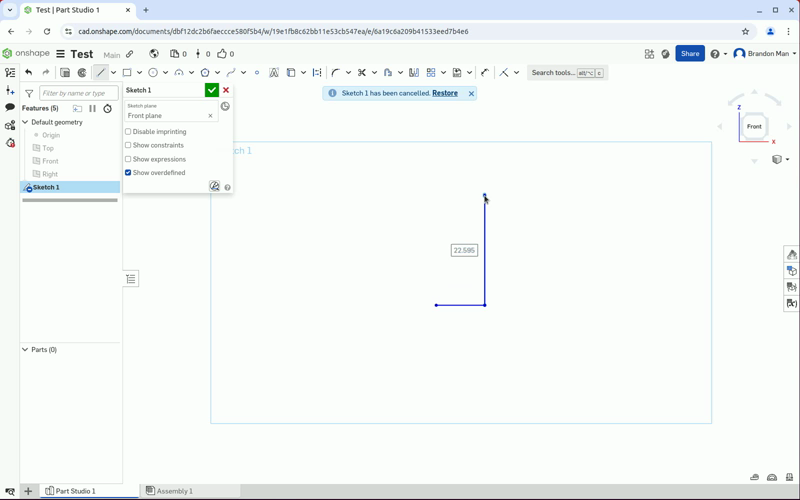
key(a)
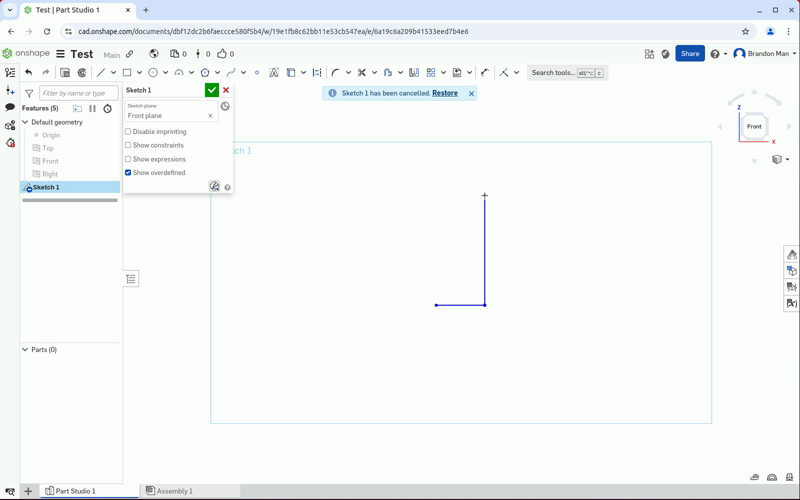
mouse_move(484, 195)
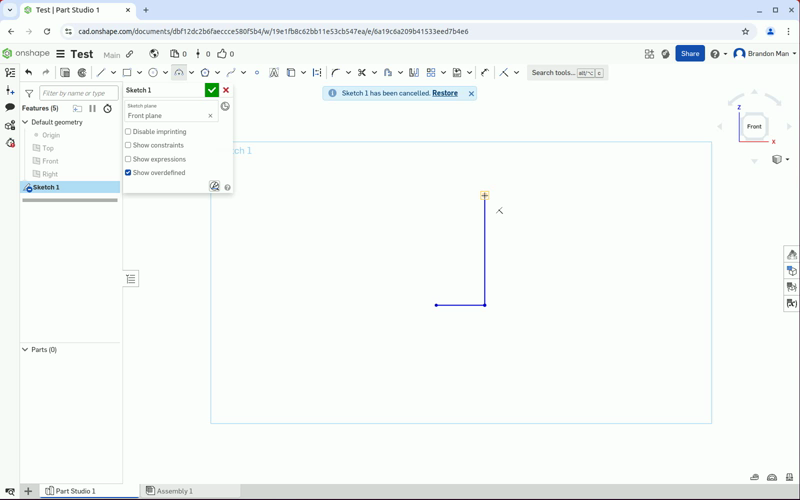
click(484, 195)
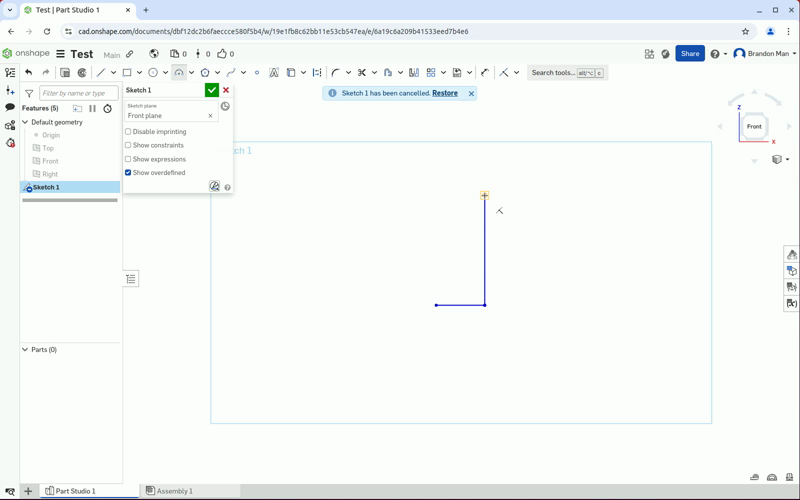
key_down(shift)
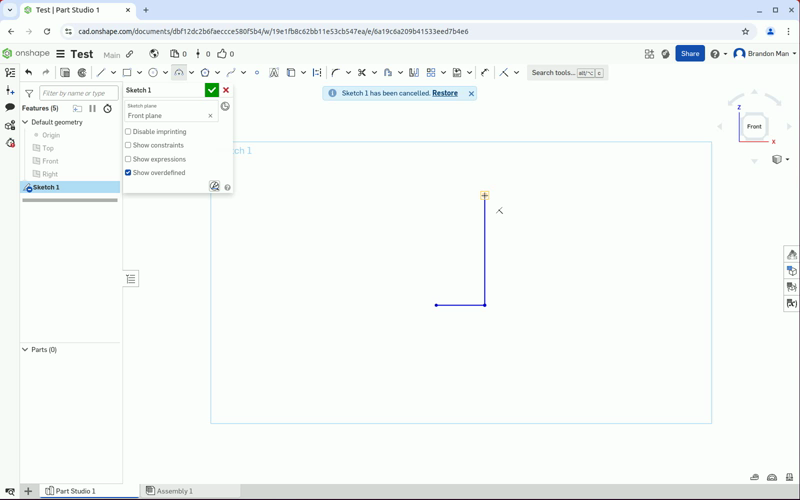
mouse_move(436, 195)
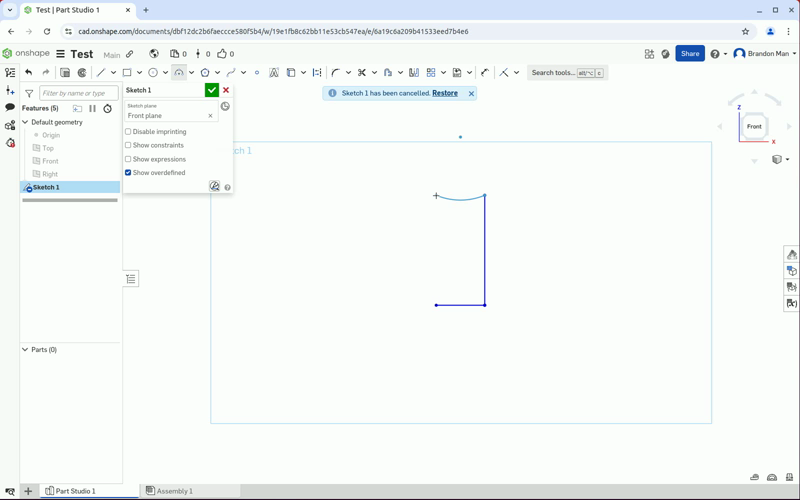
click(436, 195)
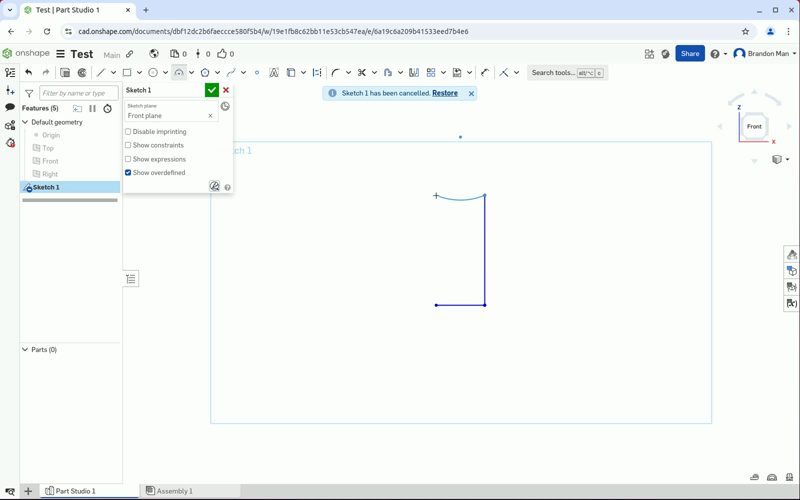
mouse_move(460, 219)
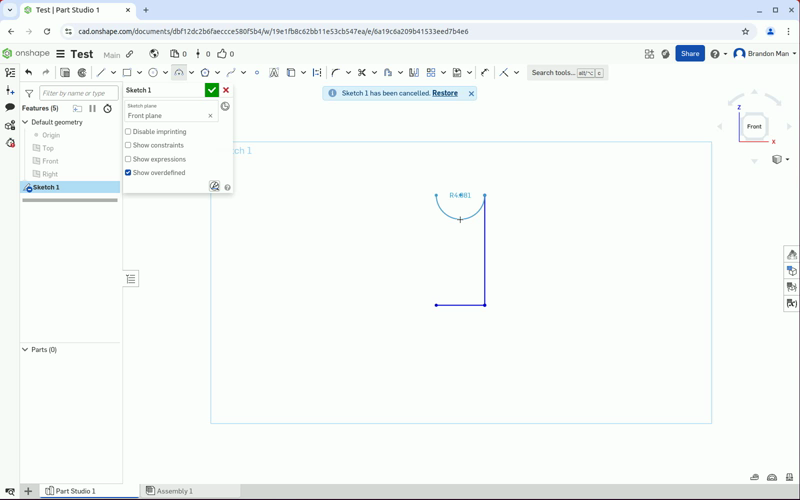
click(460, 219)
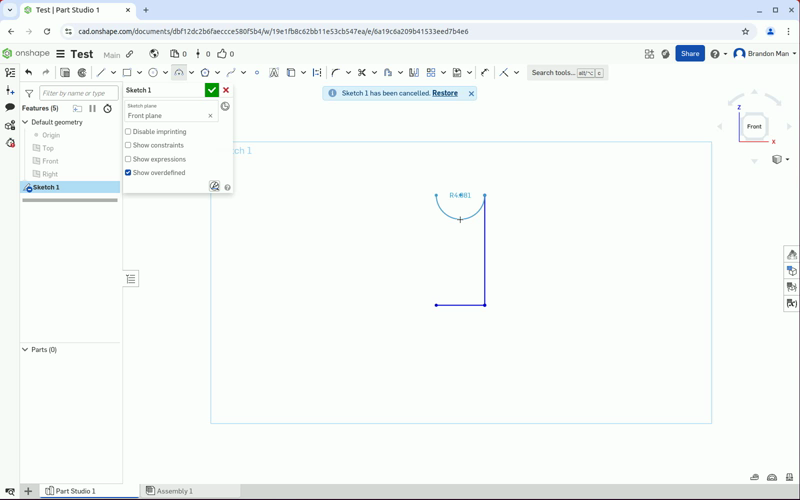
key_up(shift)
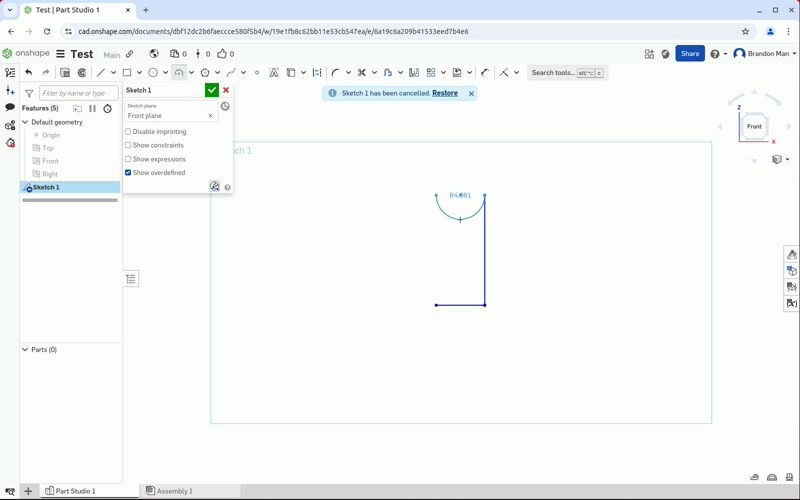
key(esc)
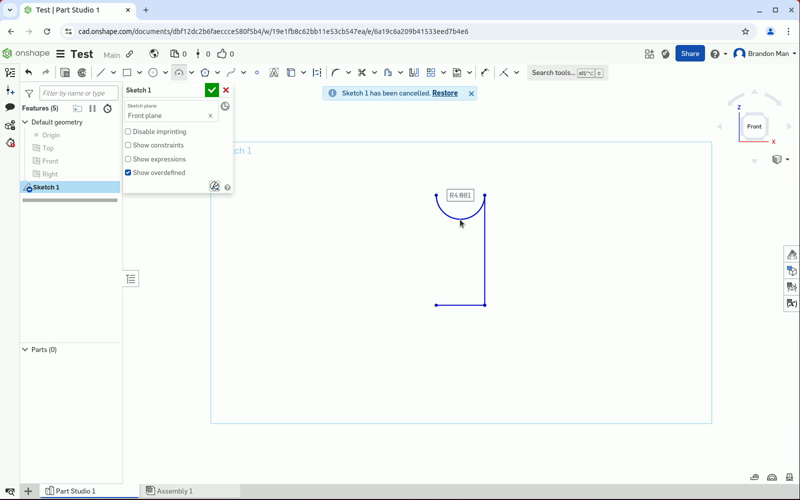
key(l)
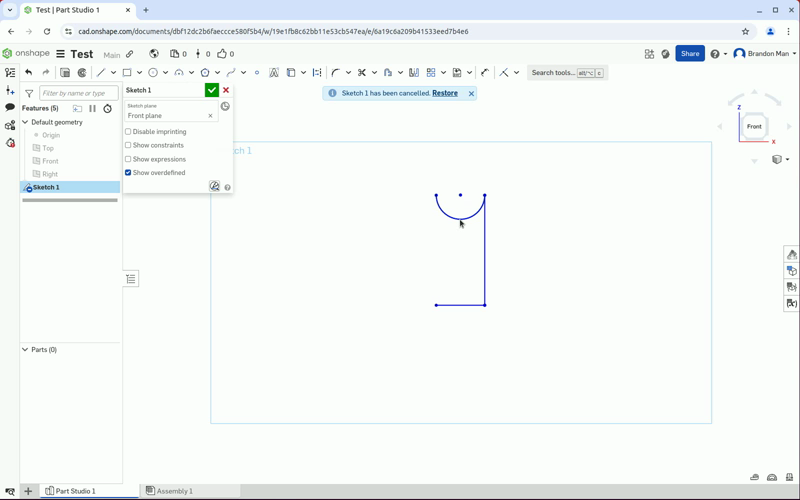
mouse_move(436, 195)
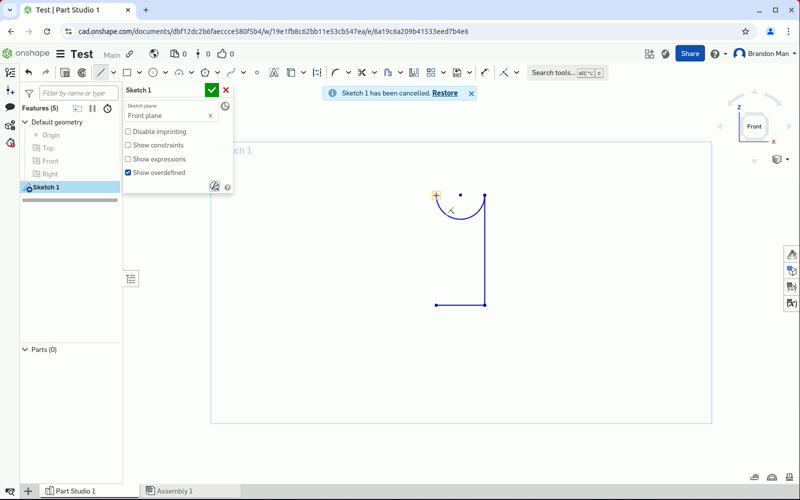
click(436, 195)
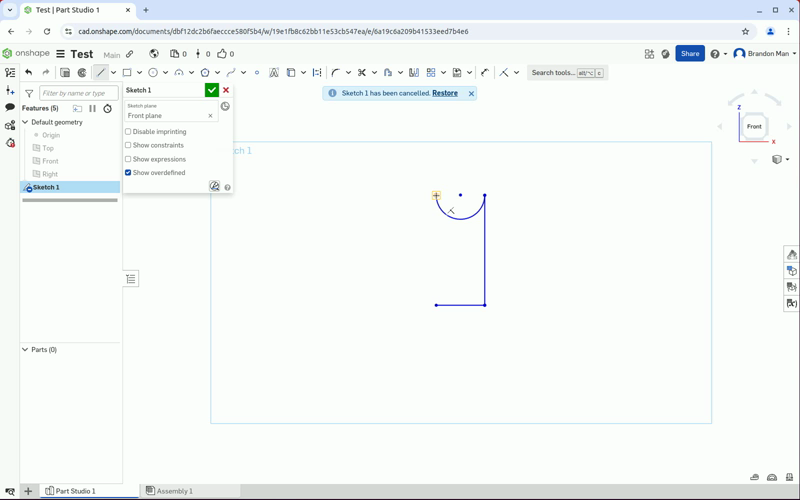
key_down(shift)
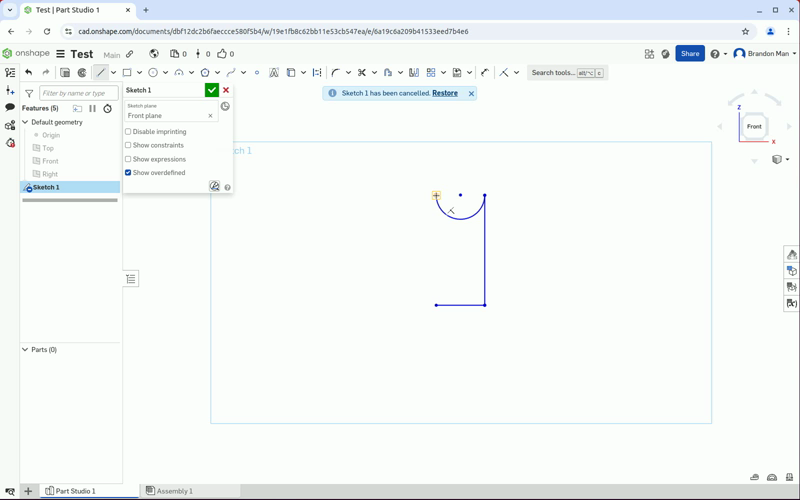
mouse_move(436, 305)
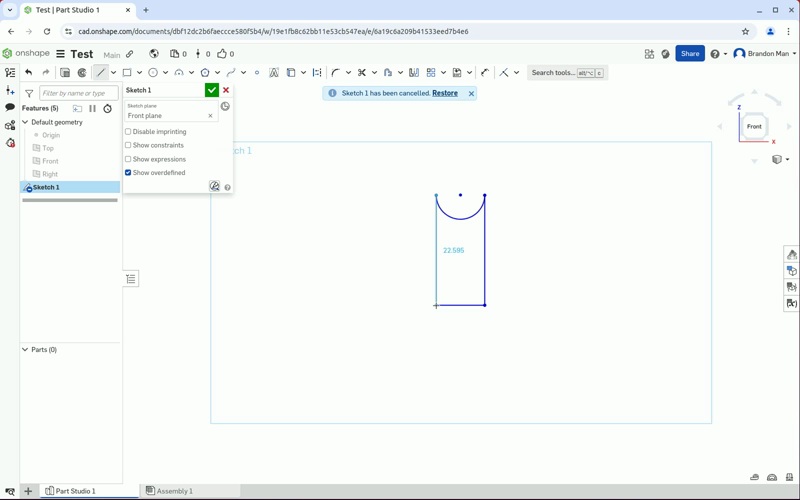
key_up(shift)
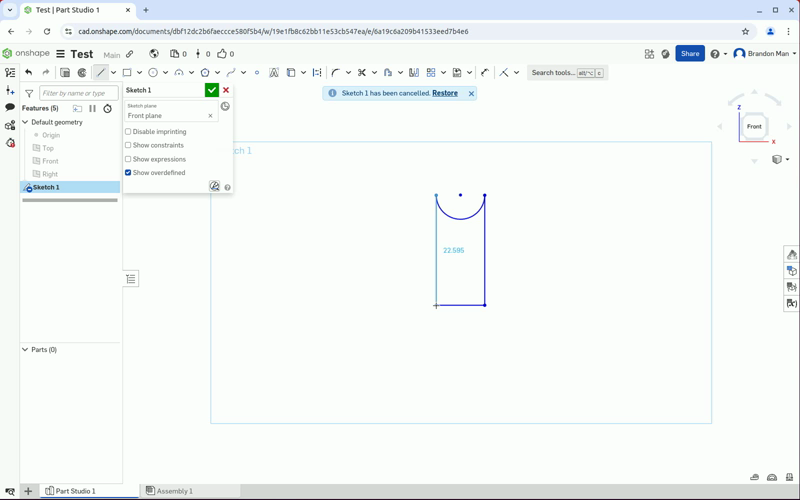
click(436, 305)
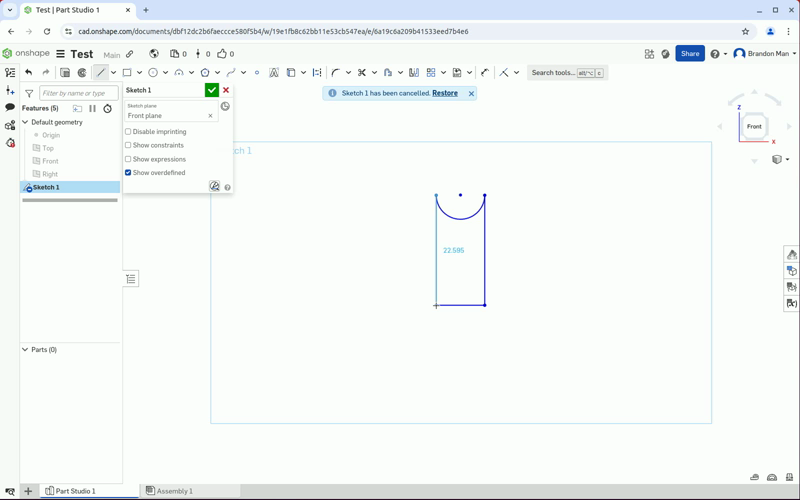
key(esc)
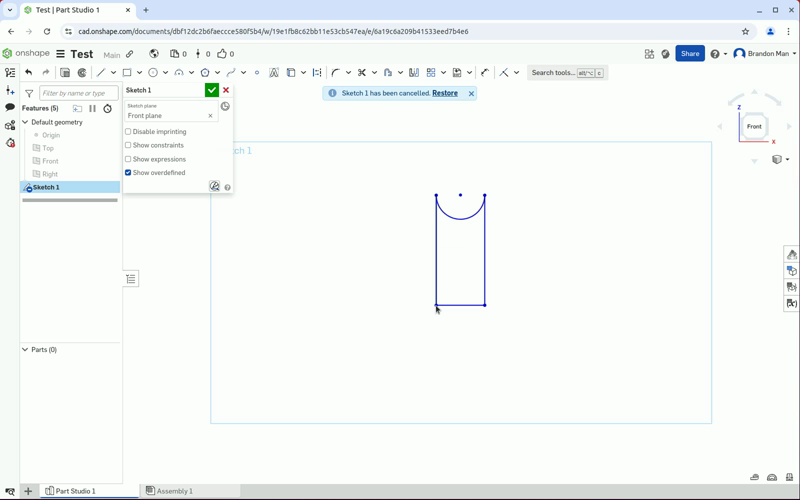
mouse_move(476, 239)
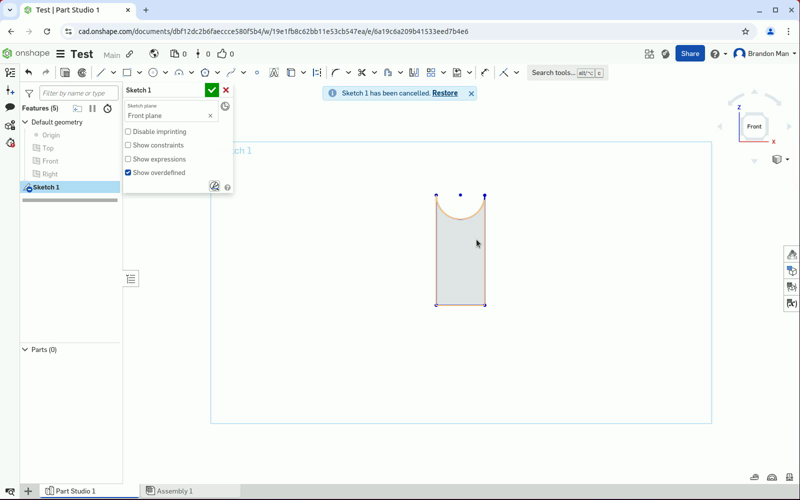
click(476, 239)
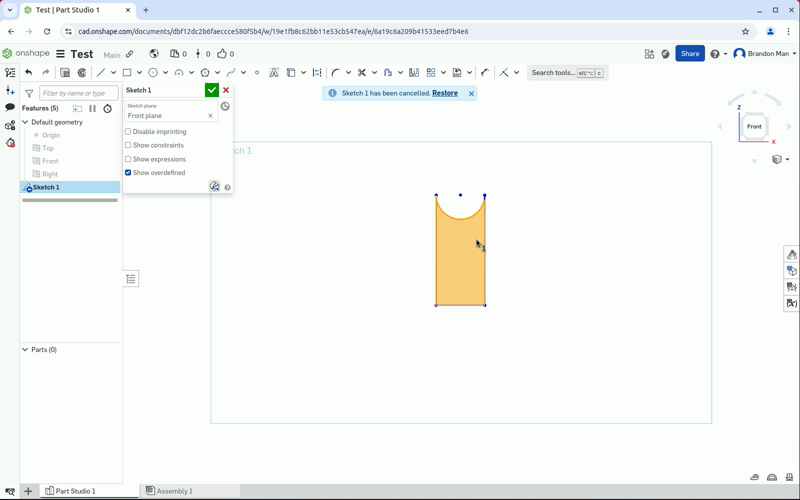
mouse_move(73, 352)
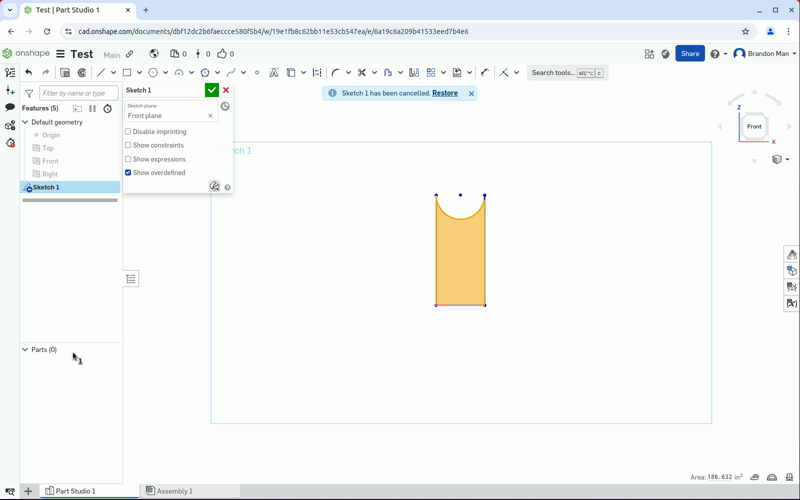
key(shift+y)
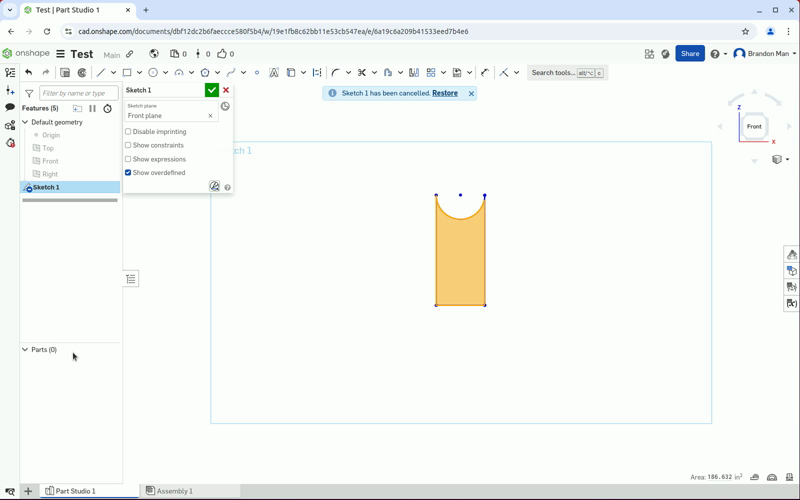
key(shift+e)
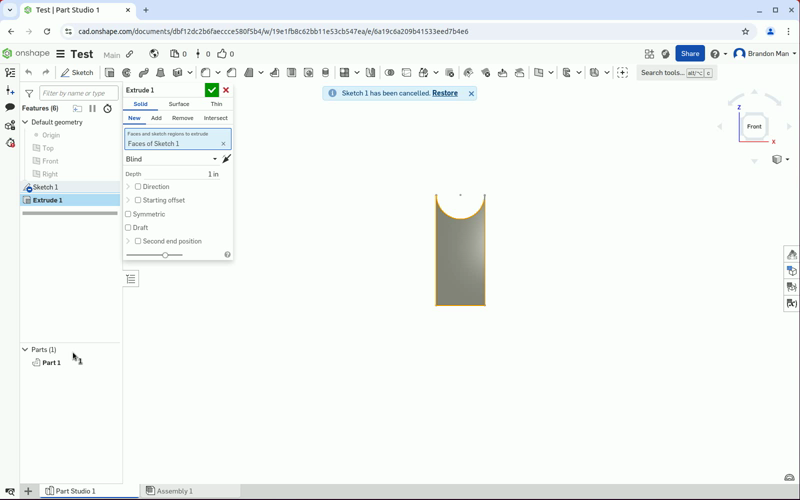
mouse_move(143, 106)
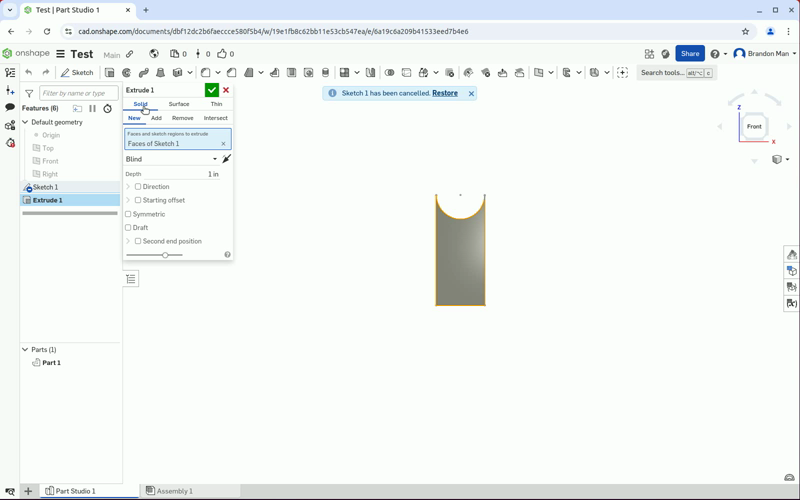
click(143, 106)
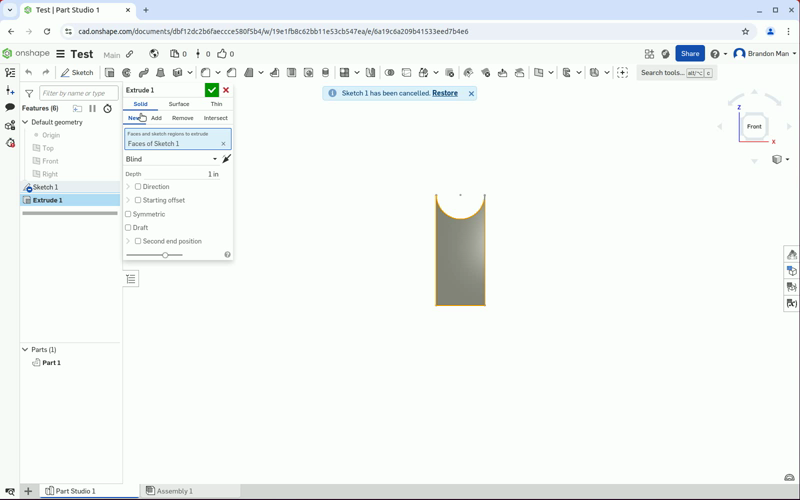
mouse_move(137, 120)
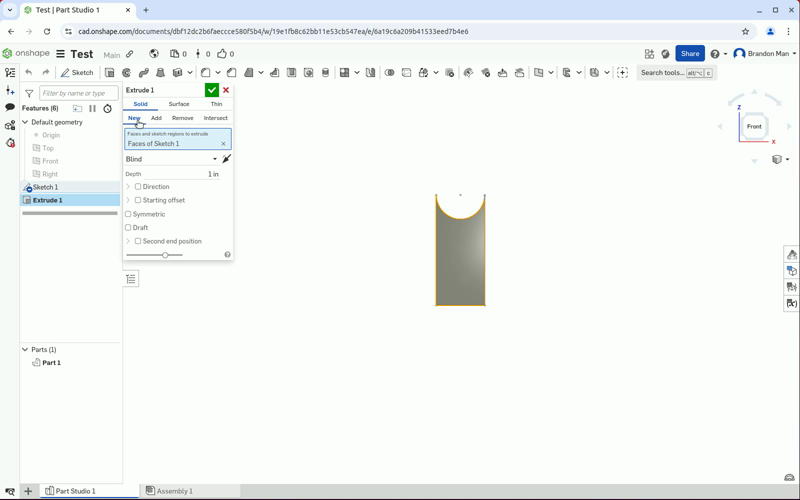
click(137, 120)
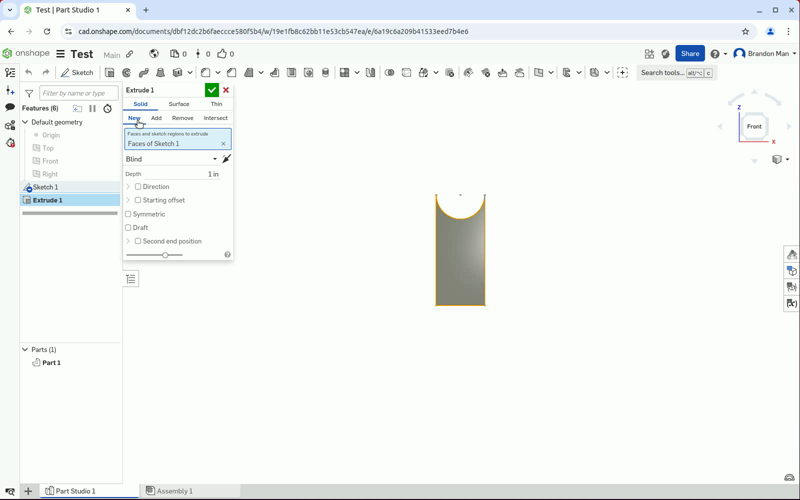
key(tab, 4)
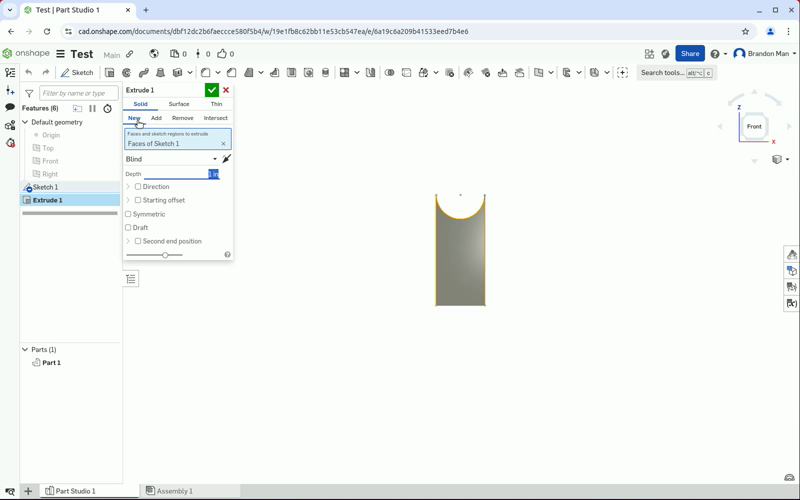
text(13.48)
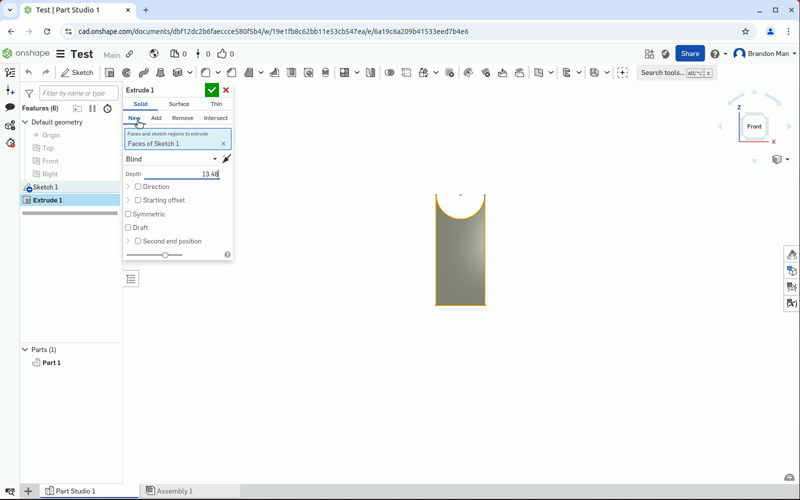
key(tab, 3)
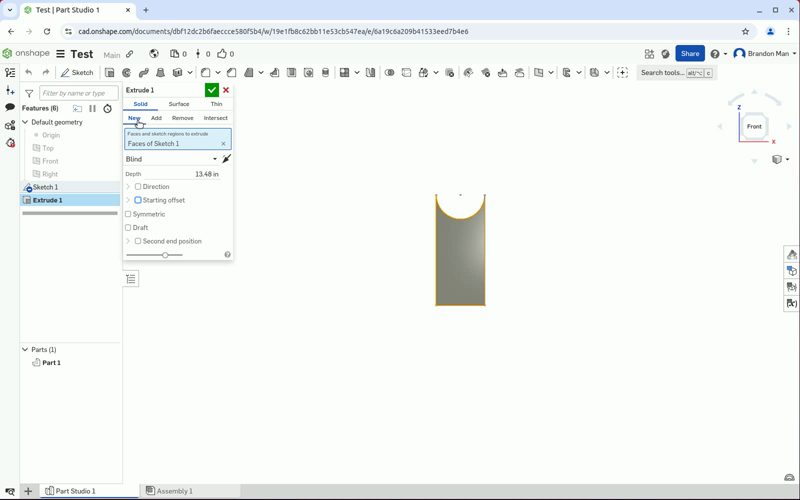
key(tab, 2)
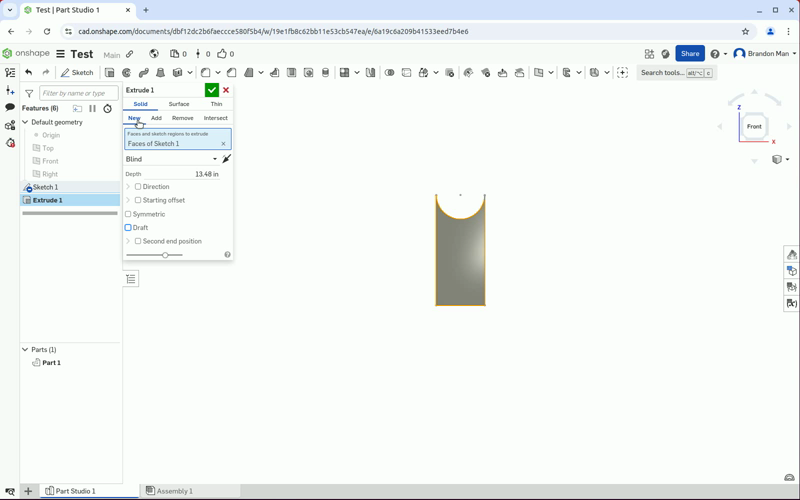
key(space)
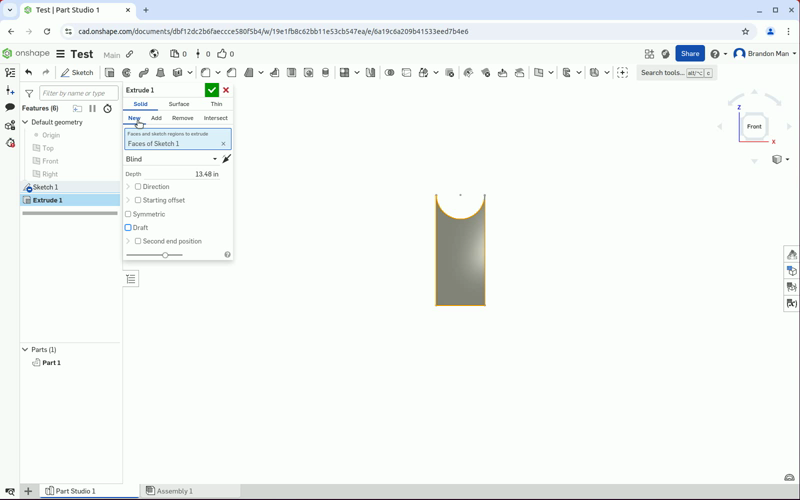
key(tab, 3)
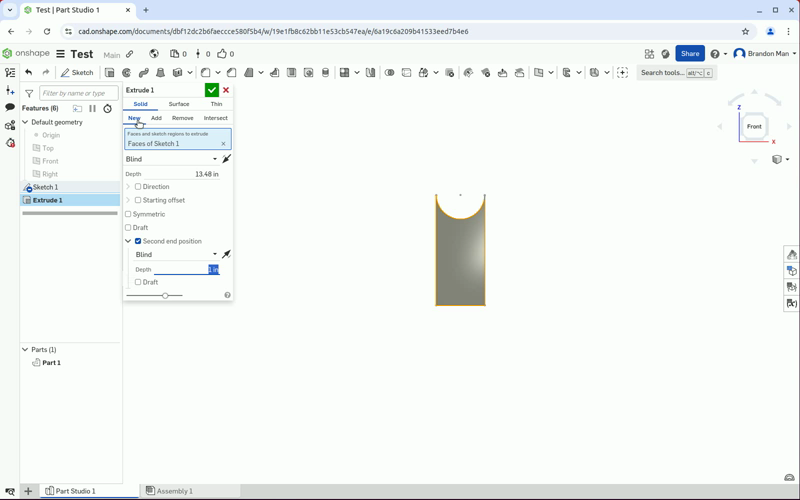
text(13.48)
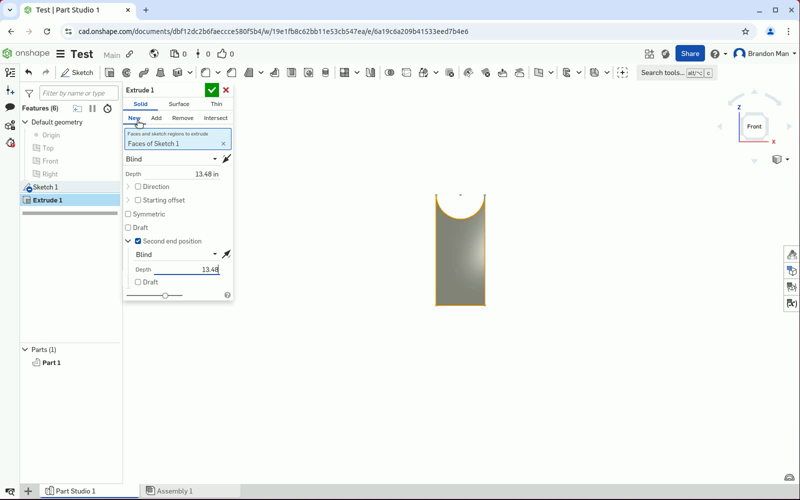
key(enter)
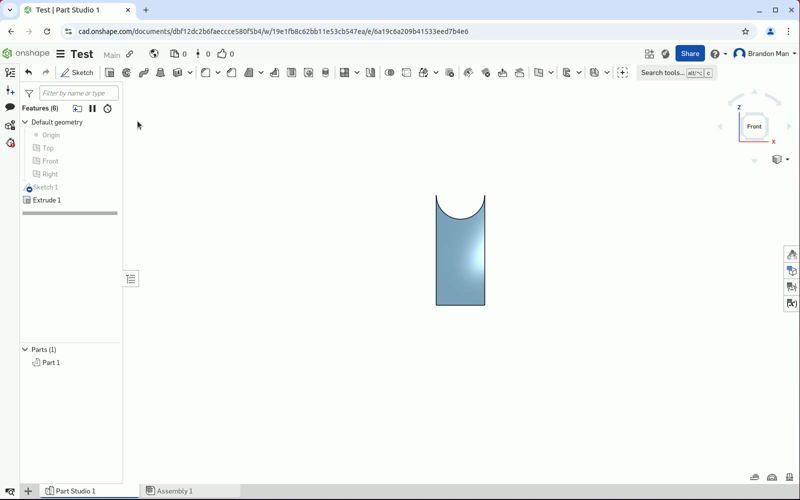
key(shift+h)
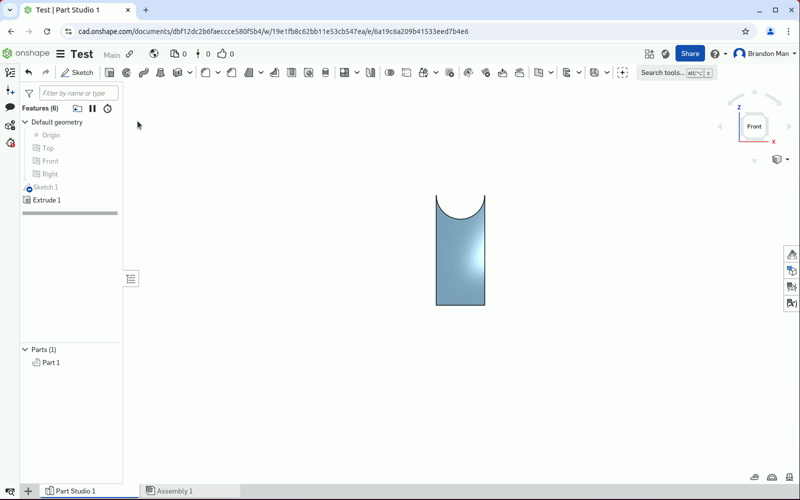
key(shift+h)
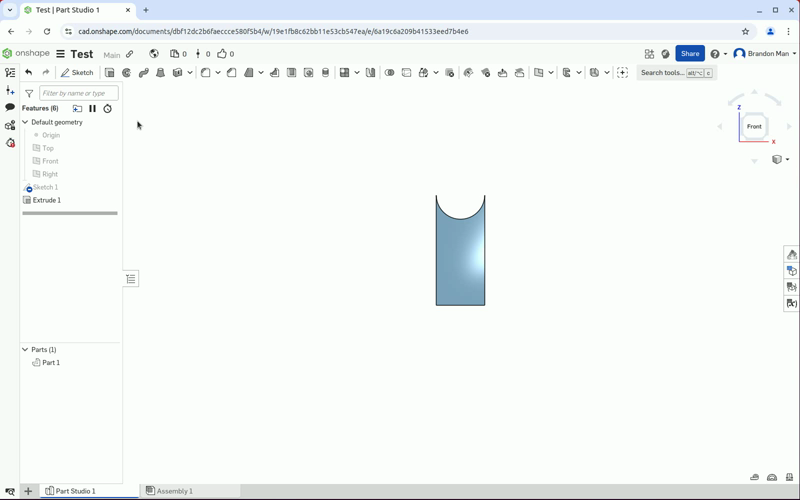
mouse_move(73, 189)
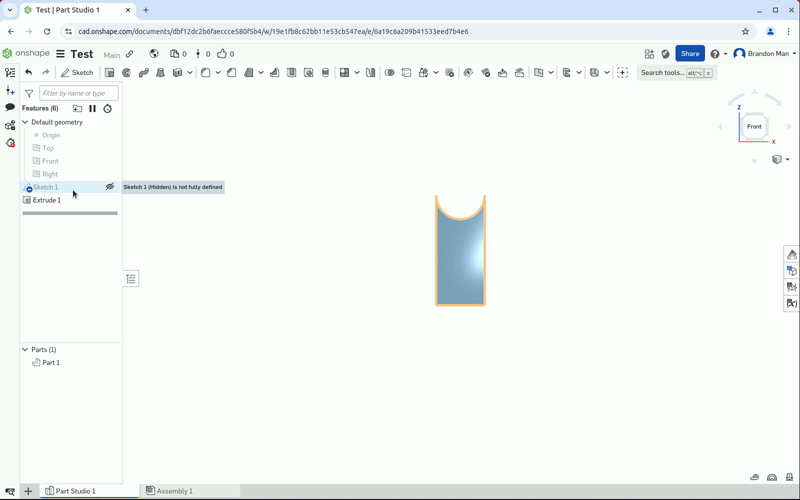
click(73, 189)
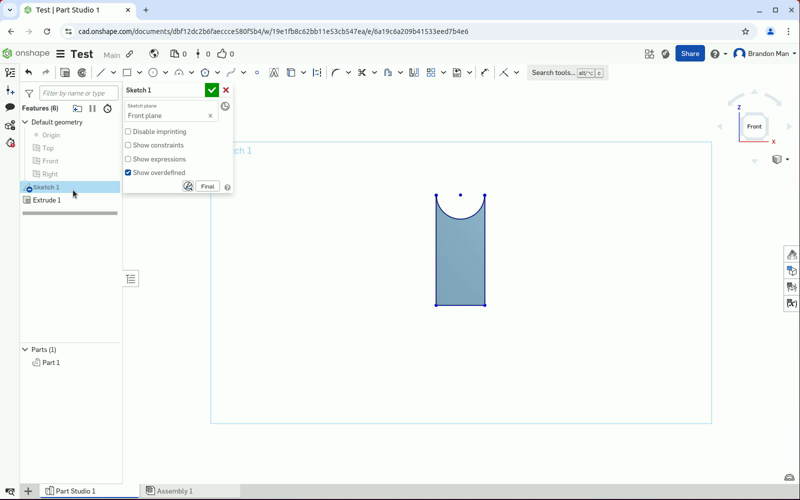
mouse_move(229, 92)
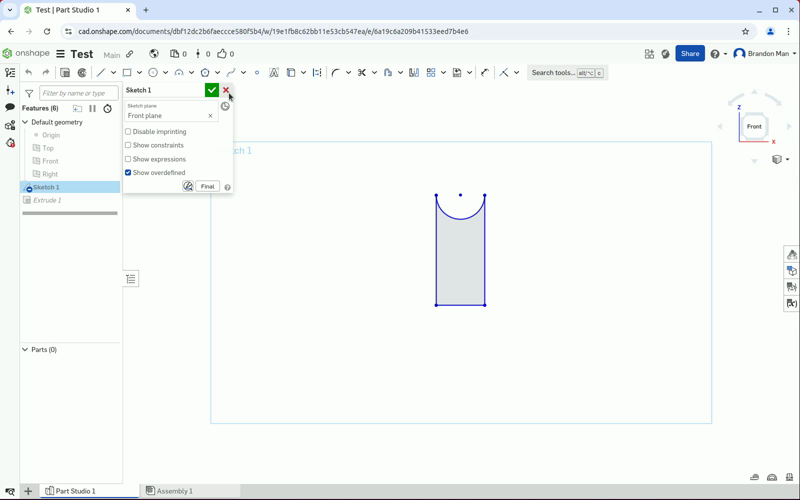
click(229, 92)
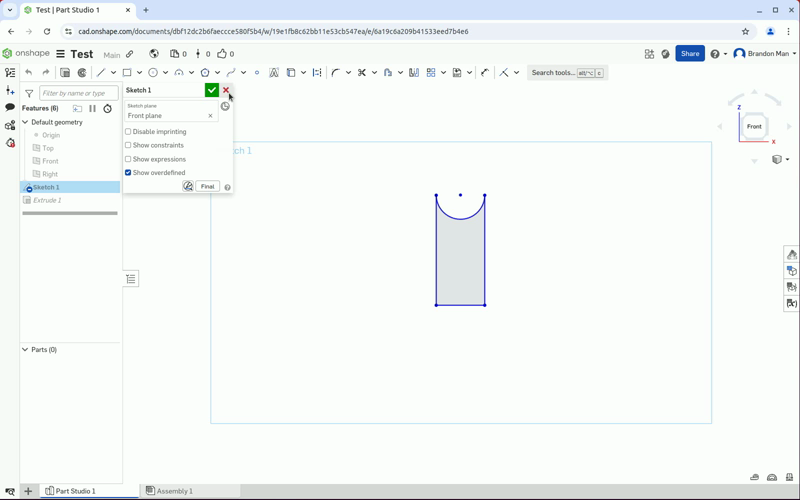
key(shift+s)
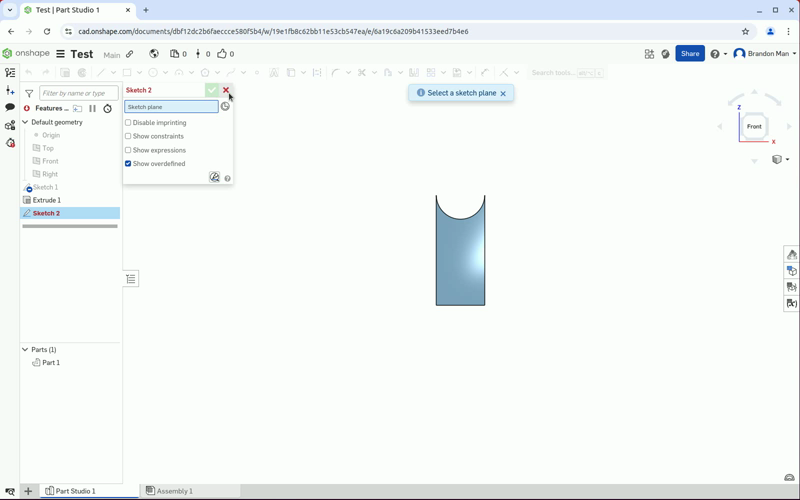
mouse_move(73, 163)
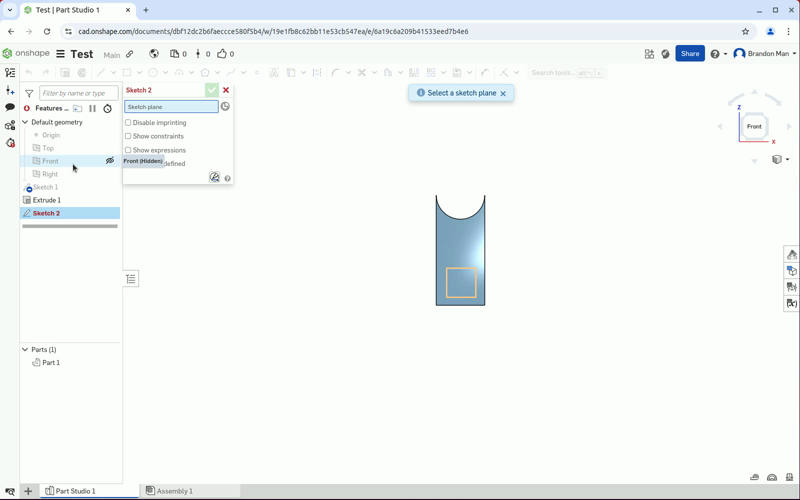
click(73, 163)
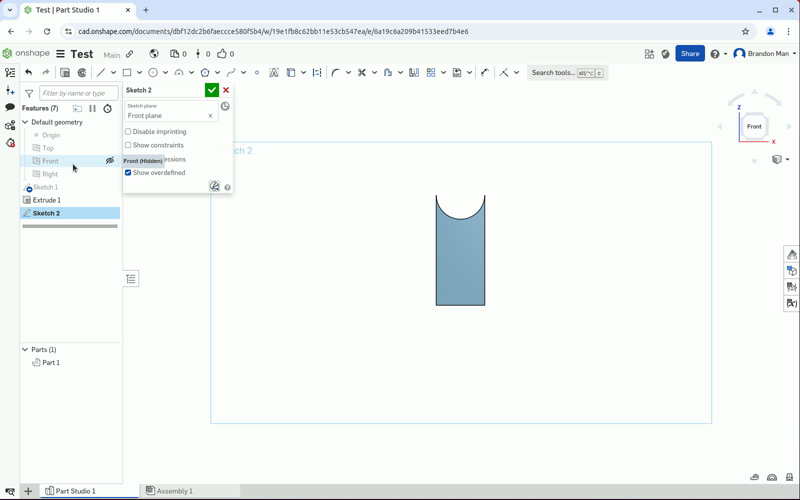
mouse_move(73, 352)
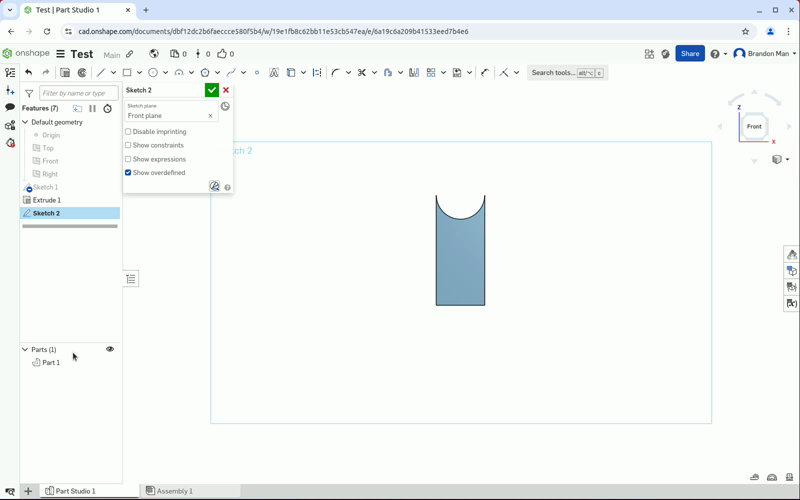
key(y)
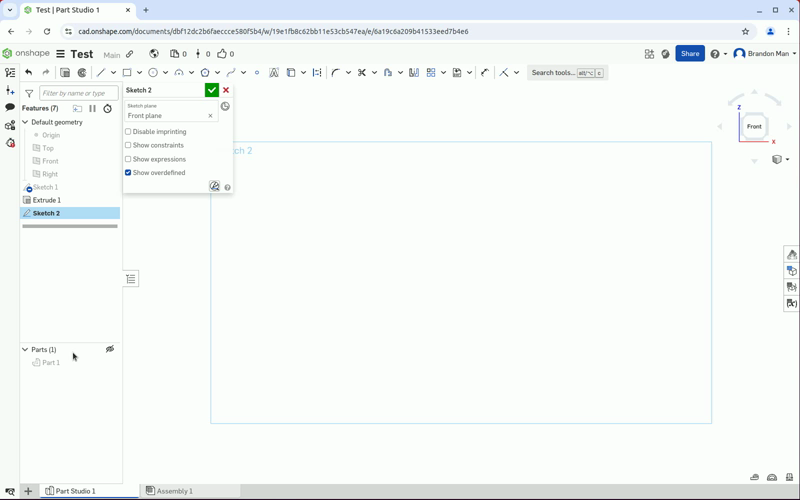
key(l)
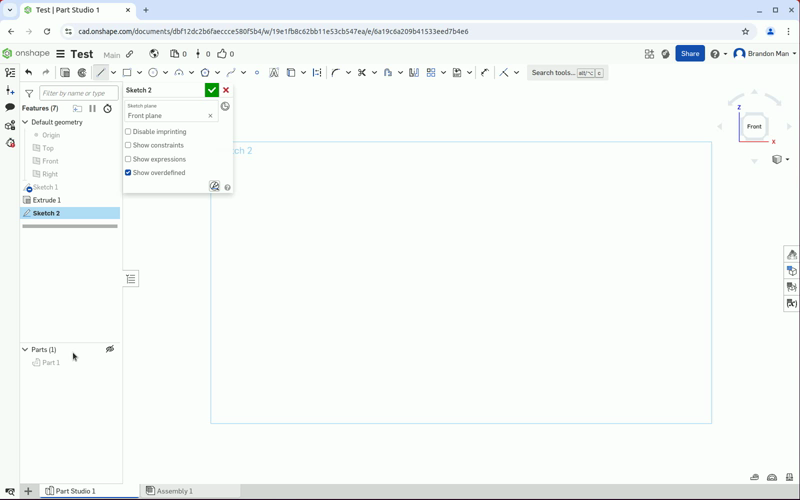
key_down(shift)
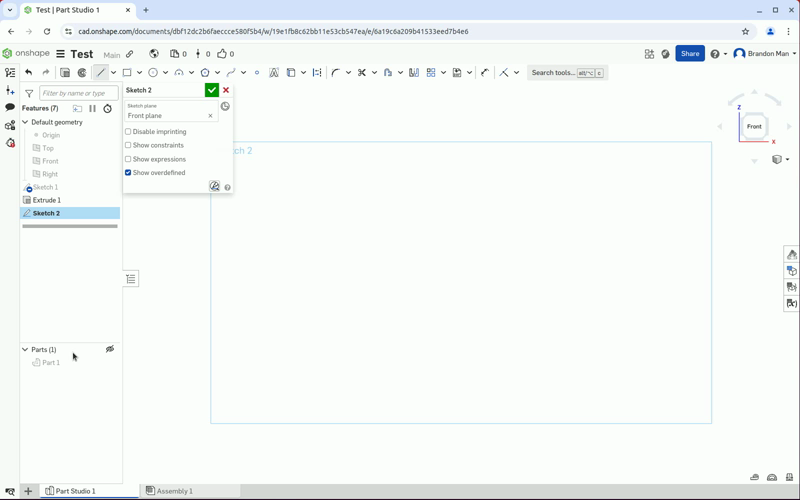
mouse_move(436, 195)
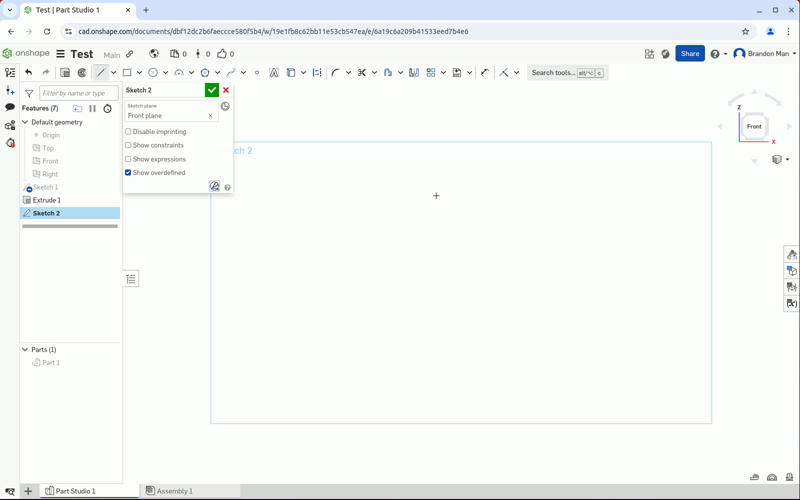
click(436, 195)
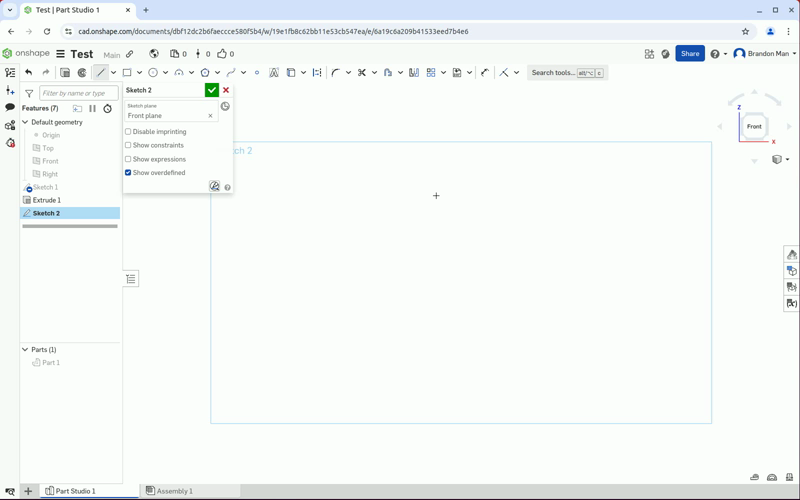
key_up(shift)
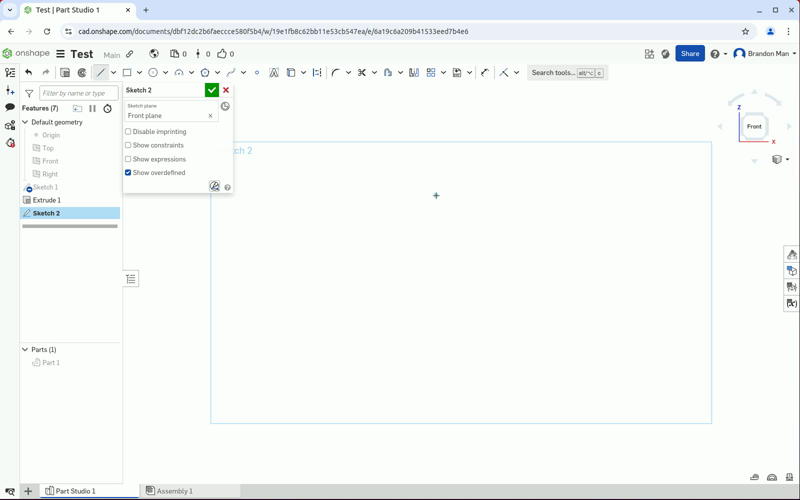
key_down(shift)
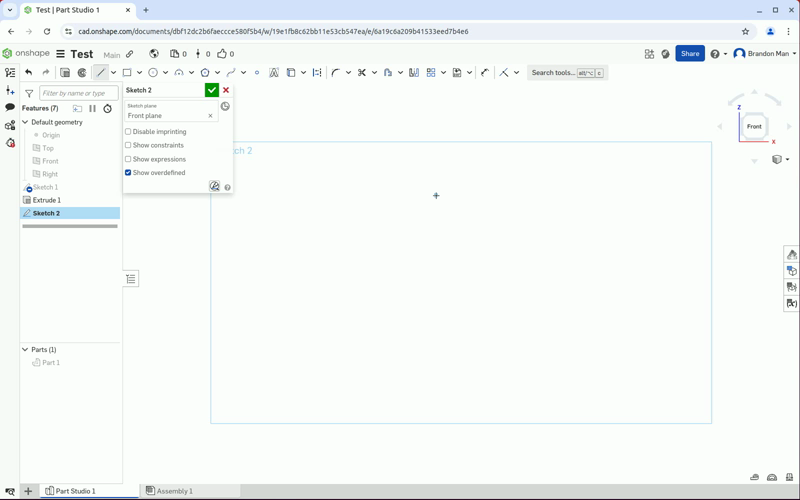
mouse_move(466, 195)
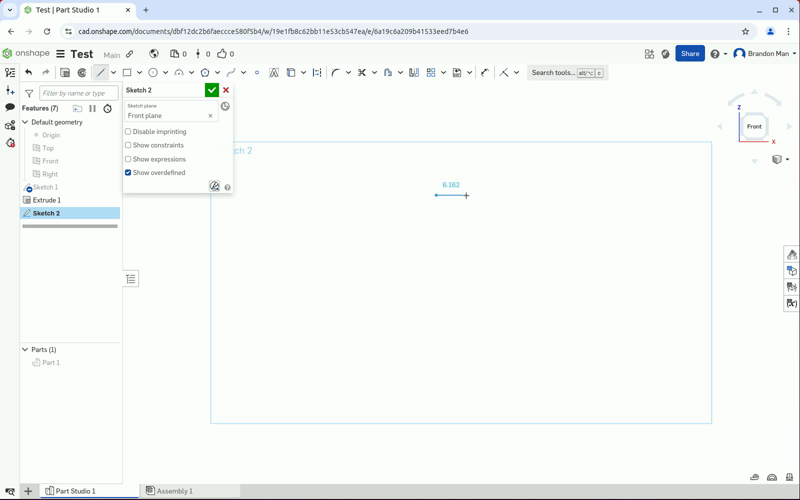
mouse_move(484, 195)
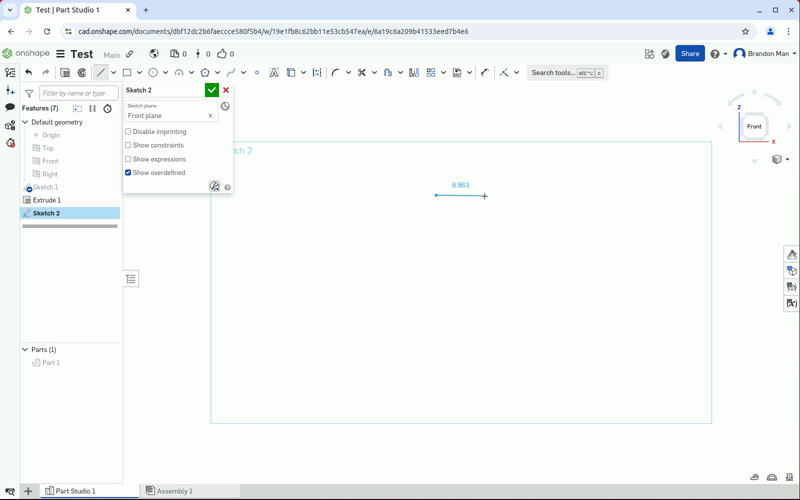
click(484, 195)
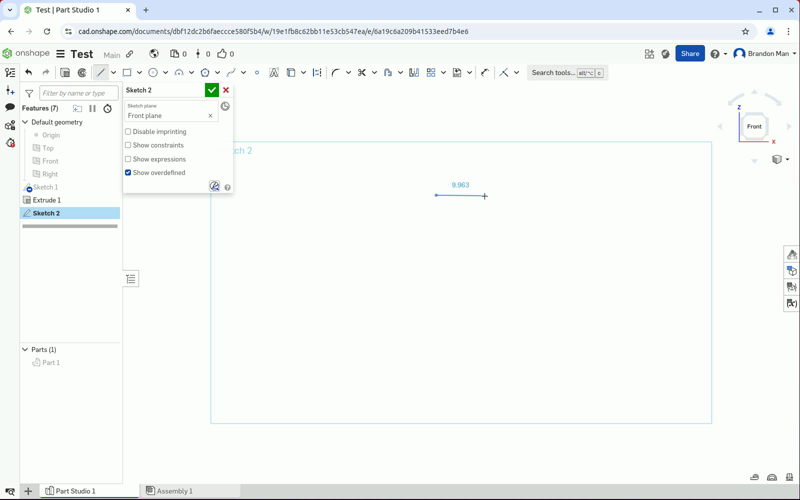
key_up(shift)
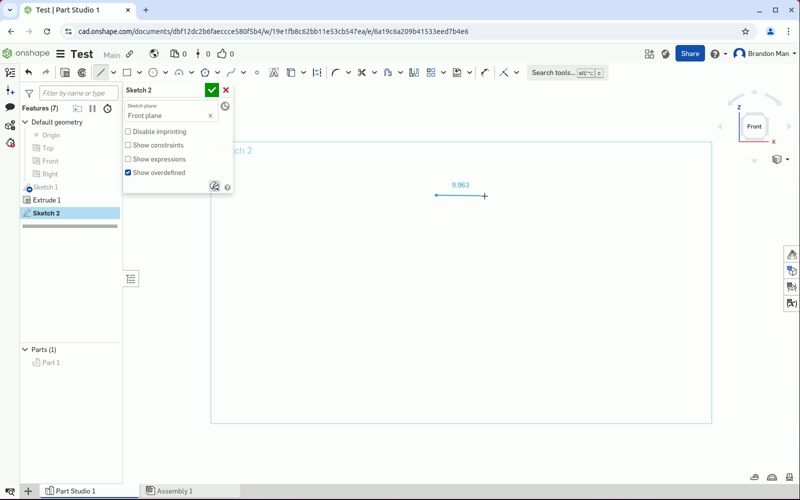
key(esc)
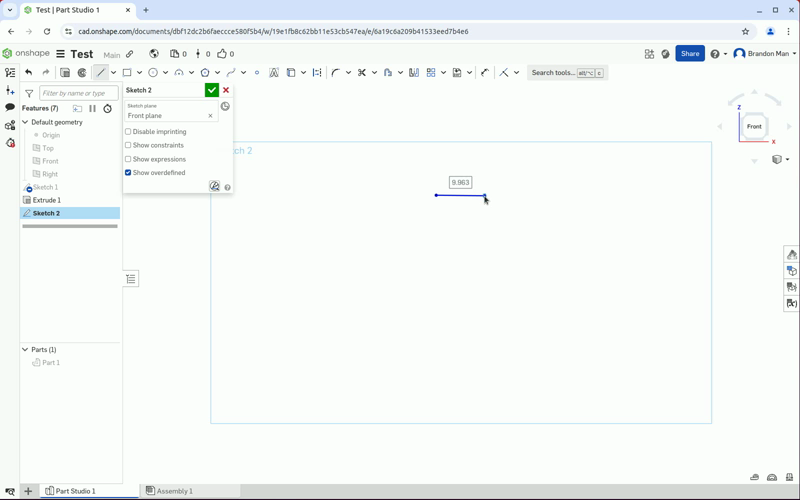
key(a)
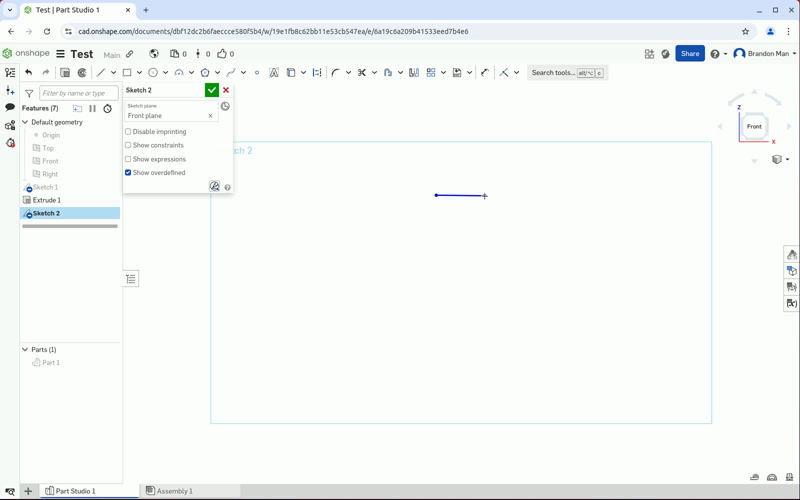
mouse_move(484, 195)
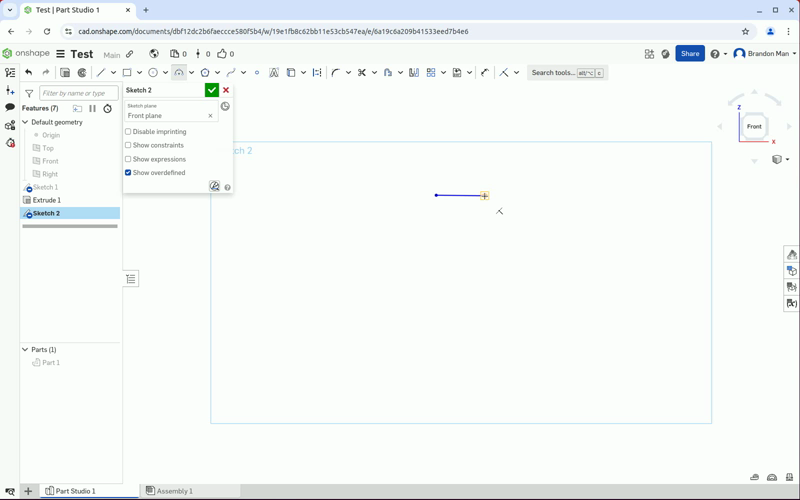
click(484, 195)
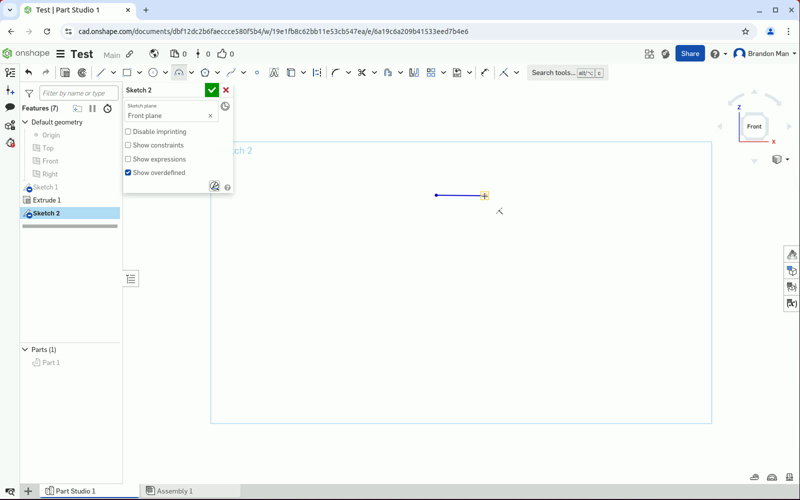
mouse_move(436, 195)
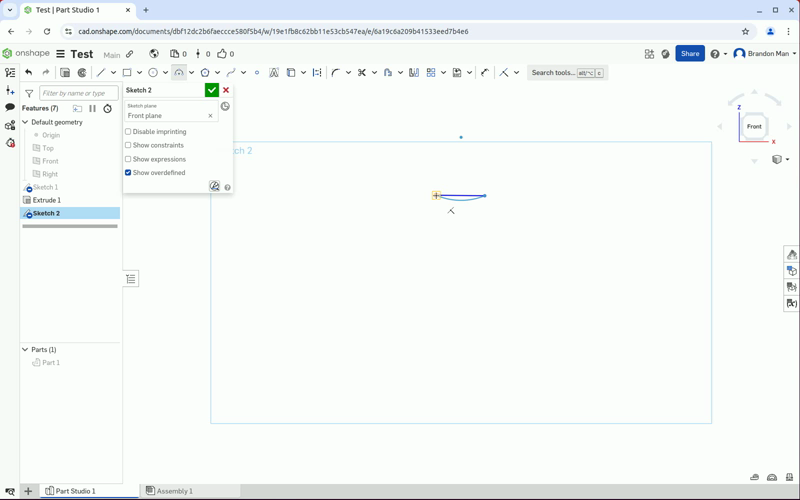
click(436, 195)
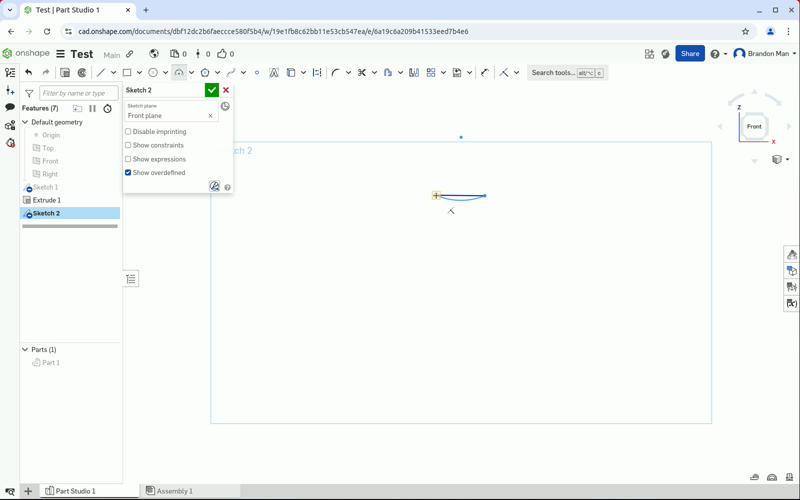
key_down(shift)
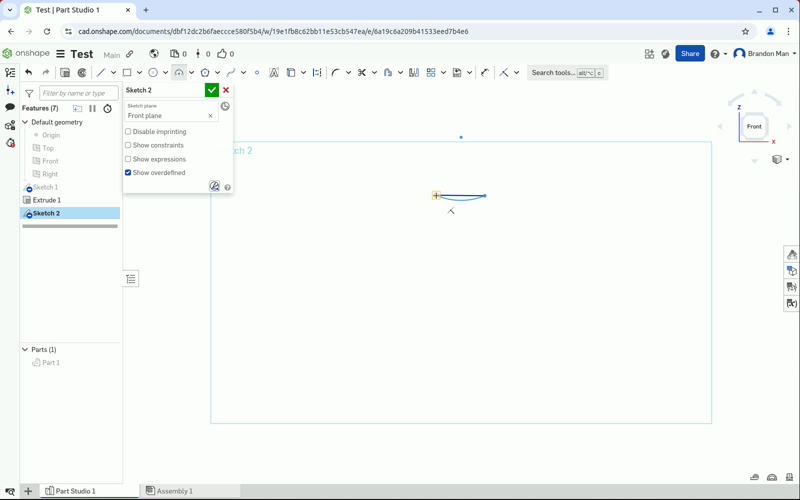
mouse_move(460, 170)
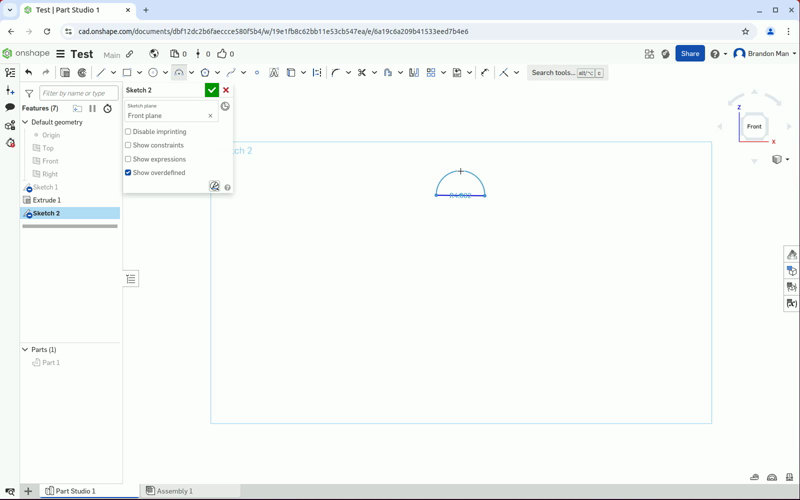
click(460, 170)
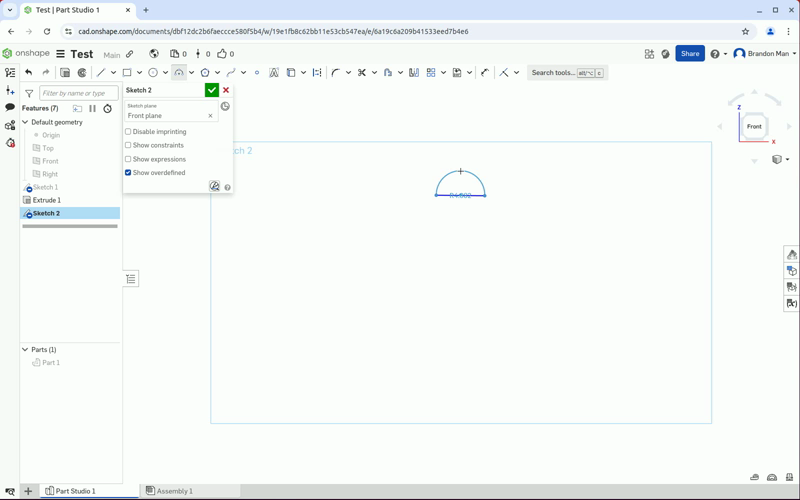
key_up(shift)
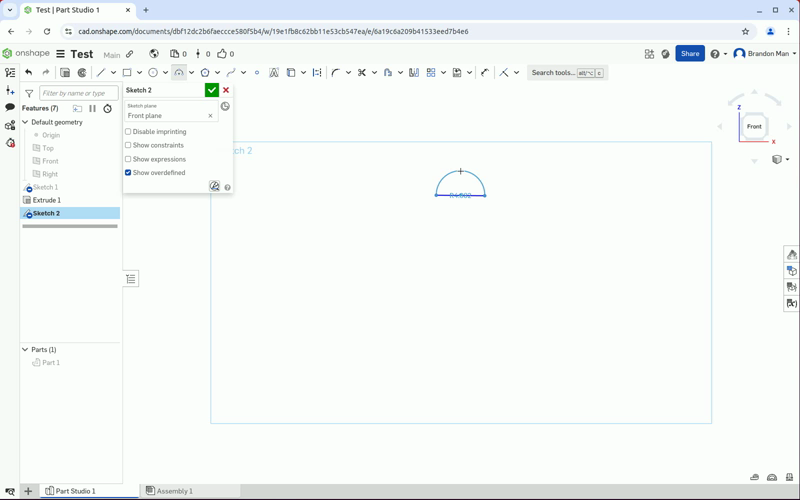
key(esc)
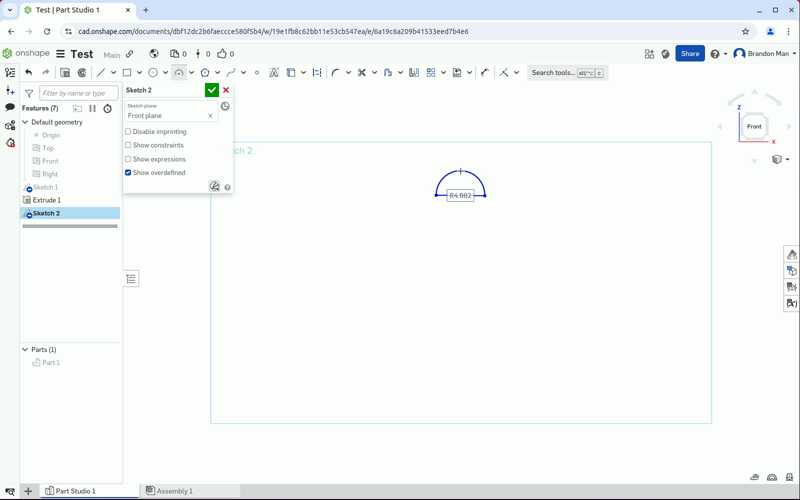
mouse_move(462, 179)
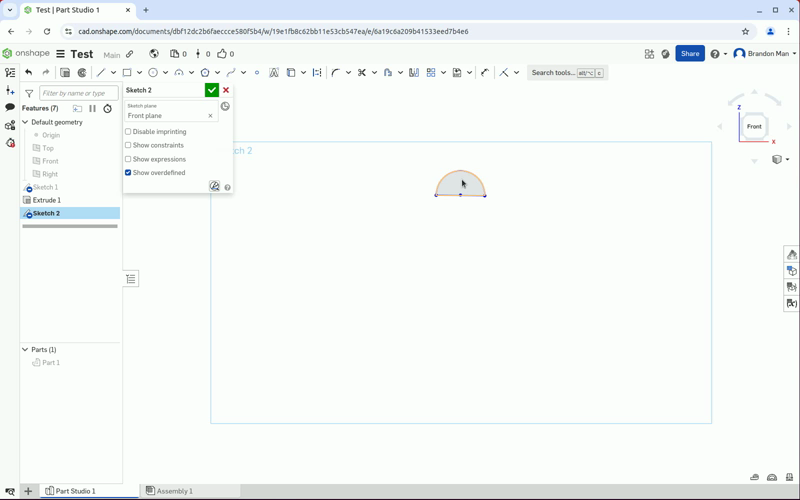
scroll(6)
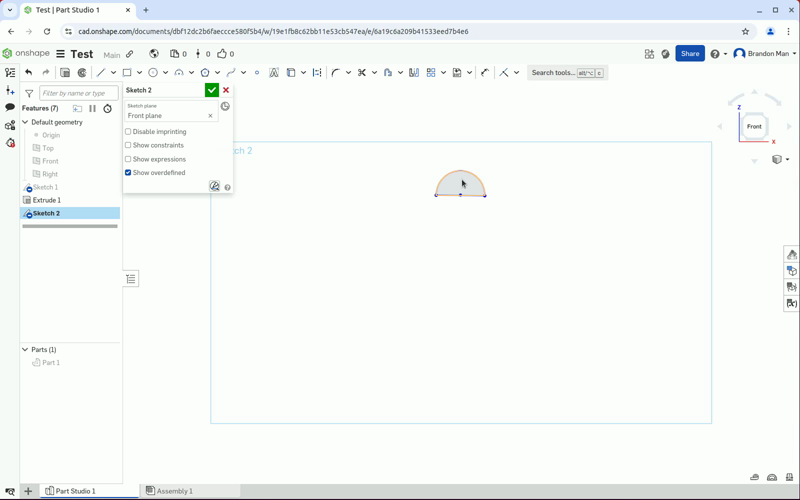
scroll(6)
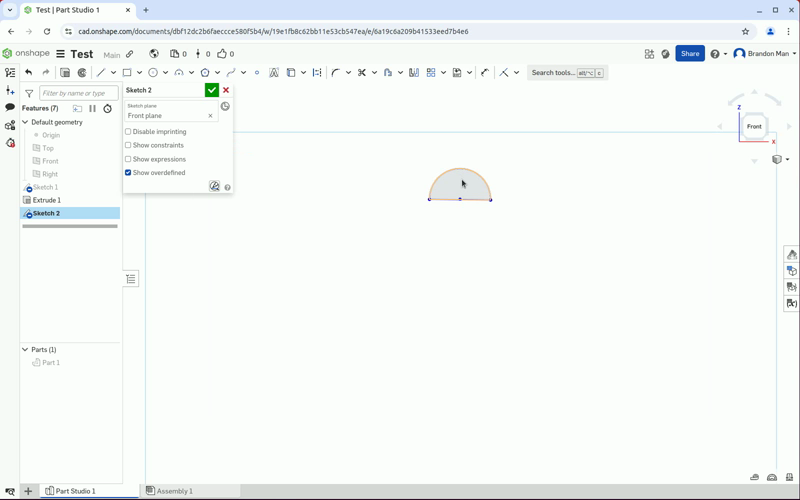
scroll(6)
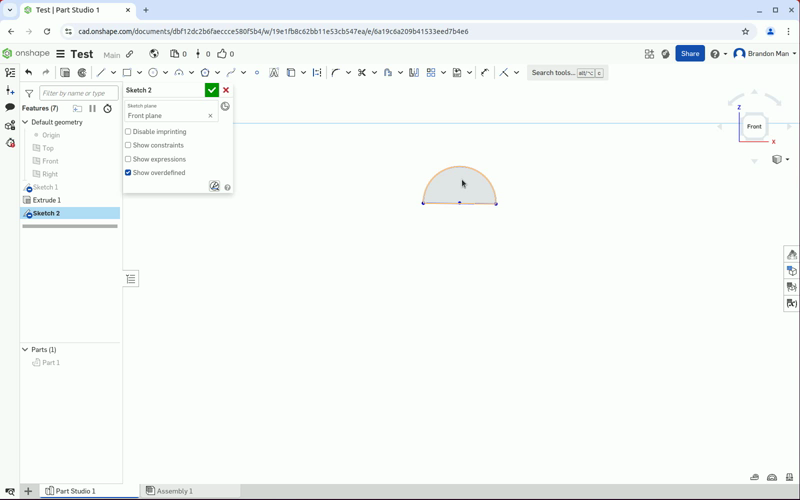
scroll(6)
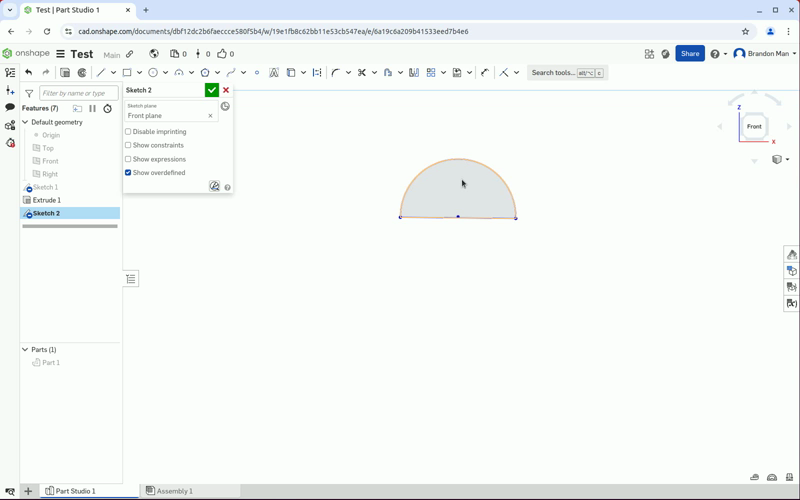
scroll(6)
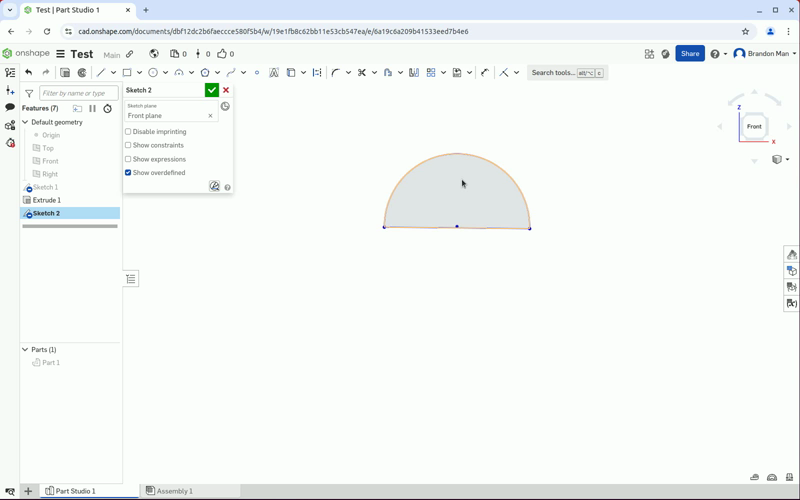
scroll(6)
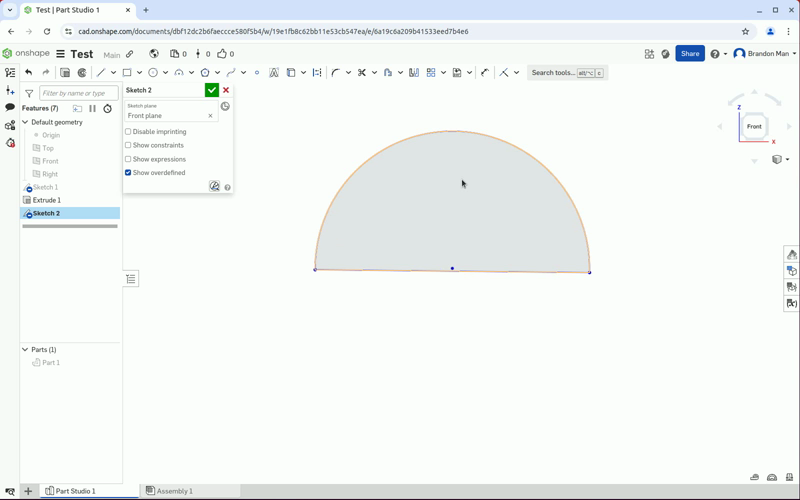
scroll(6)
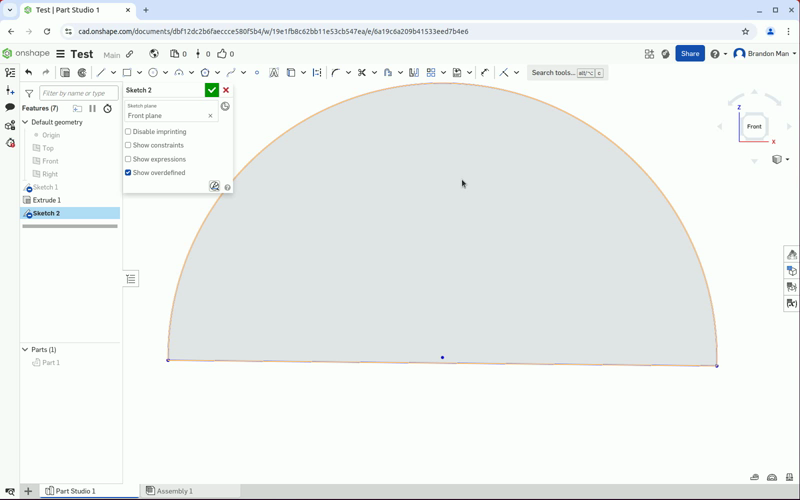
click(462, 179)
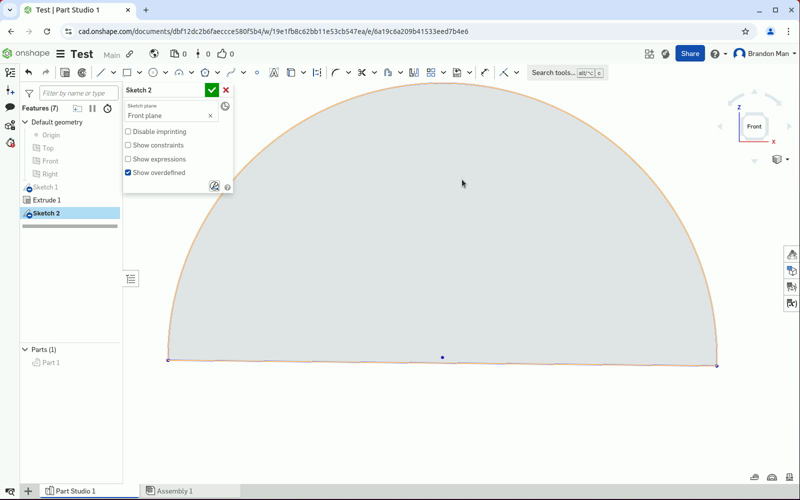
scroll(-6)
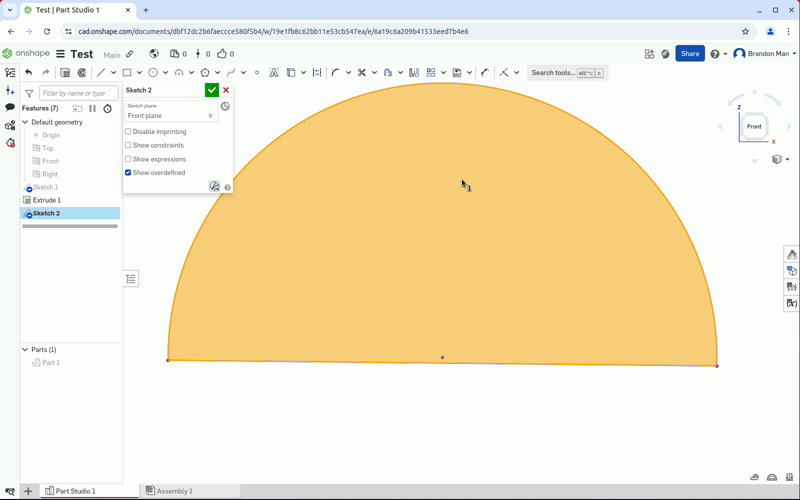
scroll(-6)
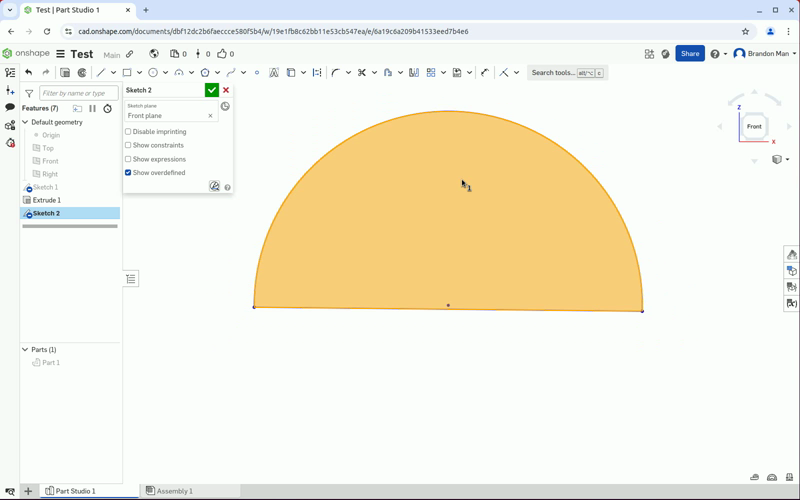
scroll(-6)
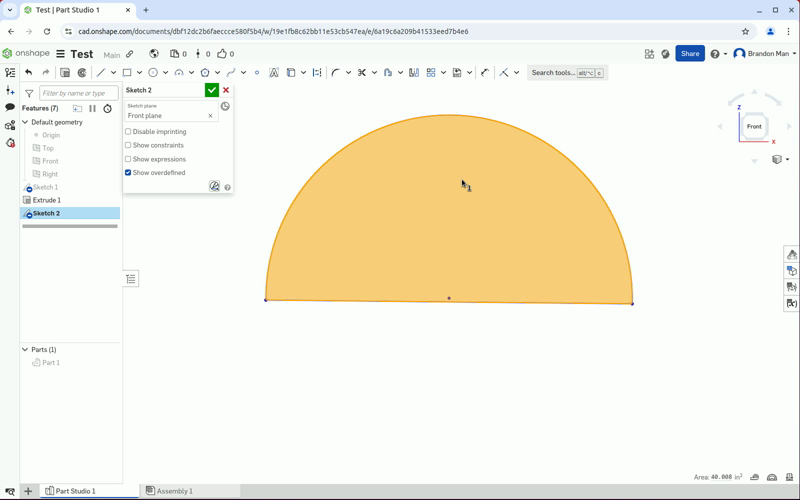
scroll(-6)
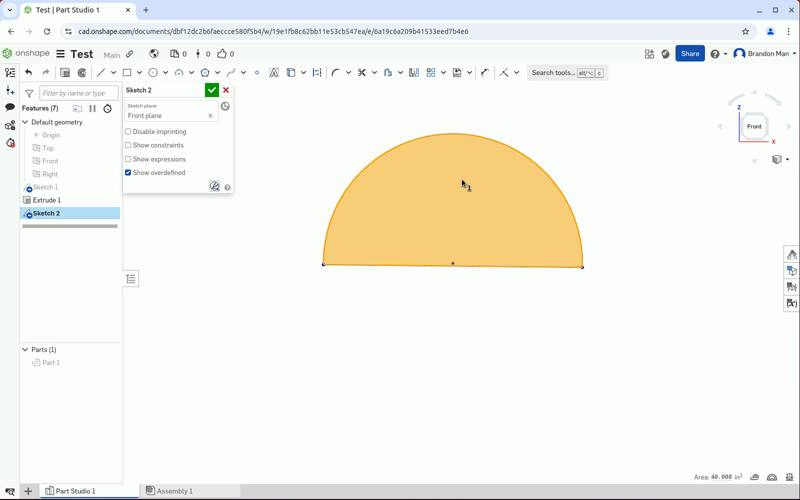
scroll(-6)
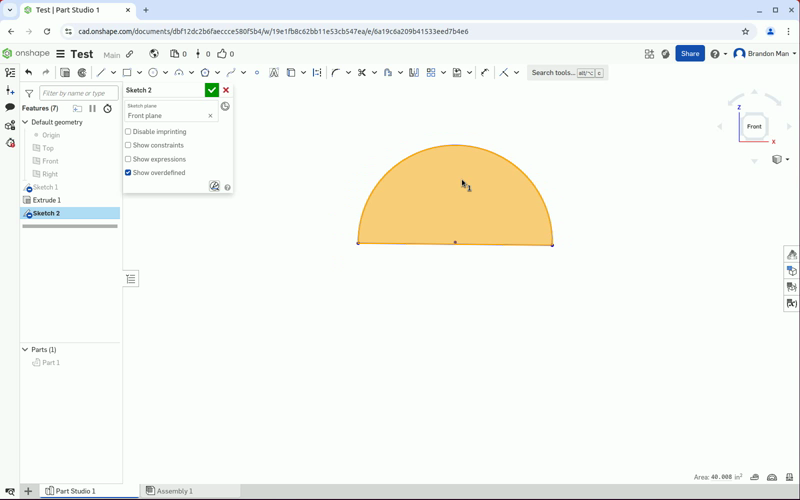
scroll(-6)
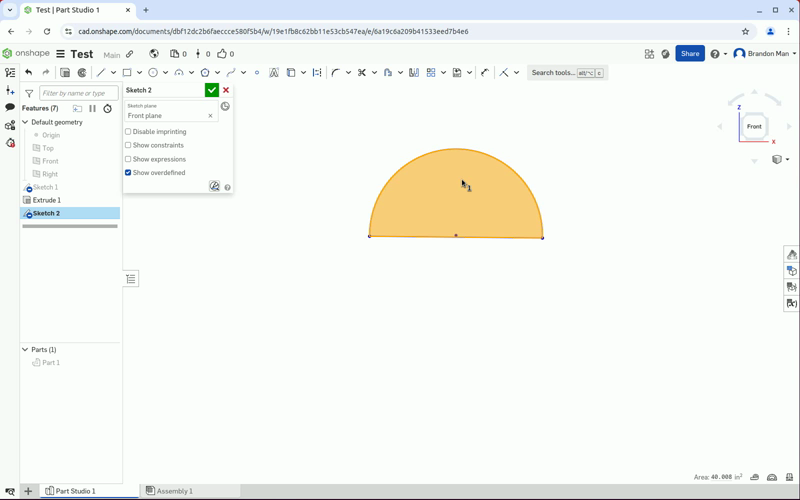
scroll(-6)
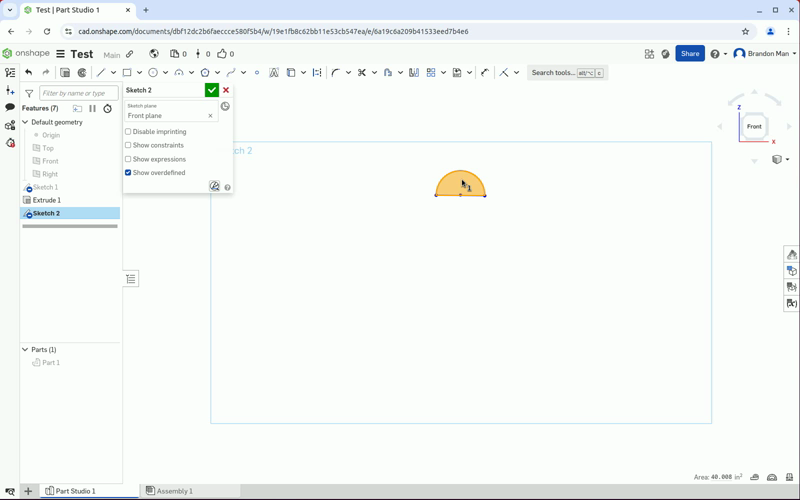
mouse_move(73, 352)
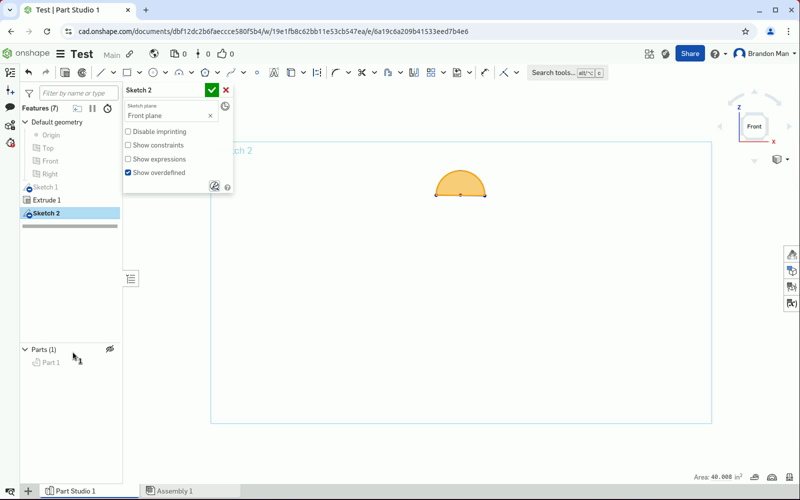
key(shift+y)
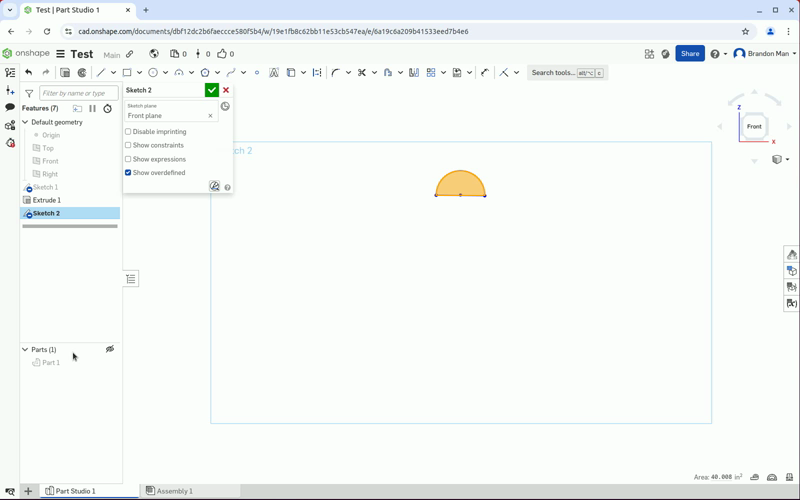
key(shift+e)
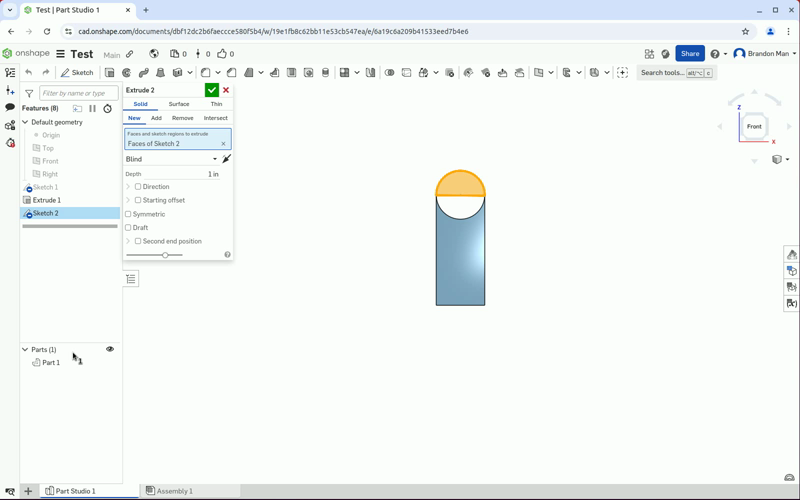
mouse_move(143, 106)
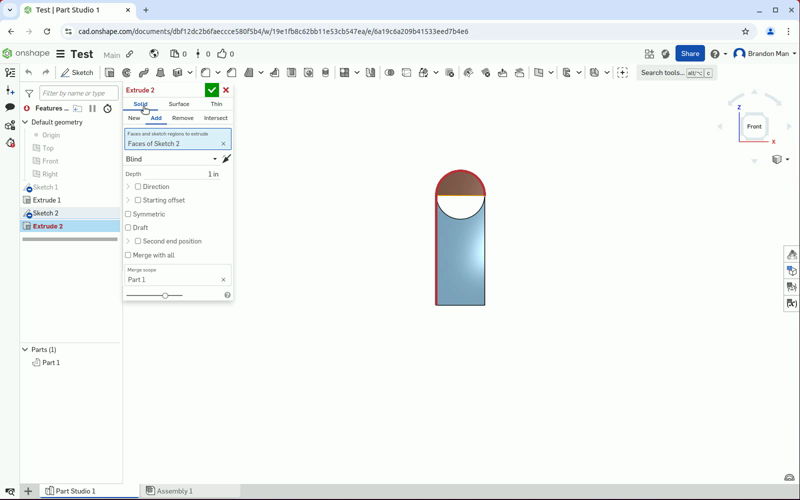
click(143, 106)
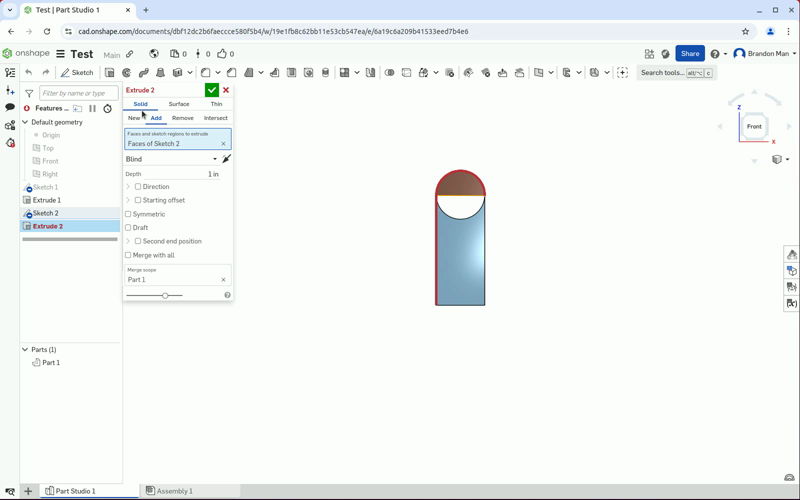
mouse_move(137, 120)
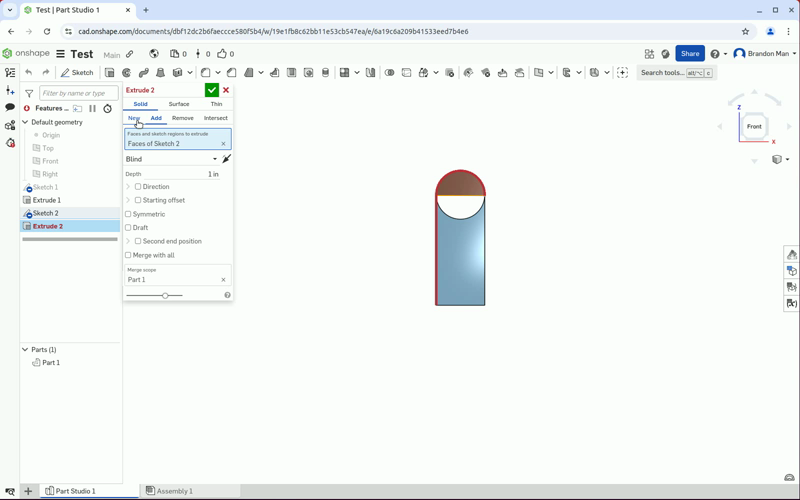
click(137, 120)
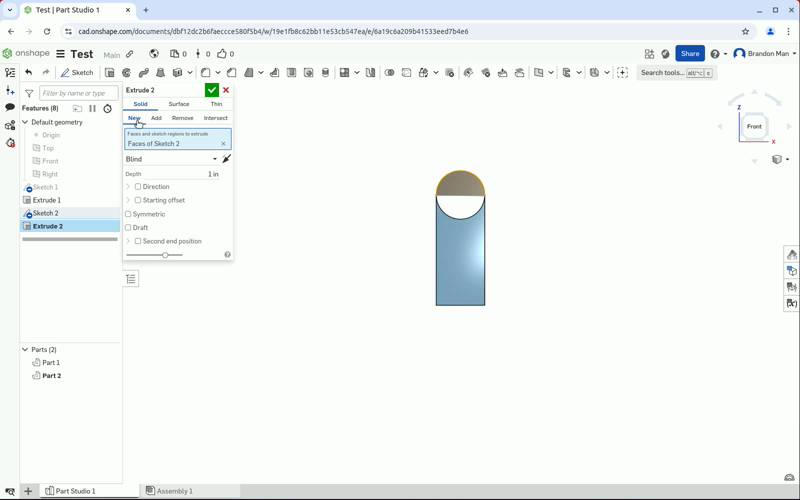
key(tab, 4)
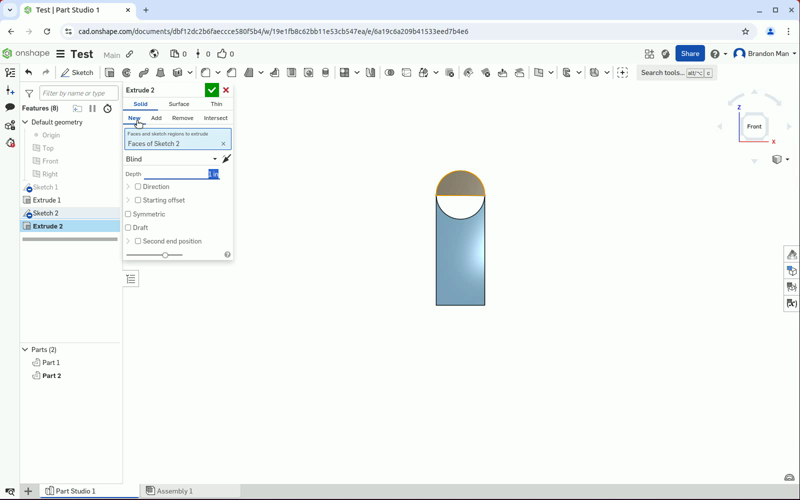
text(13.48)
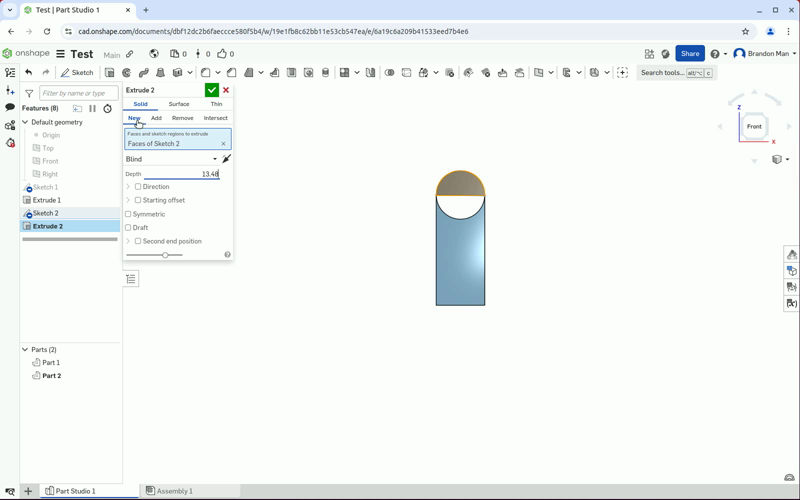
key(tab, 3)
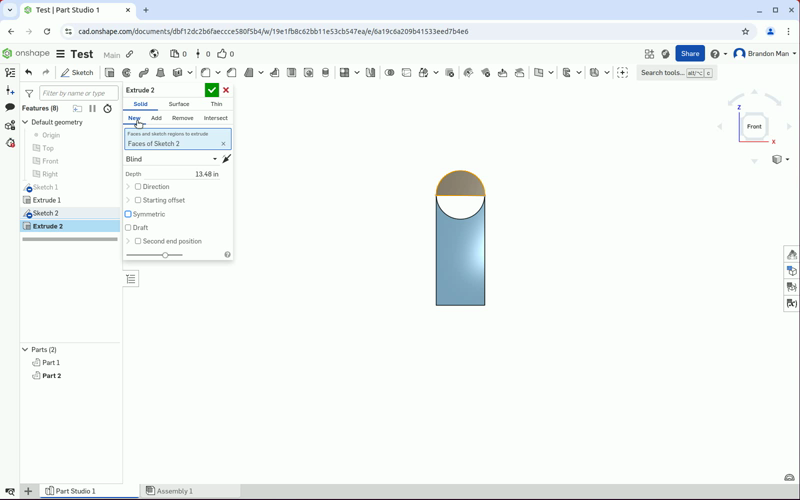
key(tab, 2)
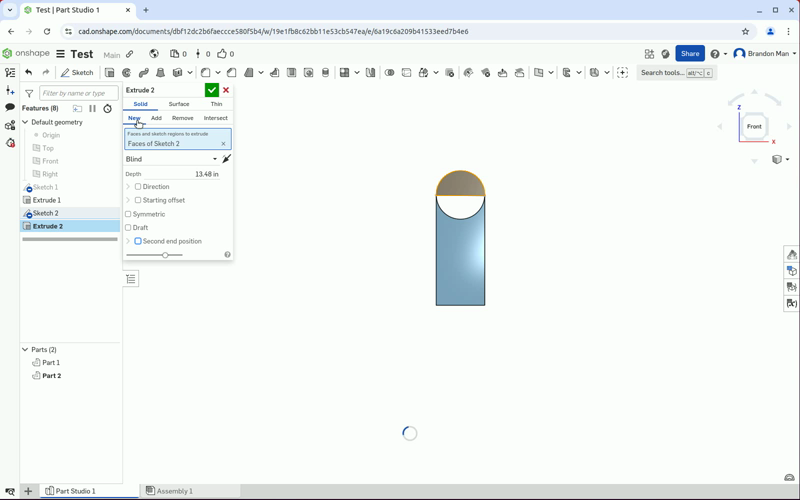
key(space)
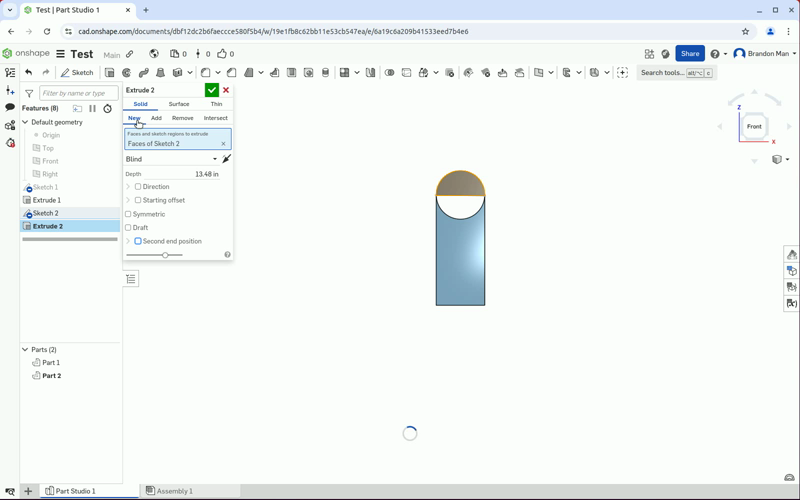
key(tab, 3)
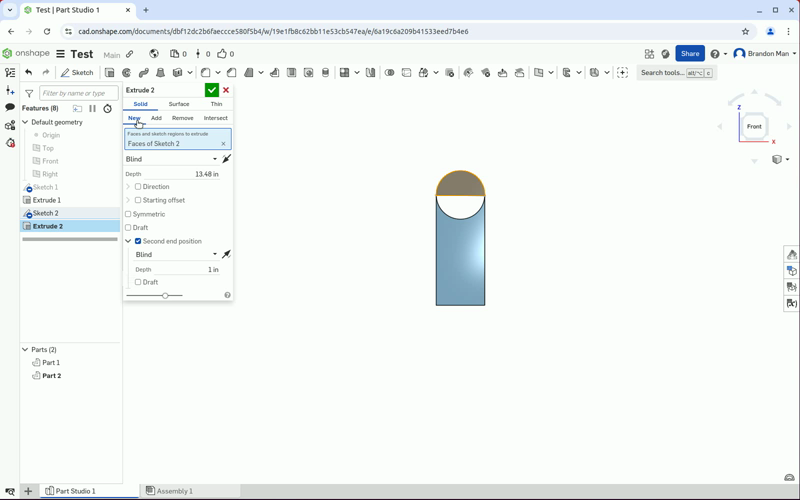
text(13.48)
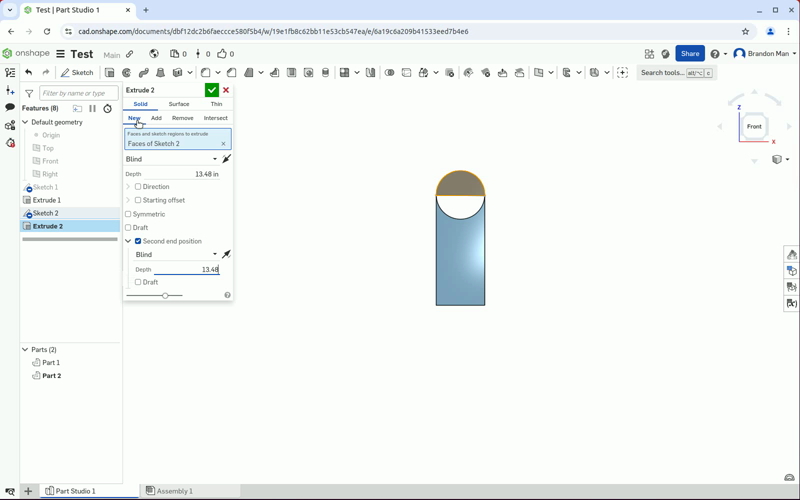
key(enter)
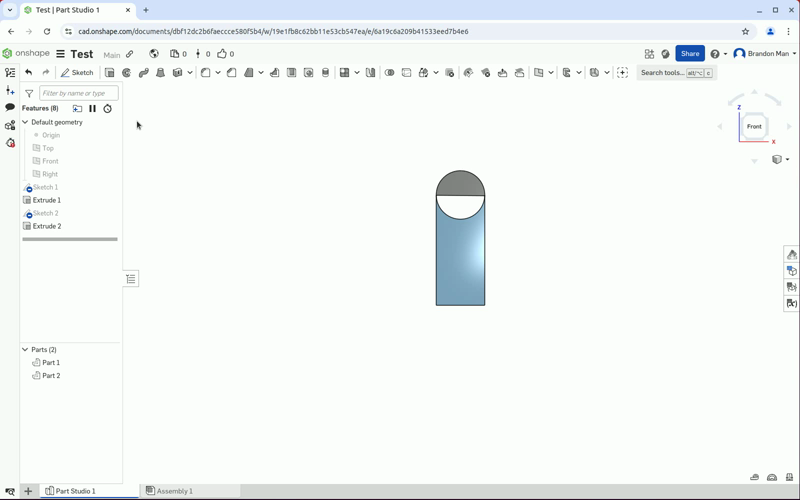
key(shift+h)
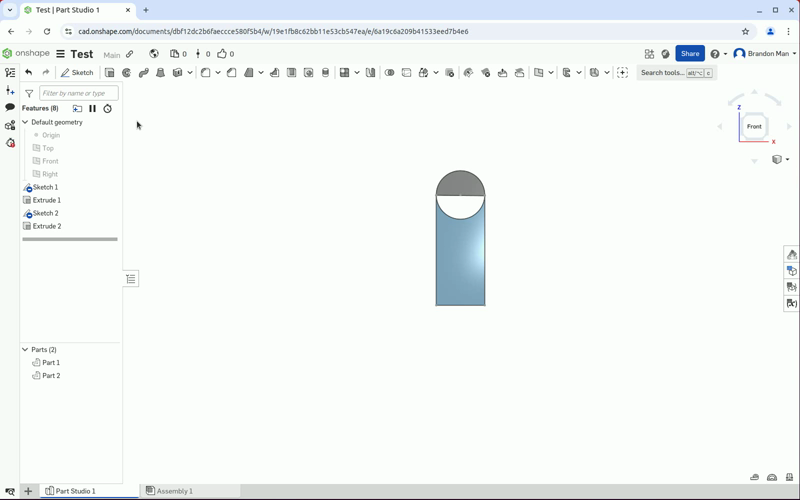
key(shift+h)
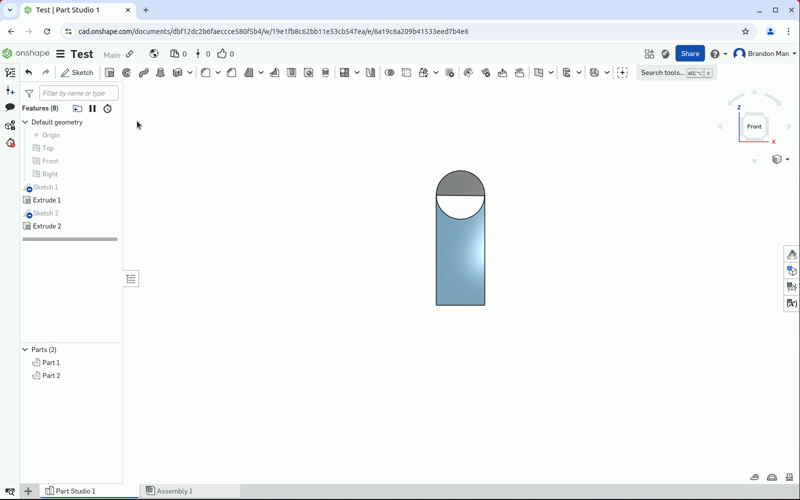
mouse_move(73, 189)
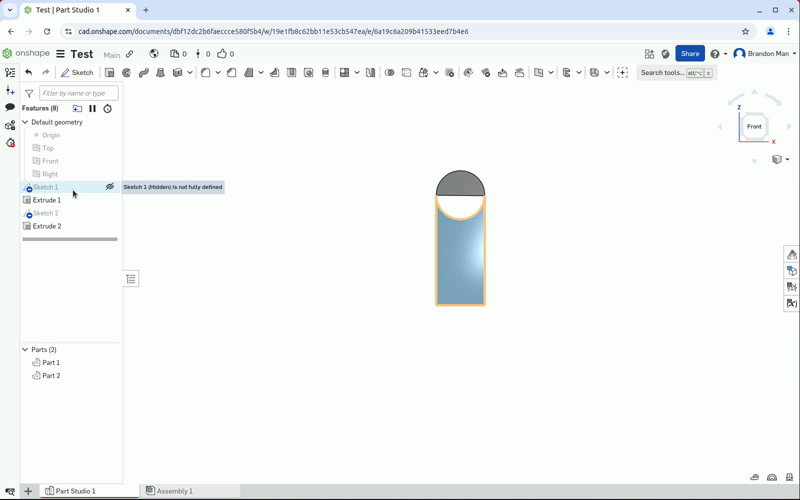
click(73, 189)
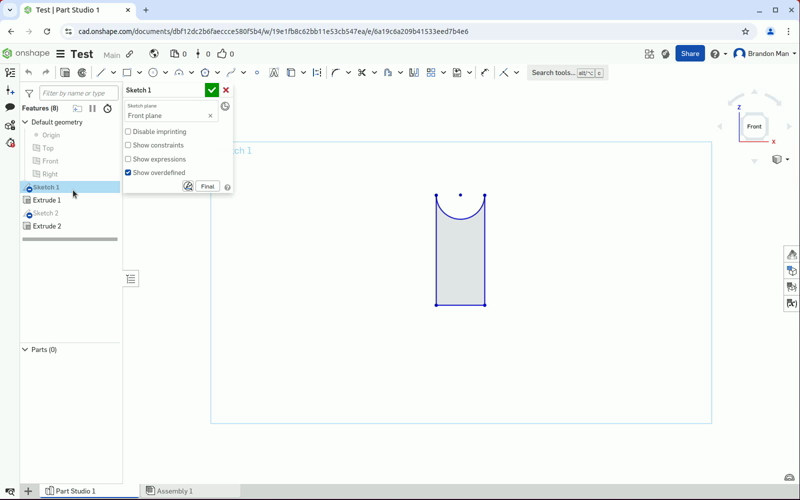
mouse_move(229, 92)
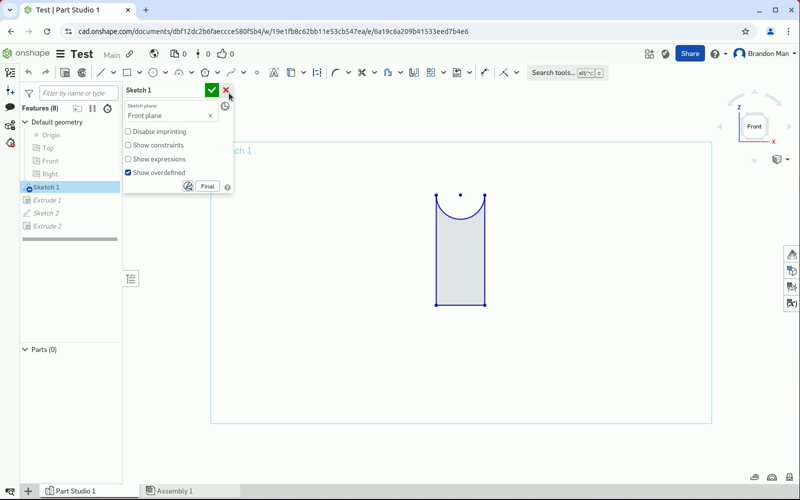
click(229, 92)
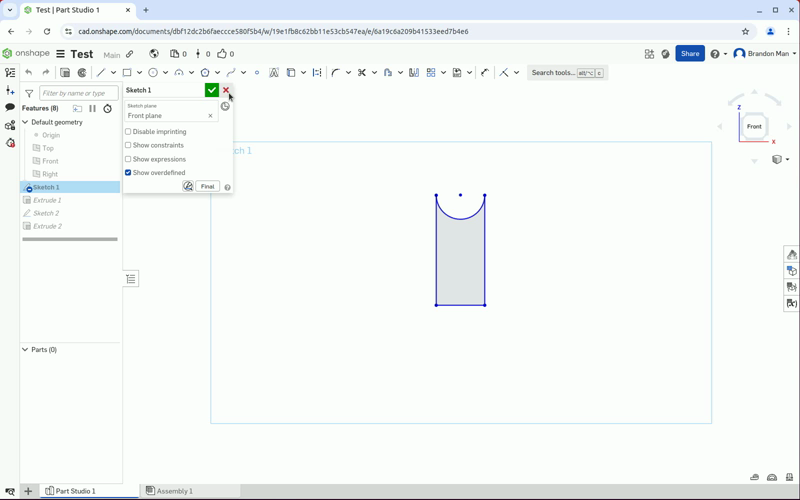
key(shift+s)
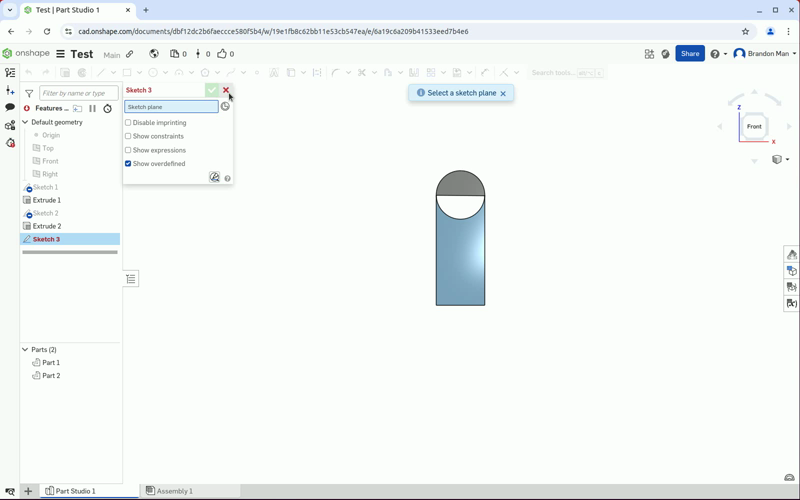
mouse_move(73, 163)
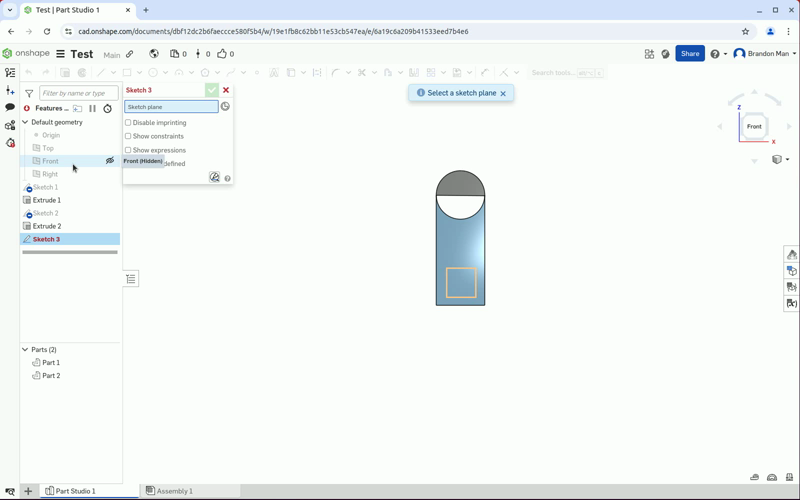
click(73, 163)
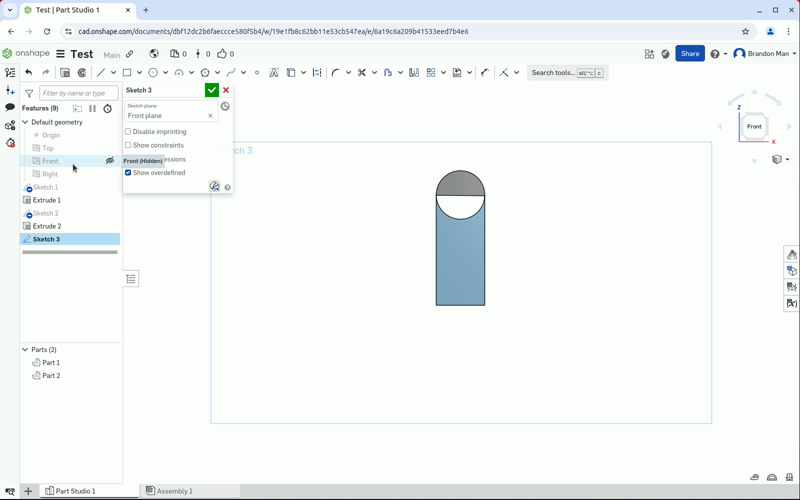
mouse_move(73, 352)
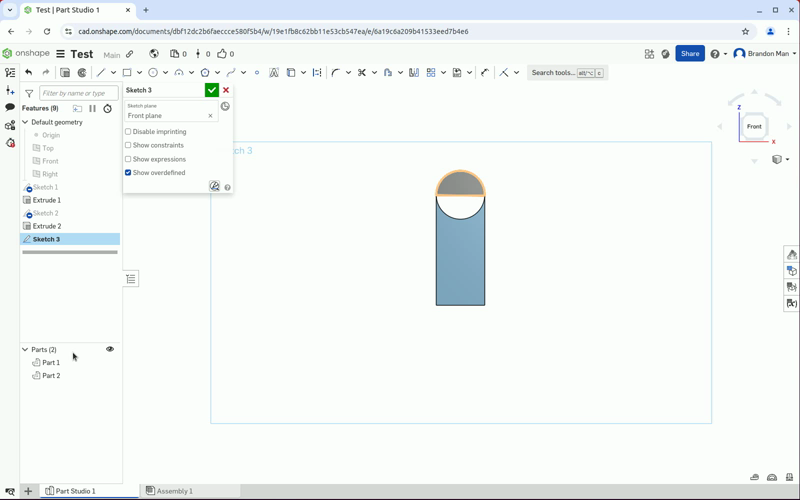
key(y)
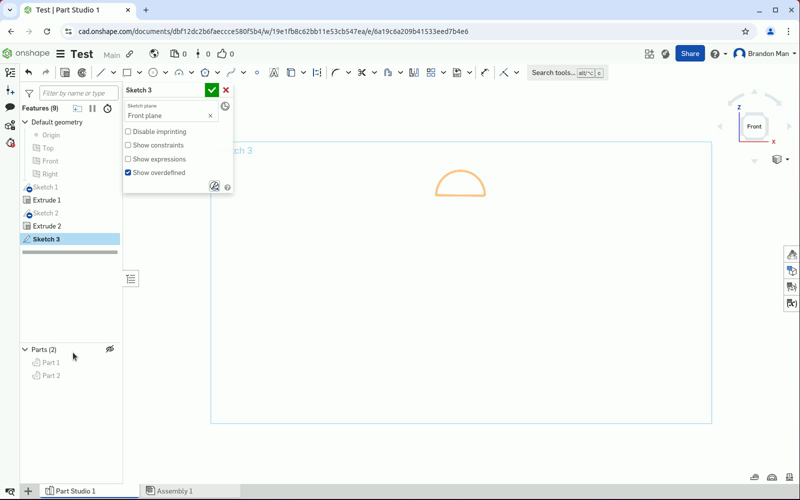
key(a)
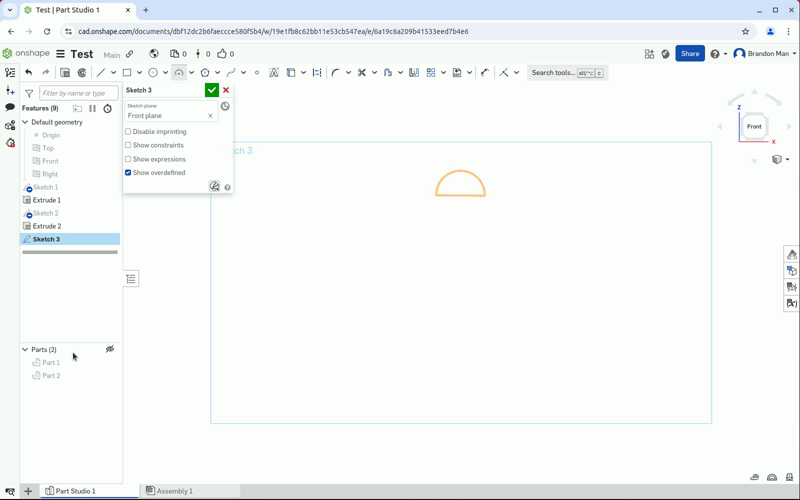
key_down(shift)
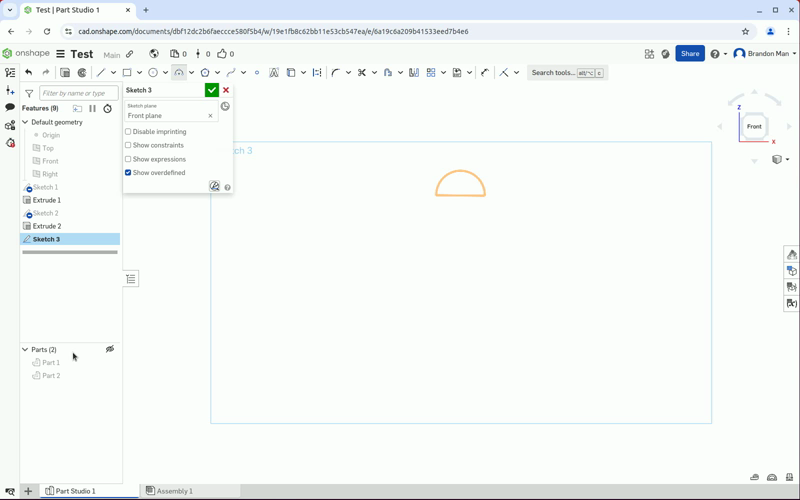
mouse_move(436, 195)
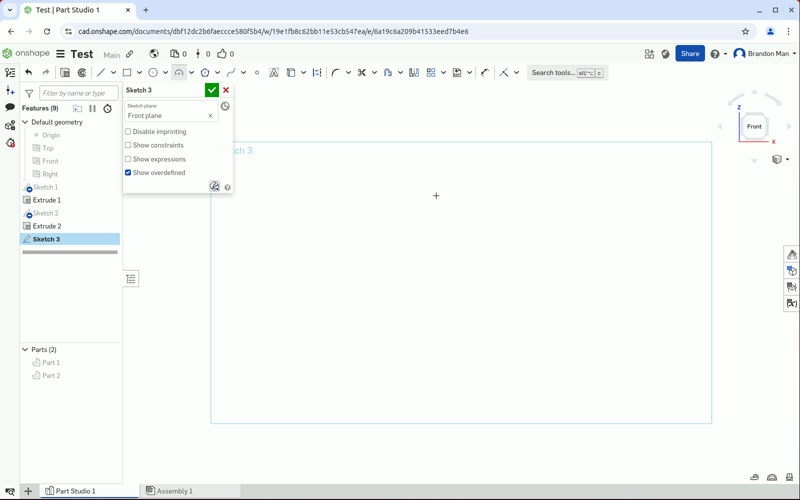
click(436, 195)
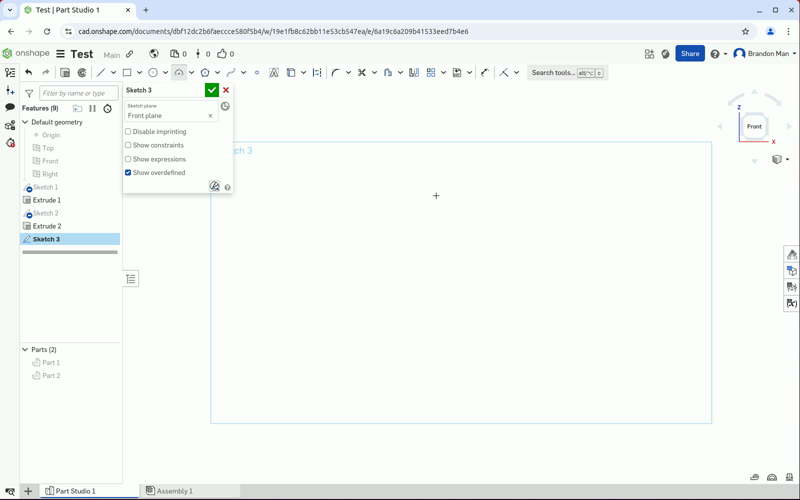
key_up(shift)
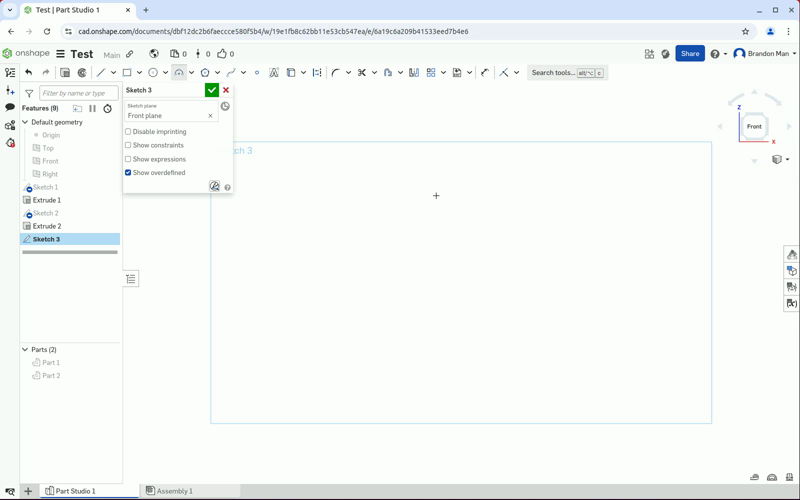
key_down(shift)
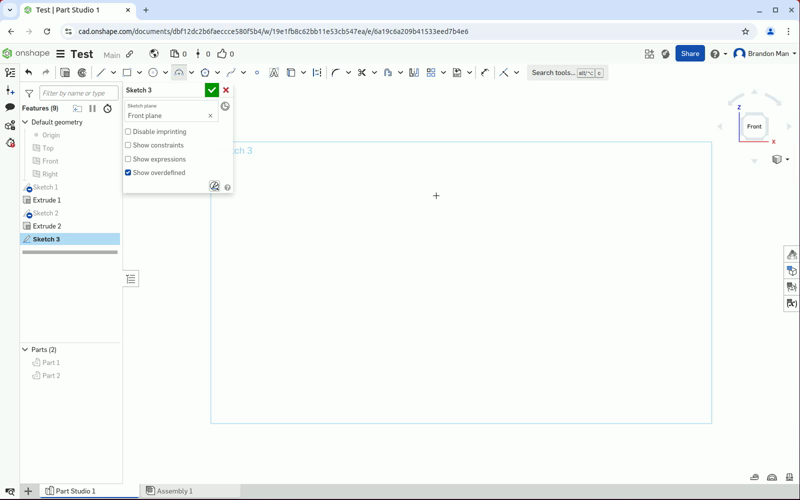
mouse_move(484, 195)
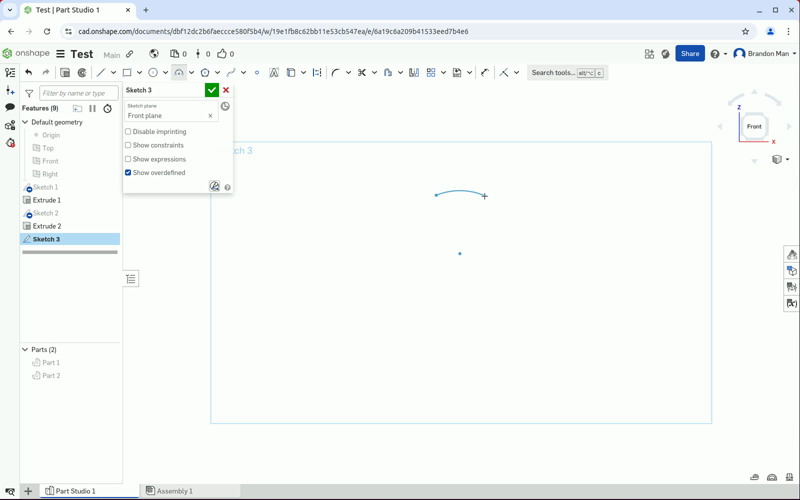
click(484, 195)
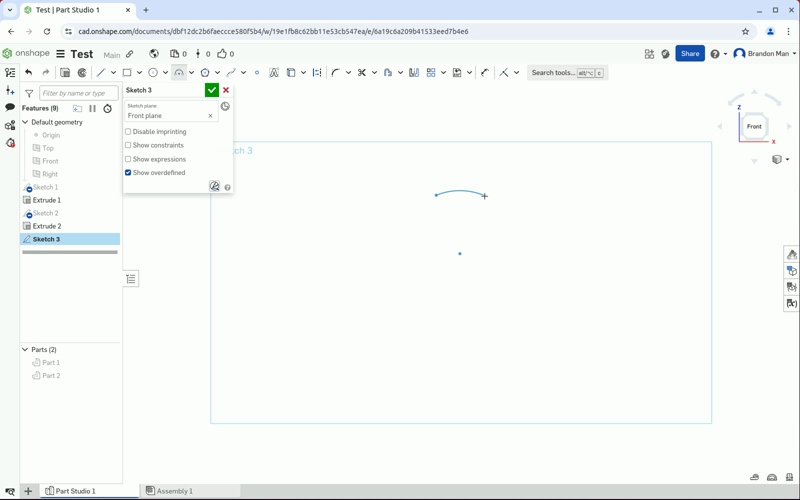
mouse_move(460, 219)
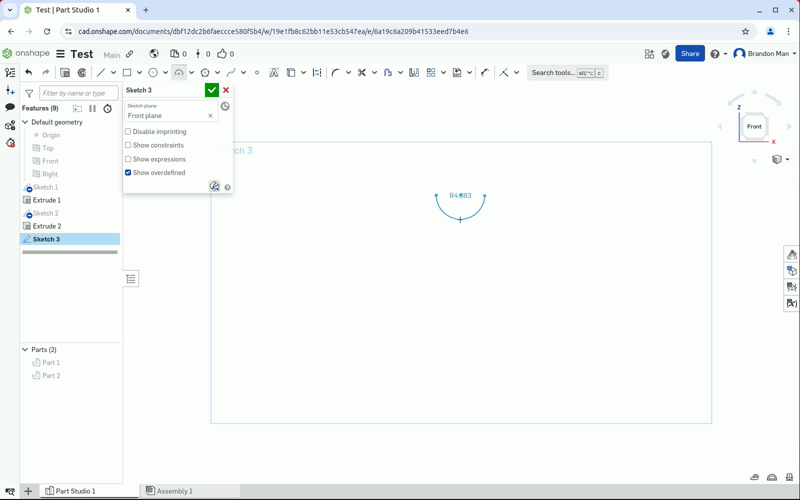
click(460, 219)
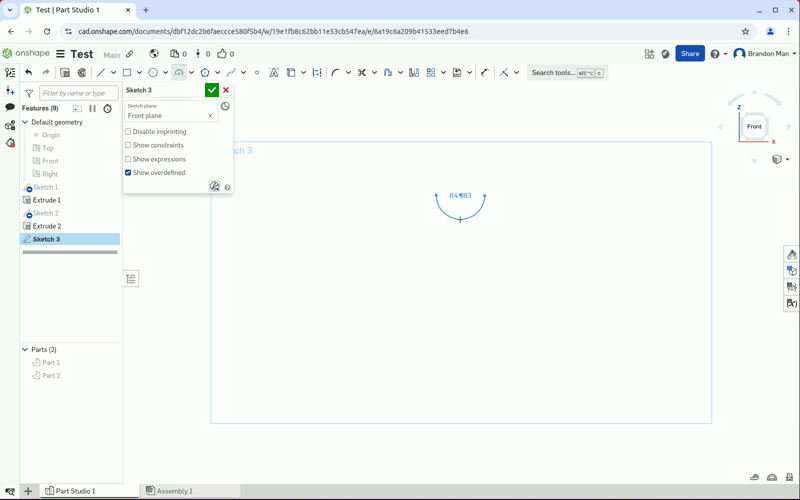
key_up(shift)
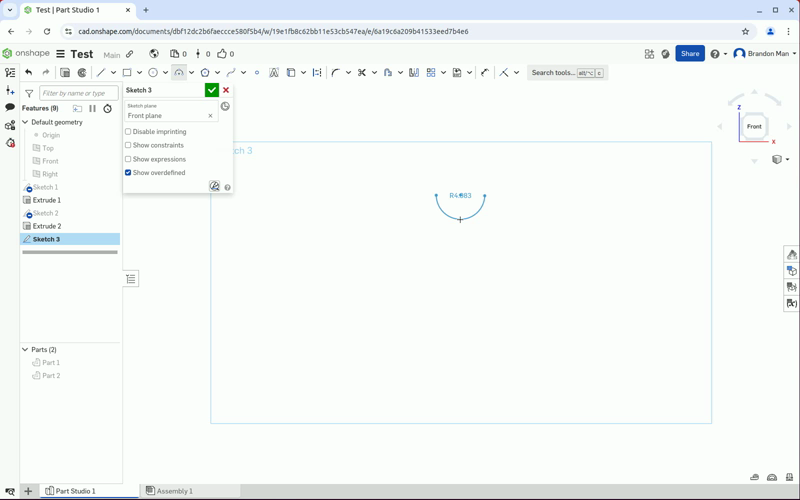
key(esc)
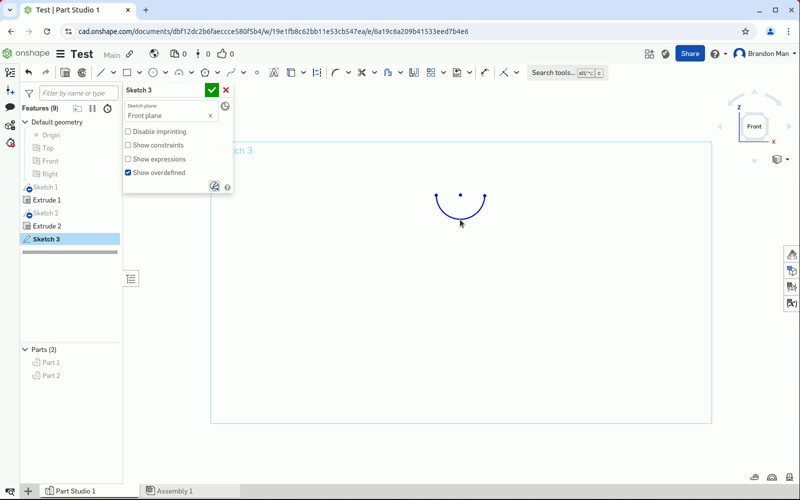
key(l)
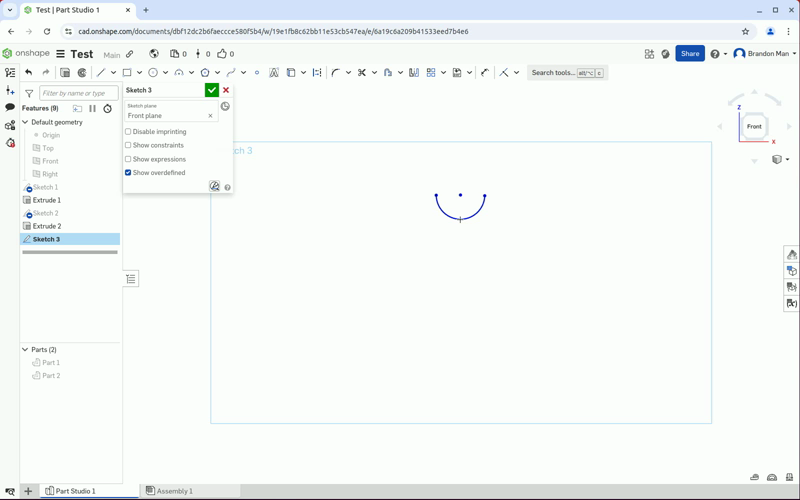
mouse_move(484, 195)
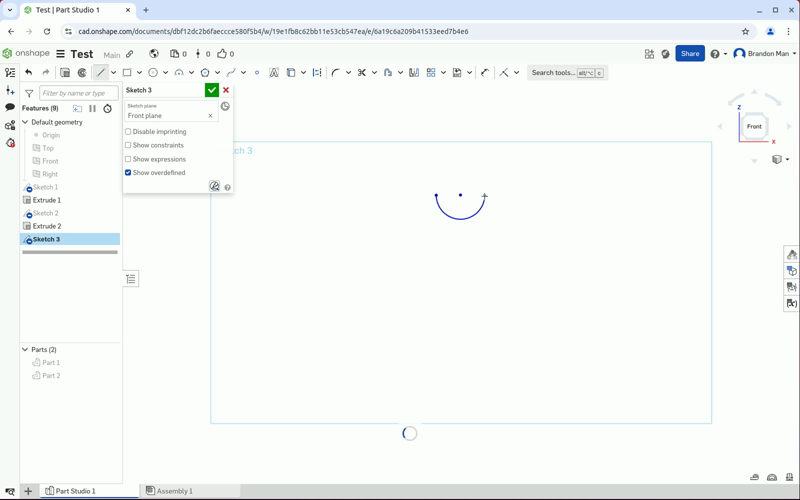
click(484, 195)
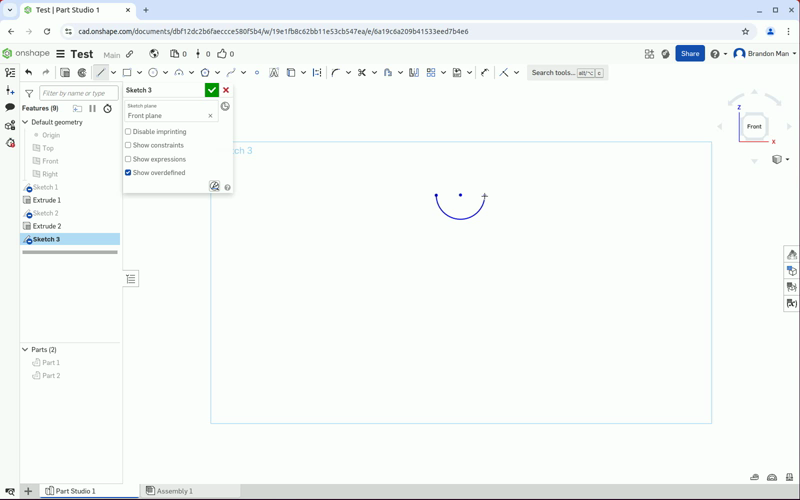
mouse_move(514, 195)
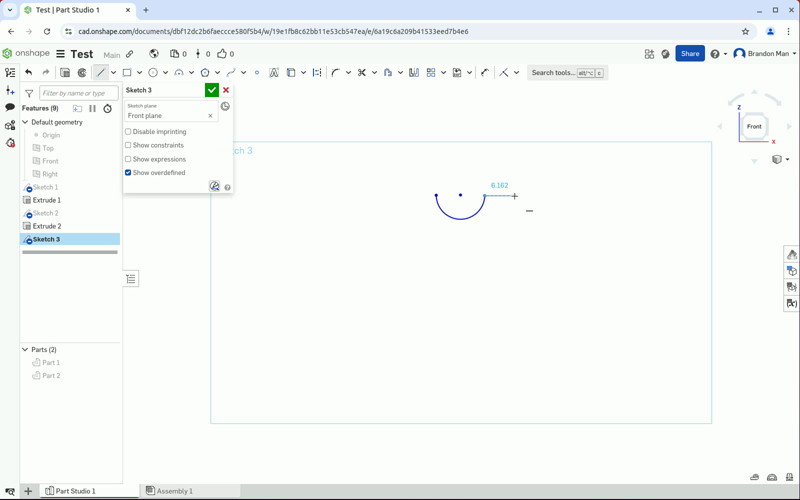
key_down(shift)
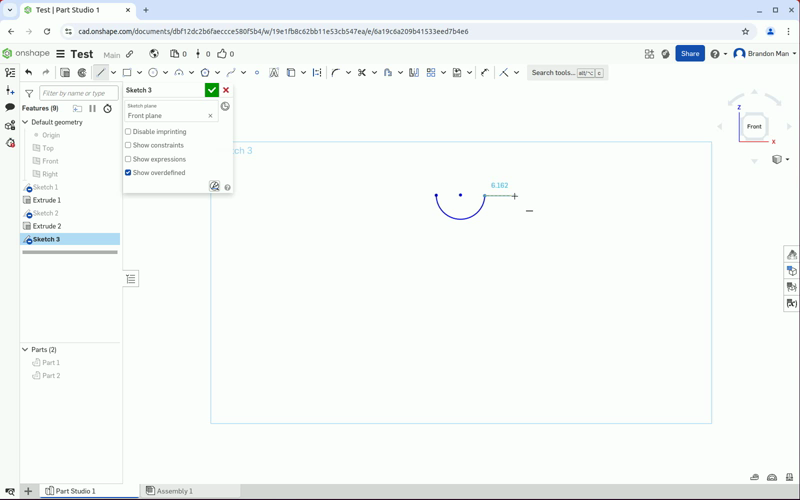
mouse_move(436, 195)
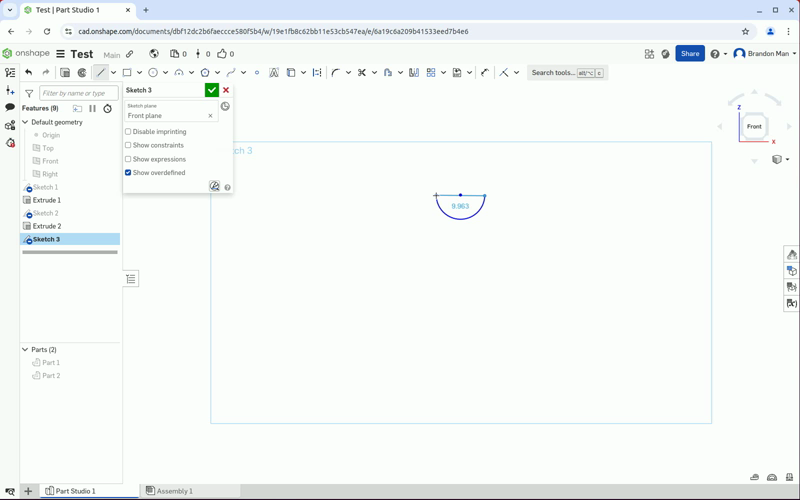
key_up(shift)
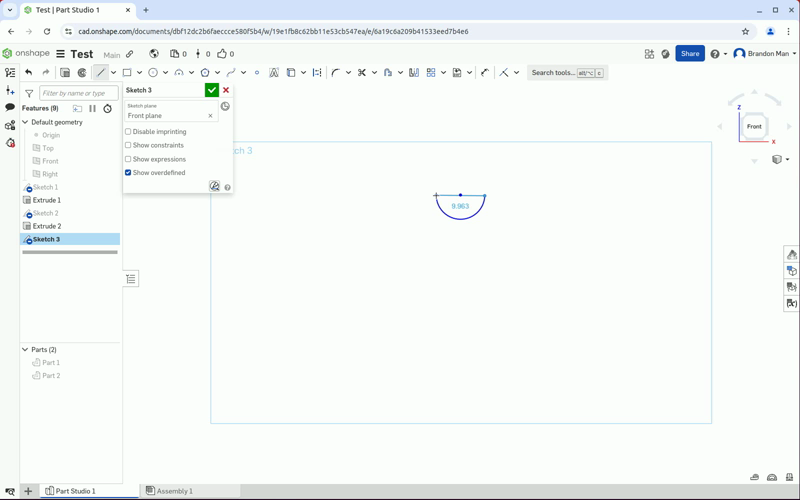
click(436, 195)
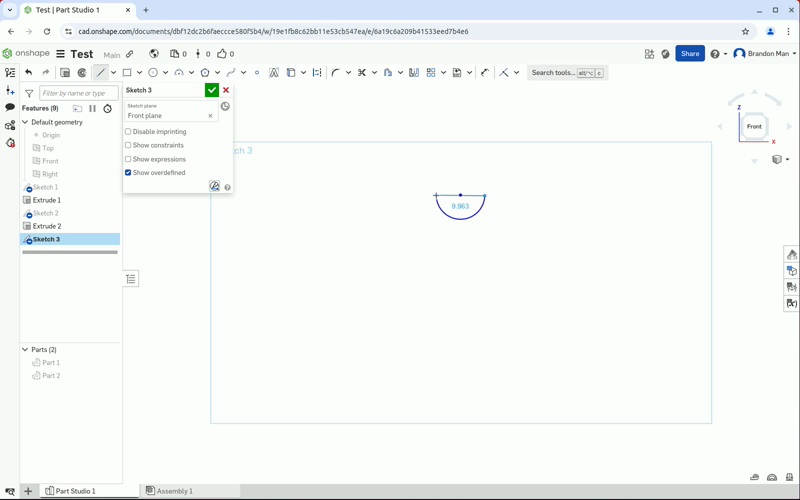
key(esc)
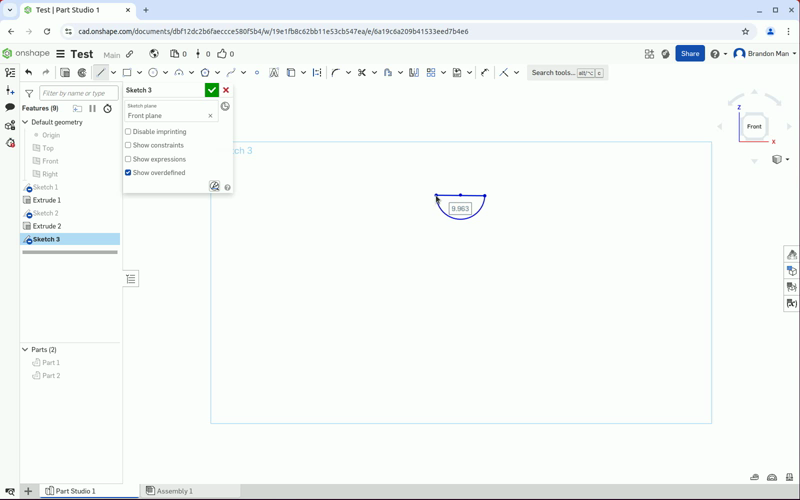
mouse_move(480, 205)
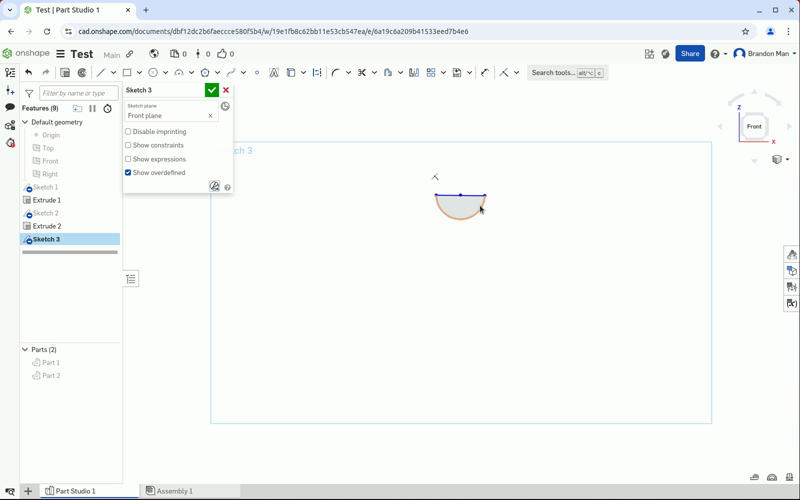
scroll(6)
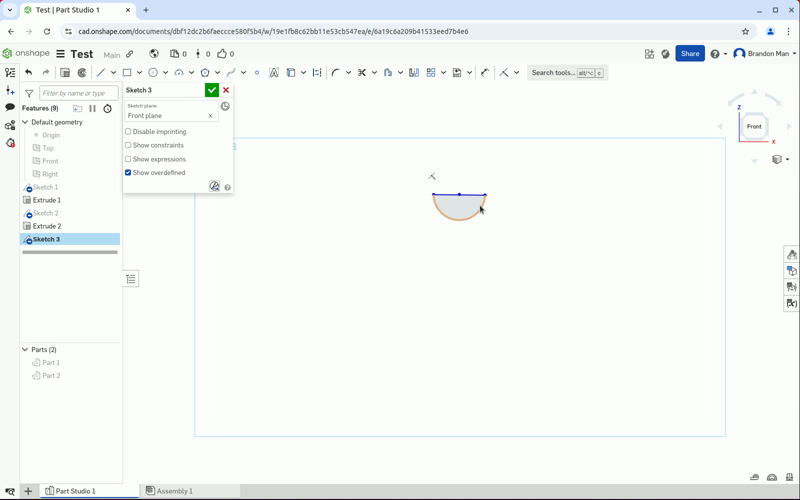
scroll(6)
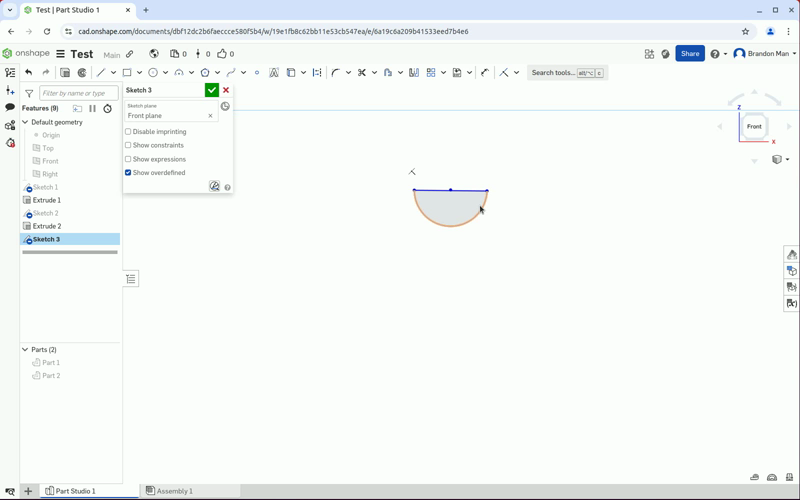
scroll(6)
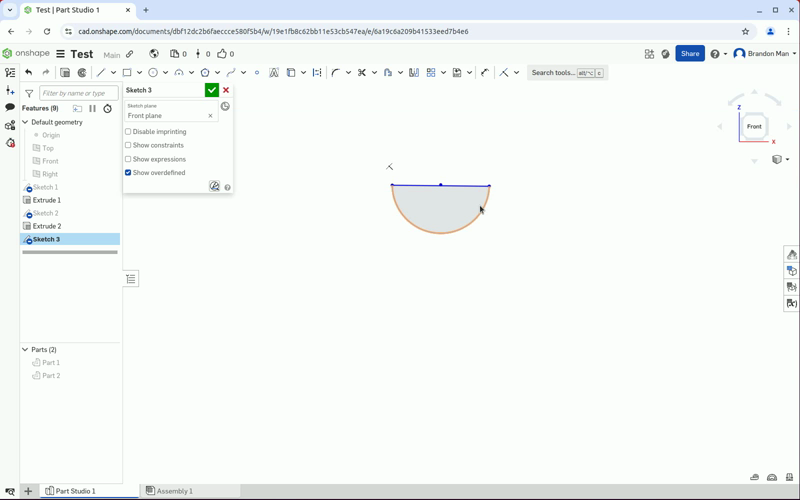
scroll(6)
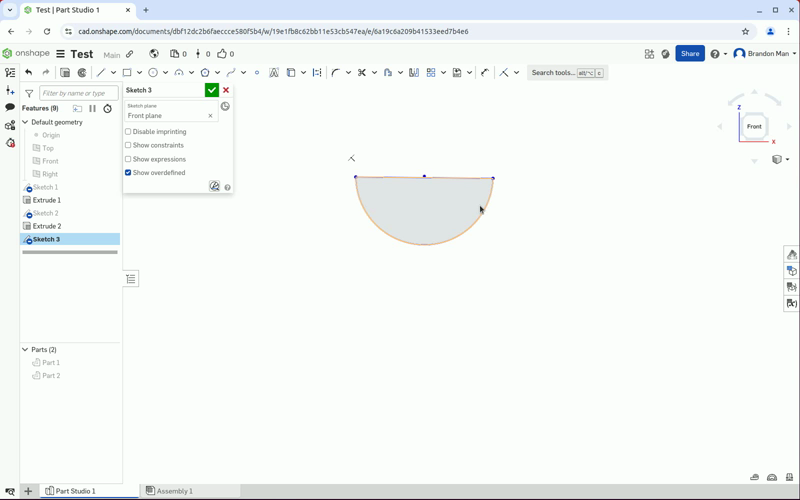
scroll(6)
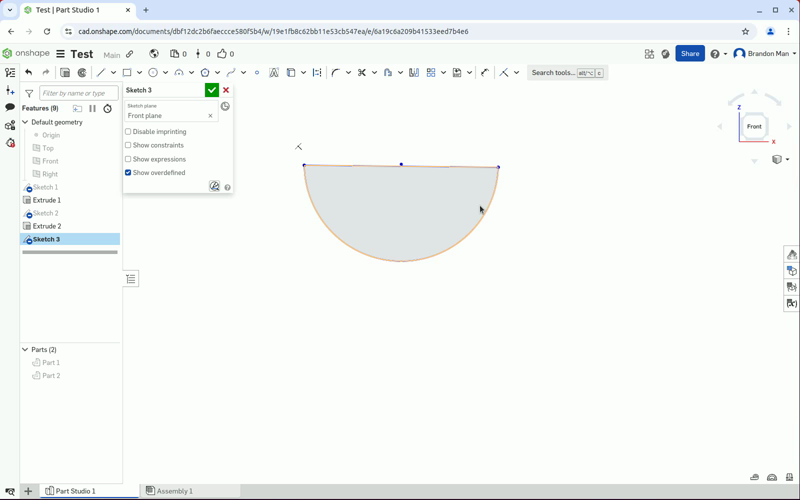
scroll(6)
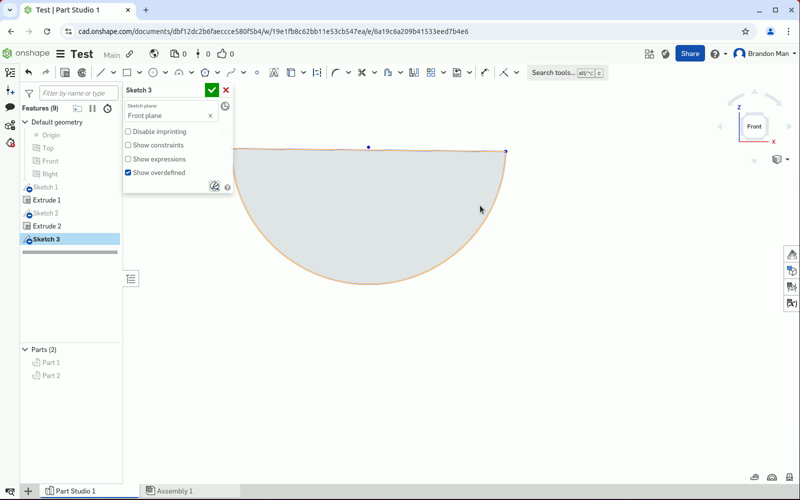
scroll(6)
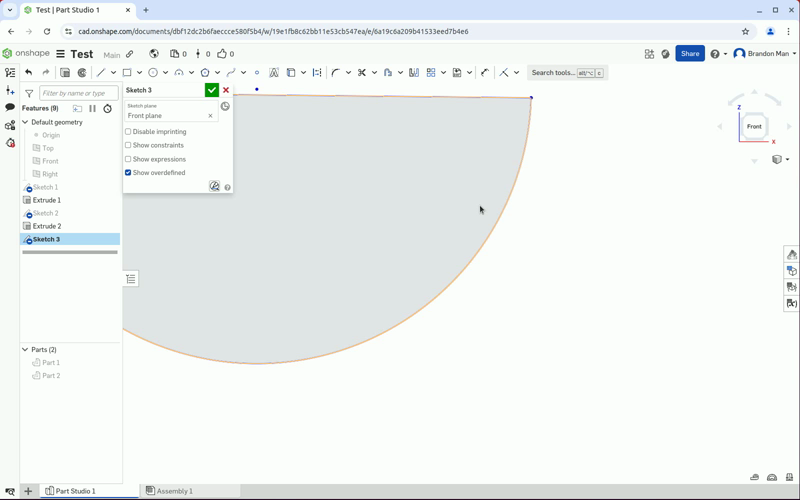
click(480, 205)
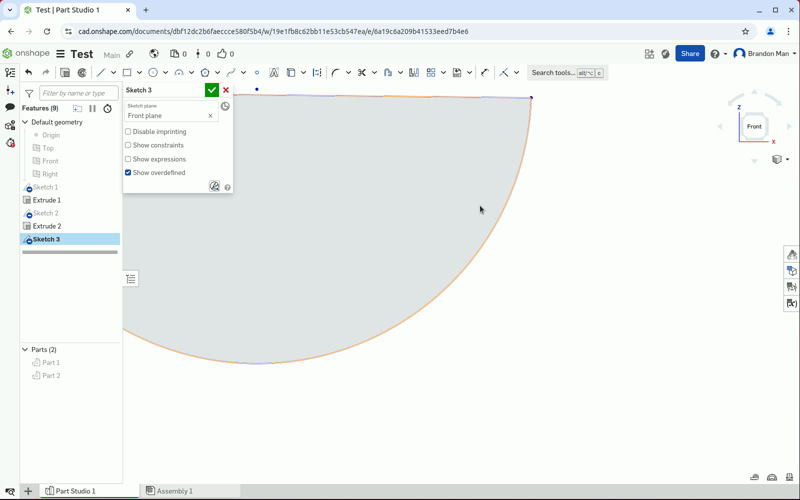
scroll(-6)
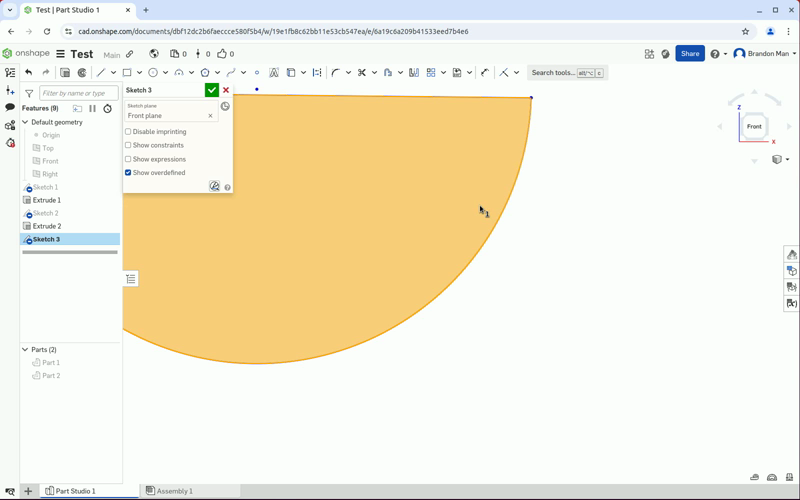
scroll(-6)
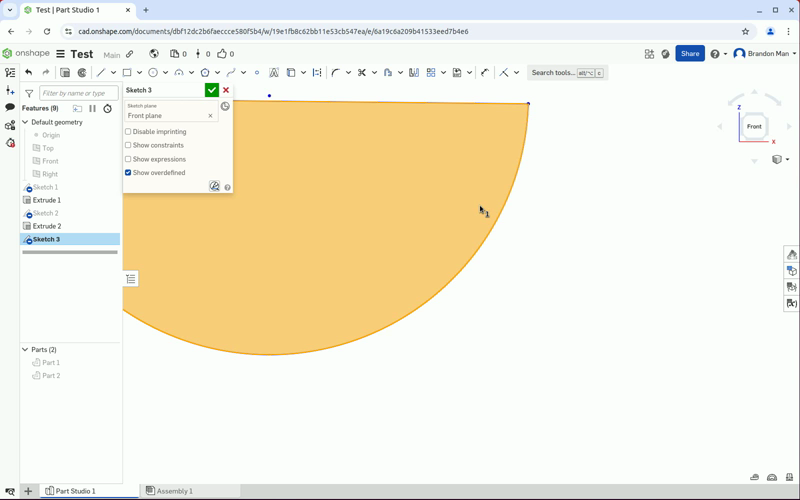
scroll(-6)
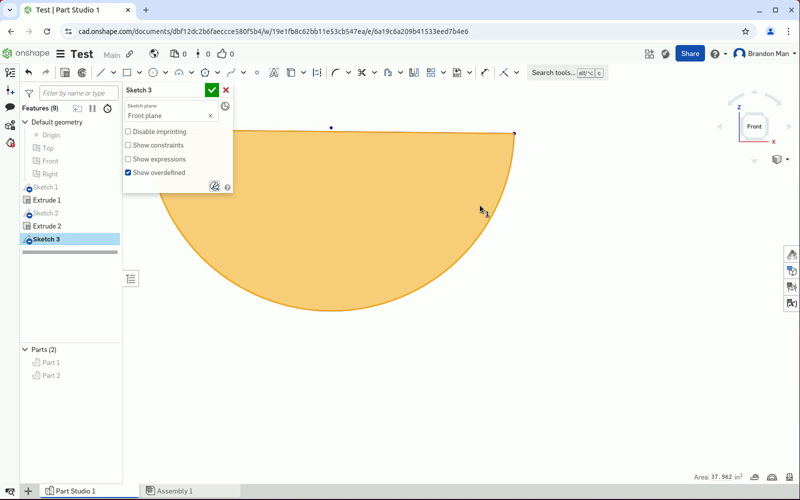
scroll(-6)
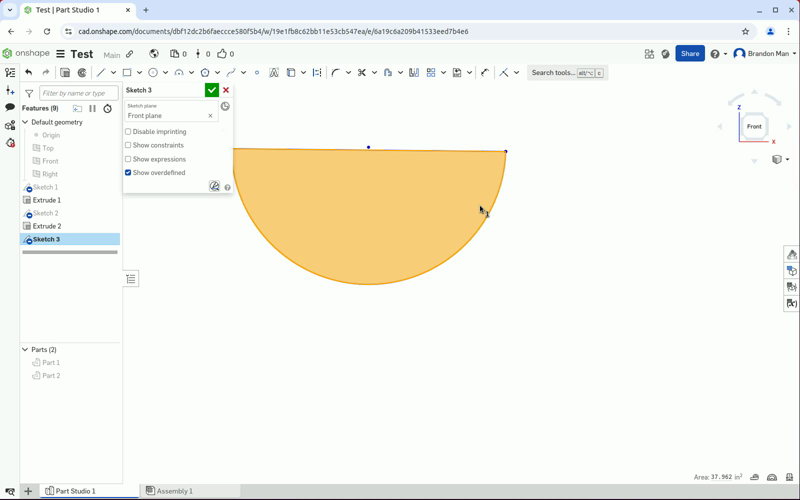
scroll(-6)
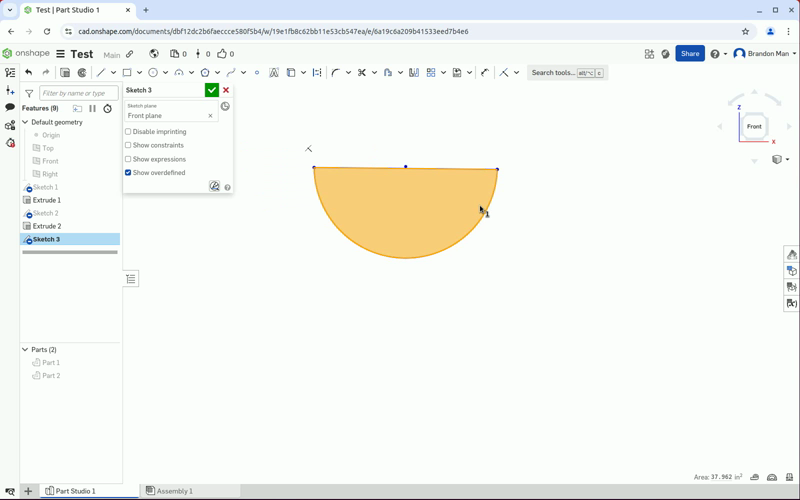
scroll(-6)
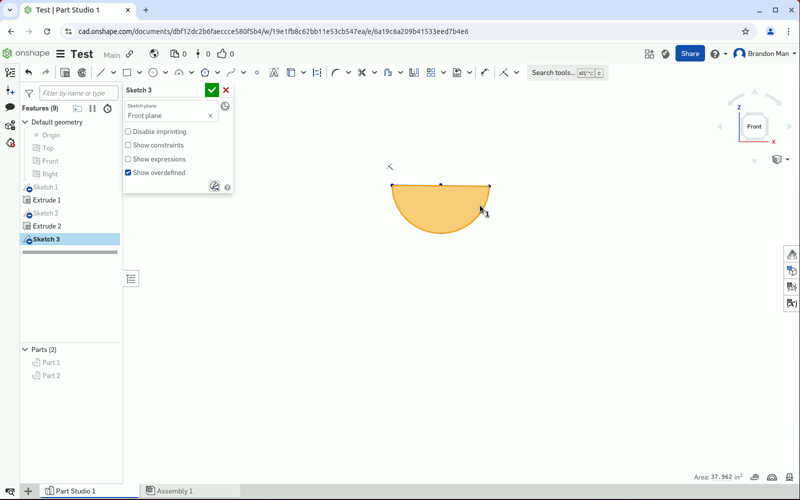
scroll(-6)
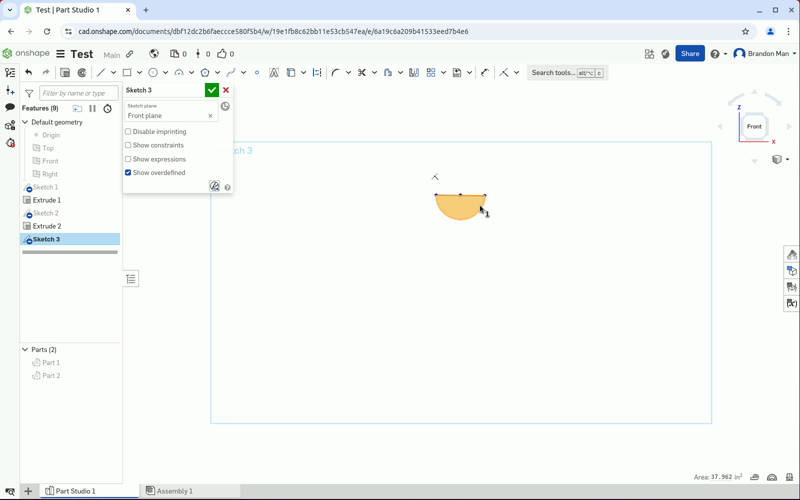
mouse_move(73, 352)
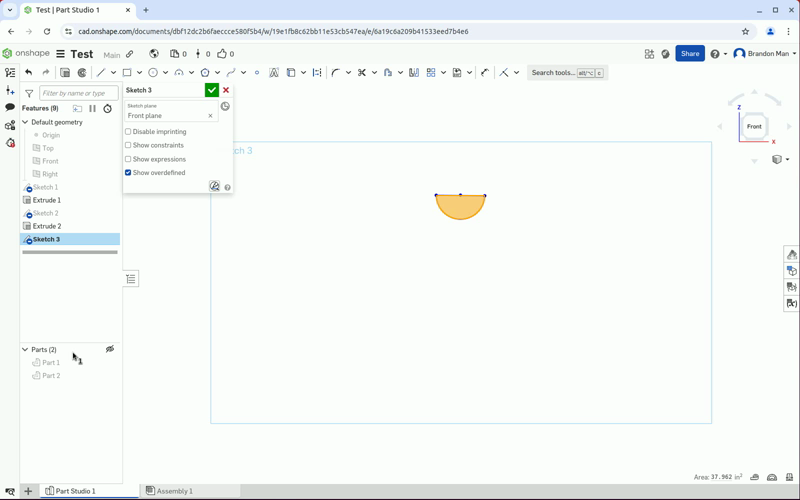
key(shift+y)
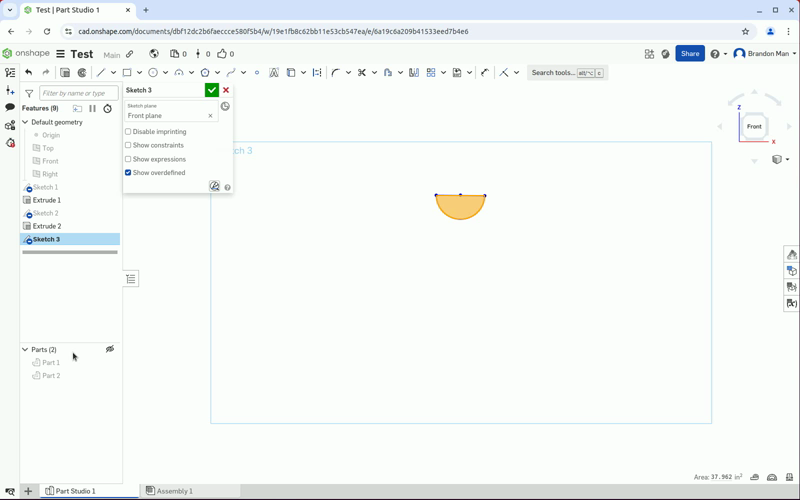
key(shift+e)
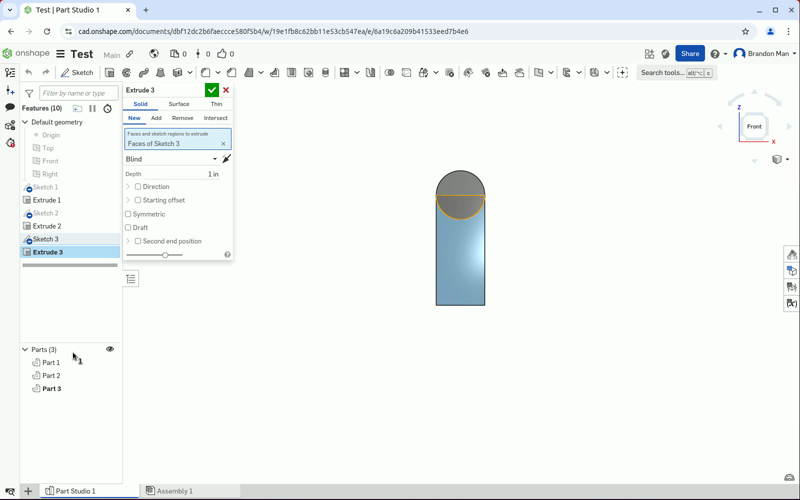
mouse_move(143, 106)
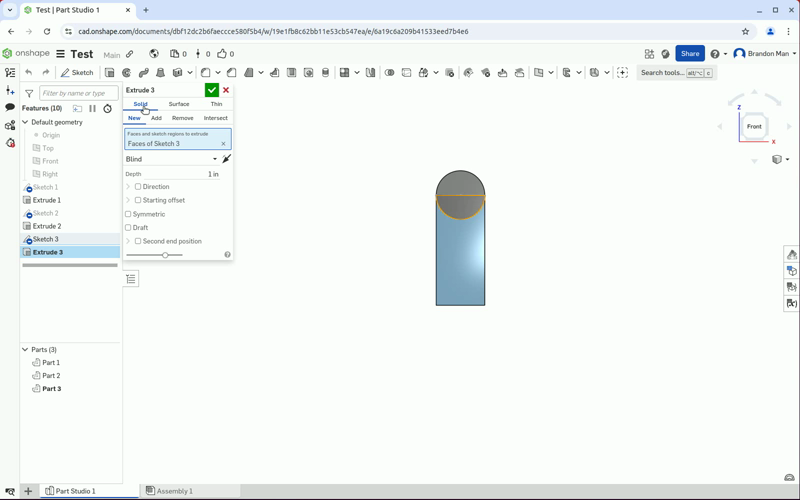
click(143, 106)
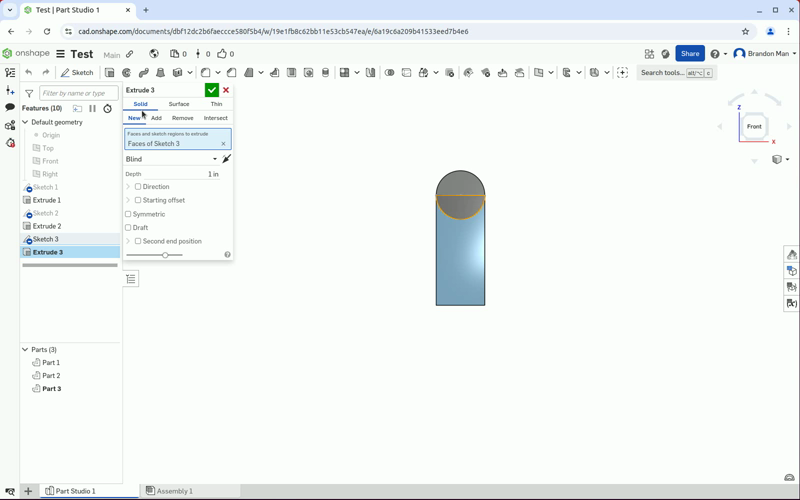
mouse_move(137, 120)
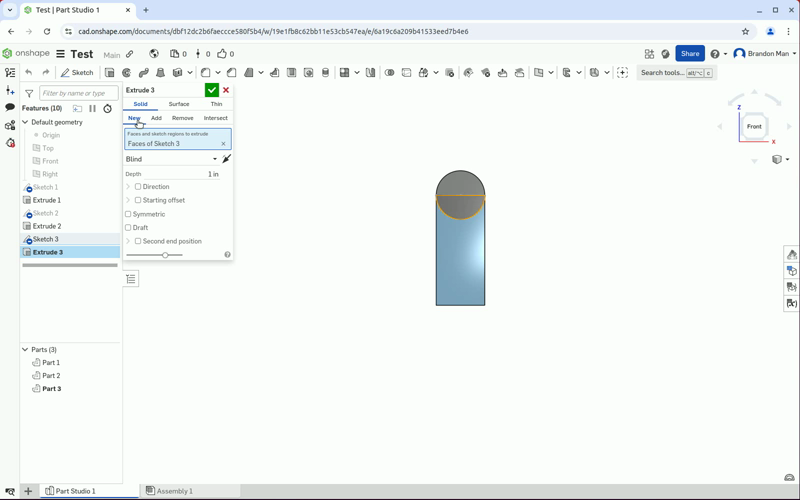
click(137, 120)
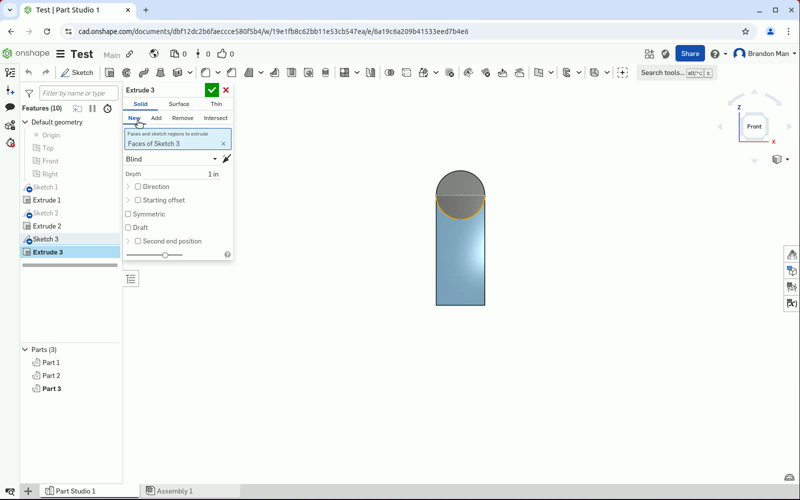
key(tab, 4)
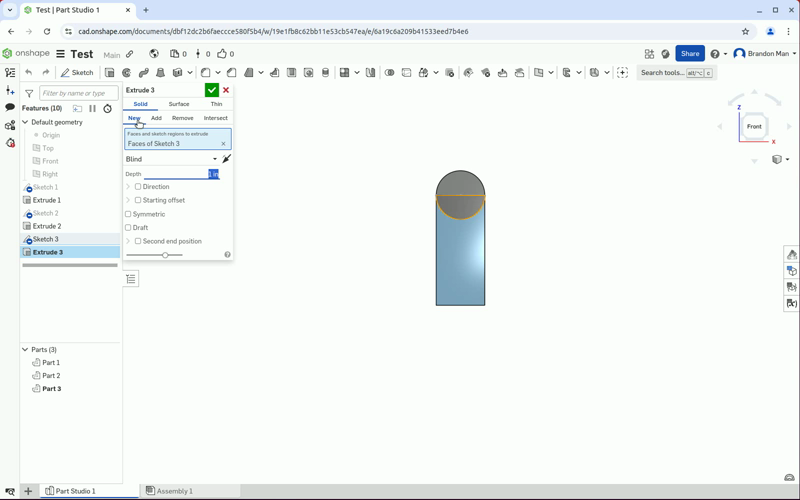
text(13.48)
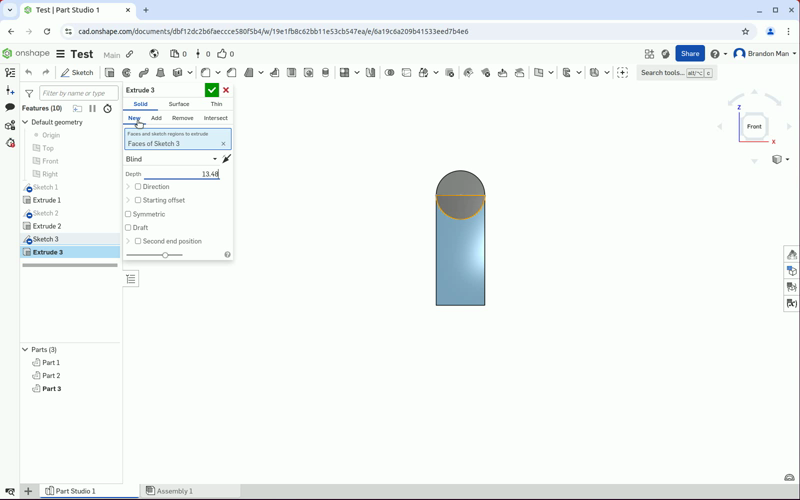
key(tab, 3)
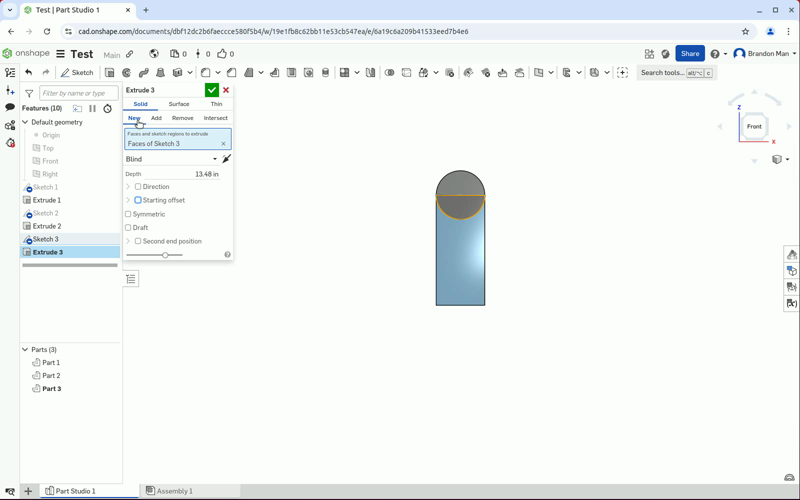
key(tab, 2)
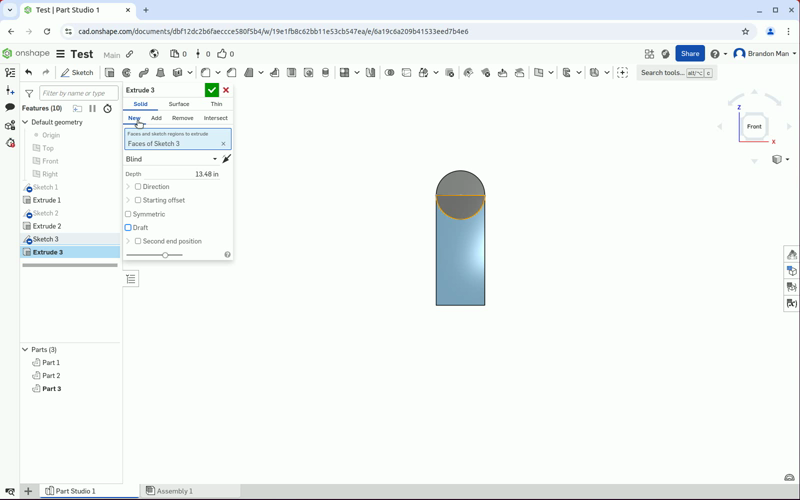
key(space)
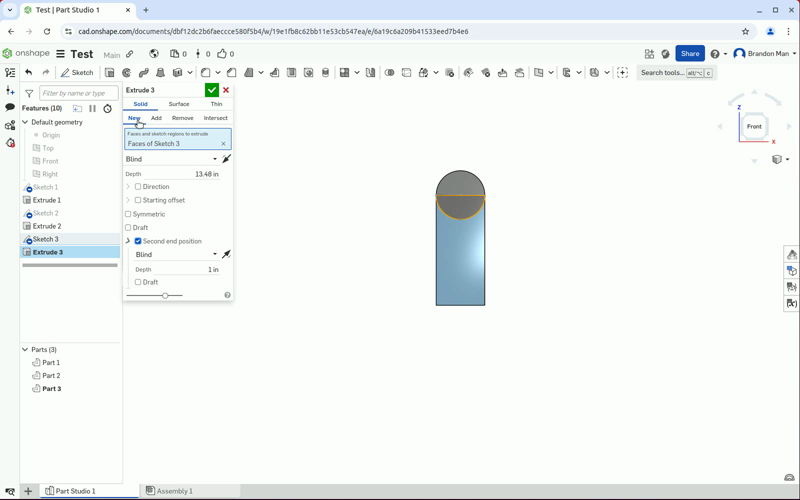
key(tab, 3)
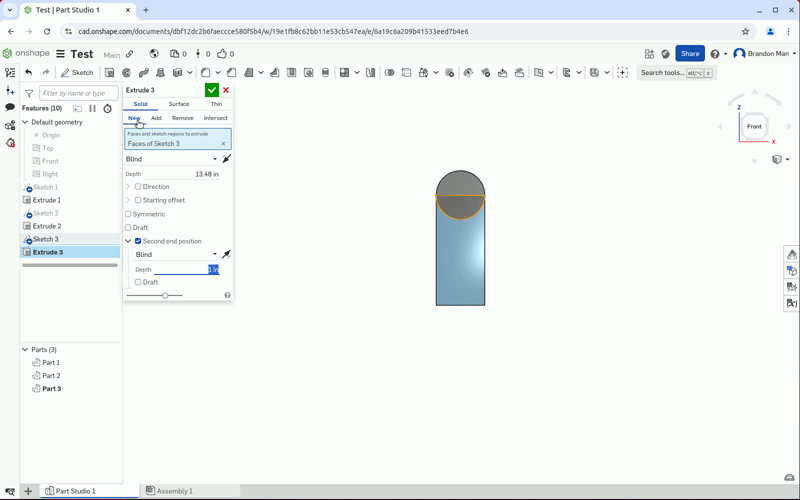
text(13.48)
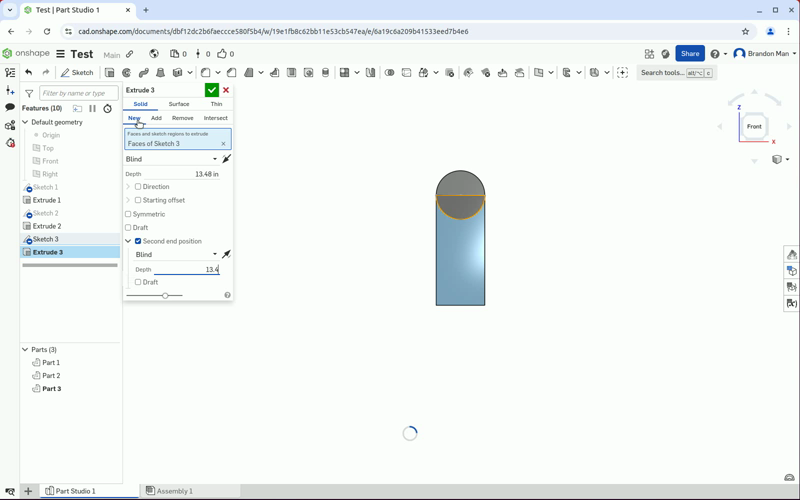
key(enter)
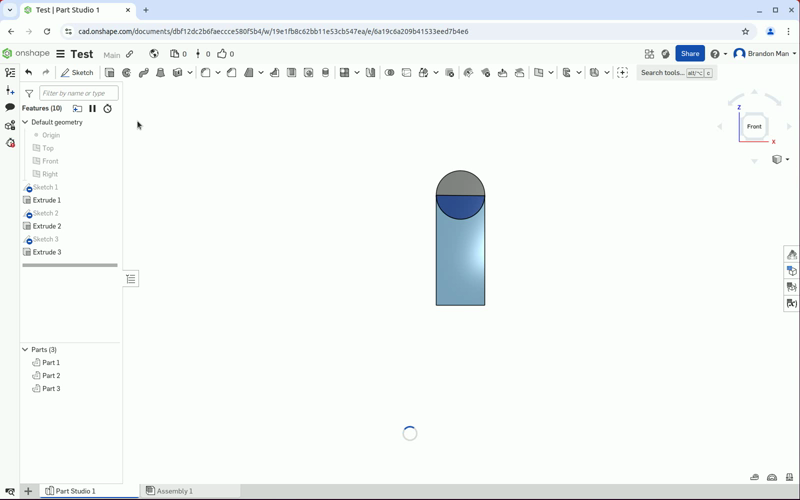
key(shift+h)
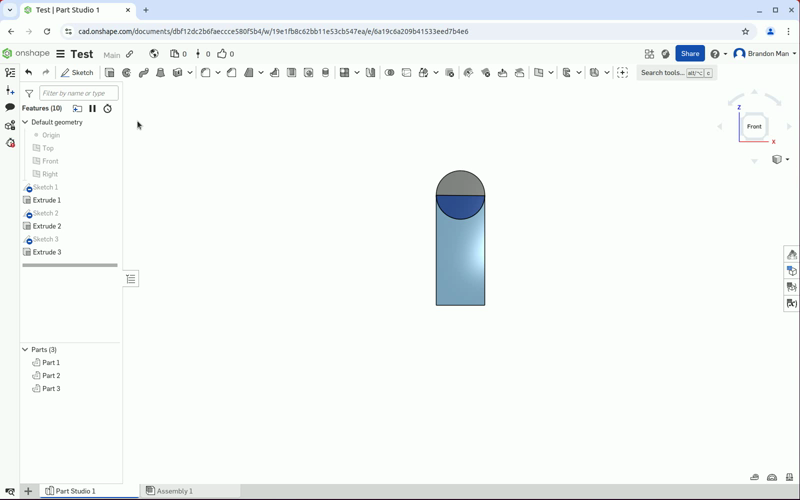
key(shift+h)
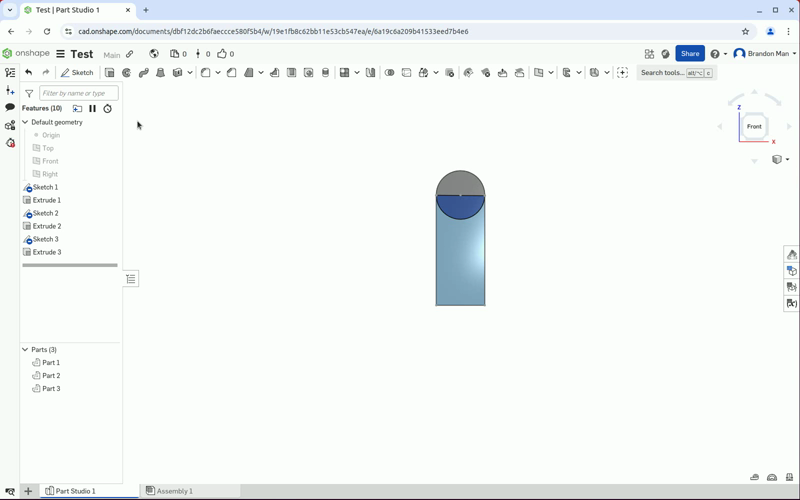
key(shift+7)
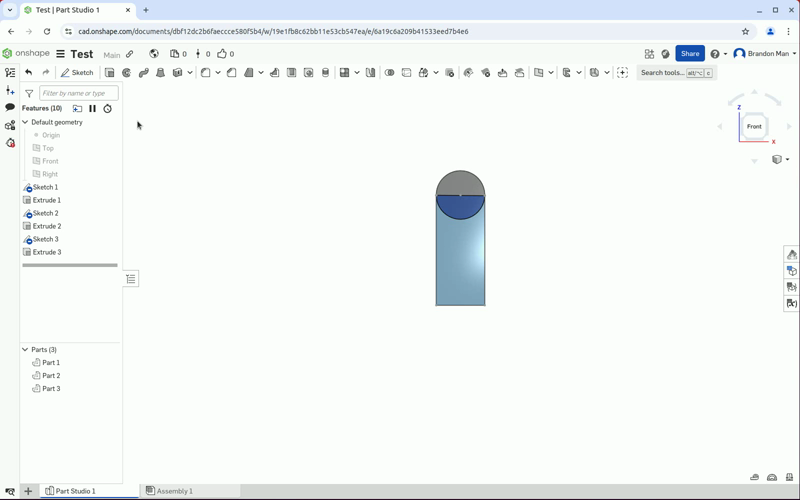
key(left, 2)
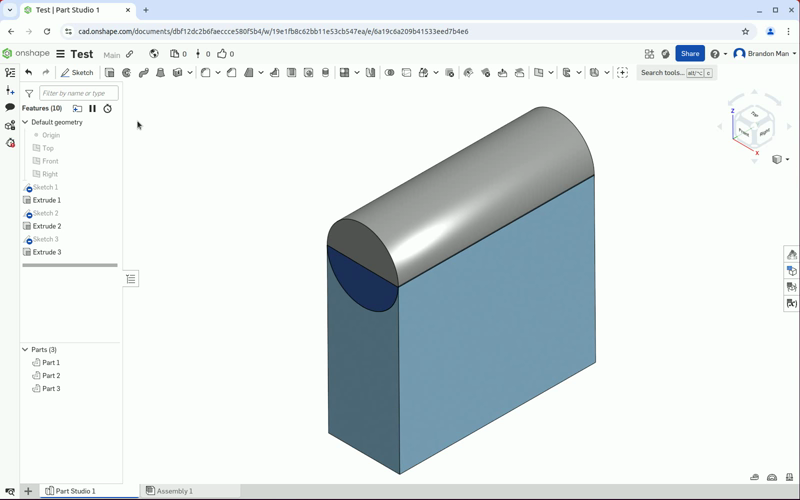
key(down, 2)
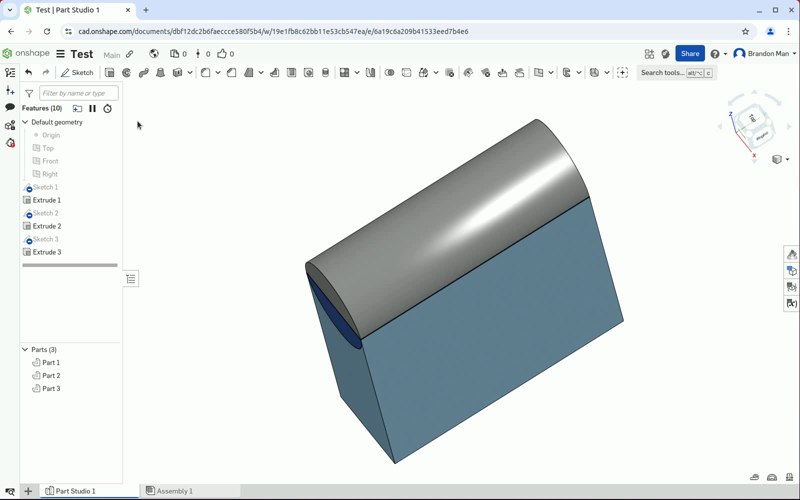
key(up, 2)
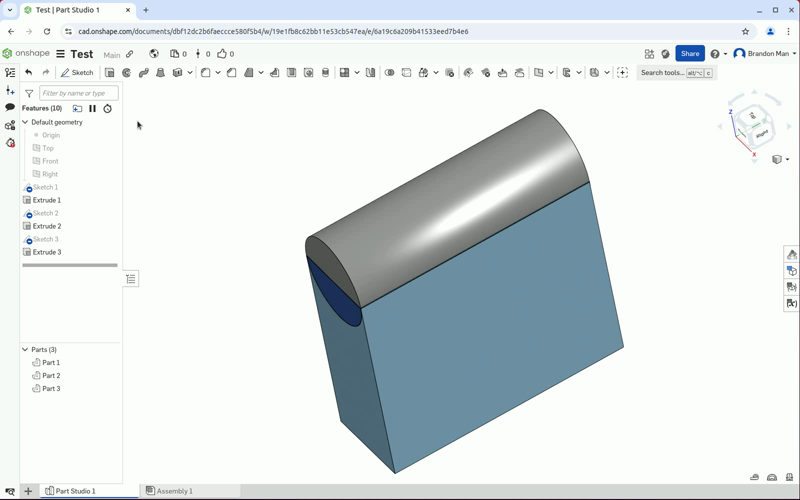
key(right, 2)
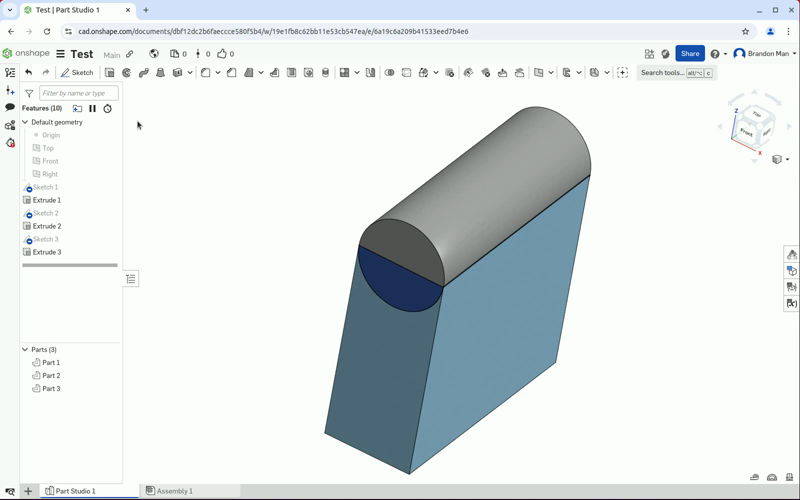
mouse_move(73, 189)
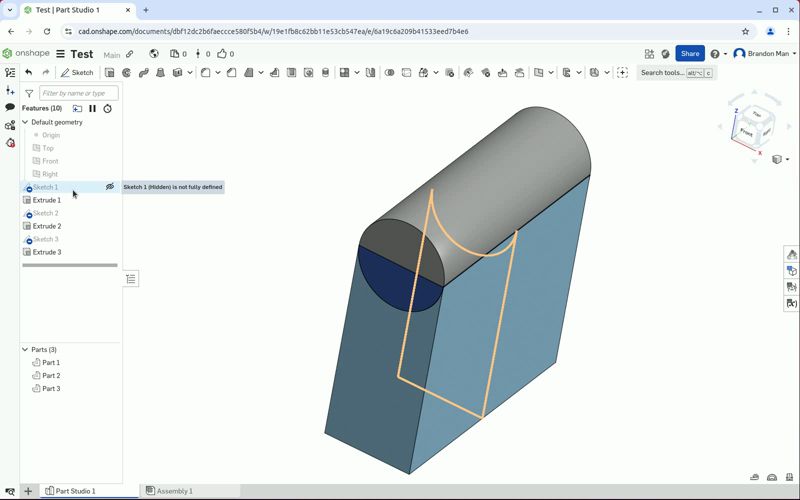
click(73, 189)